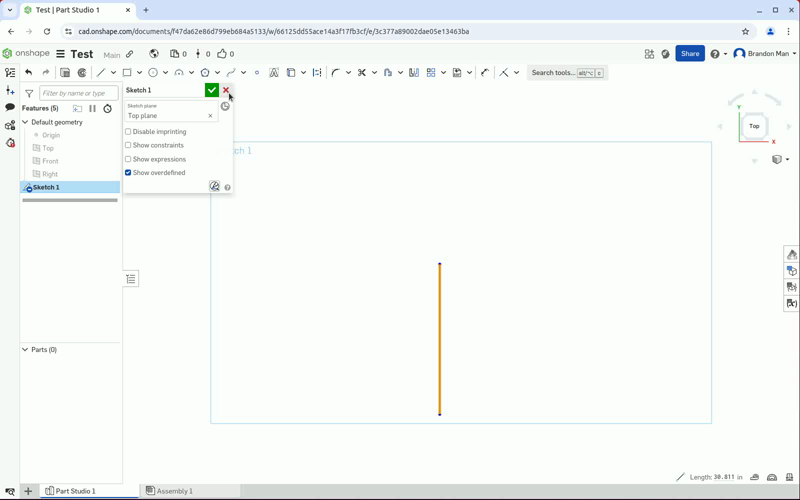
key(shift+h)
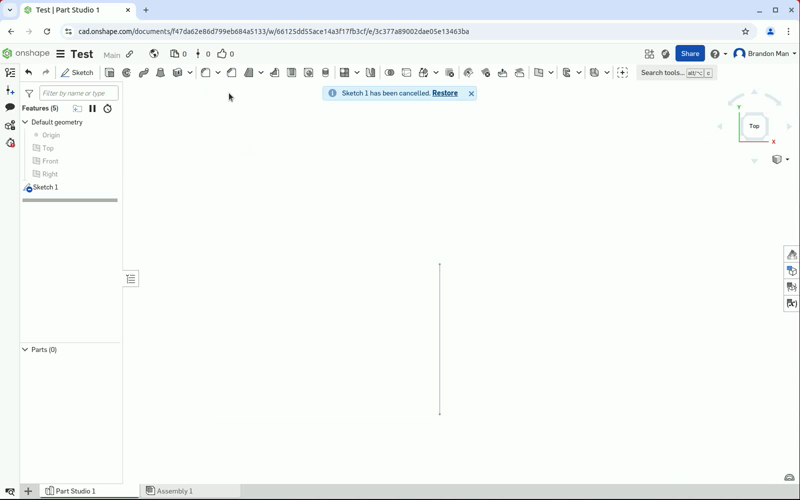
key(shift+s)
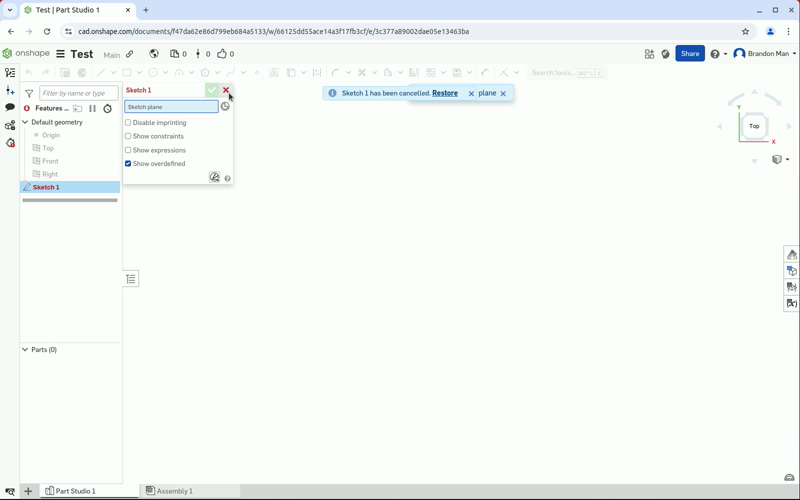
mouse_move(73, 150)
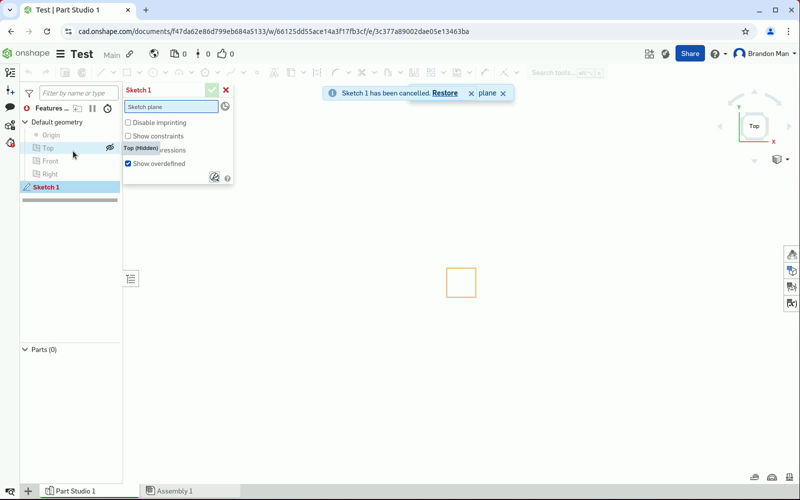
click(73, 150)
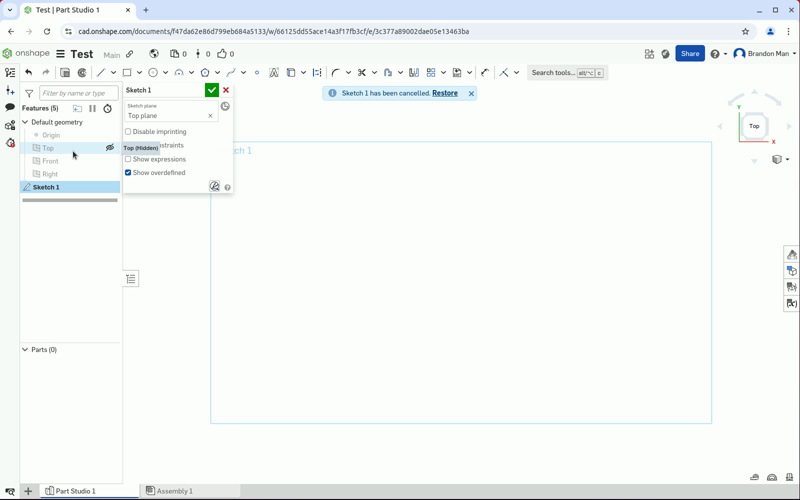
mouse_move(73, 352)
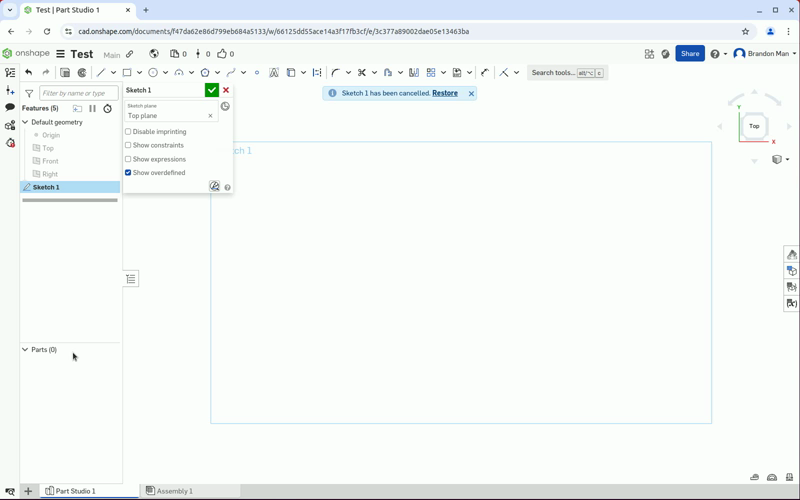
key(y)
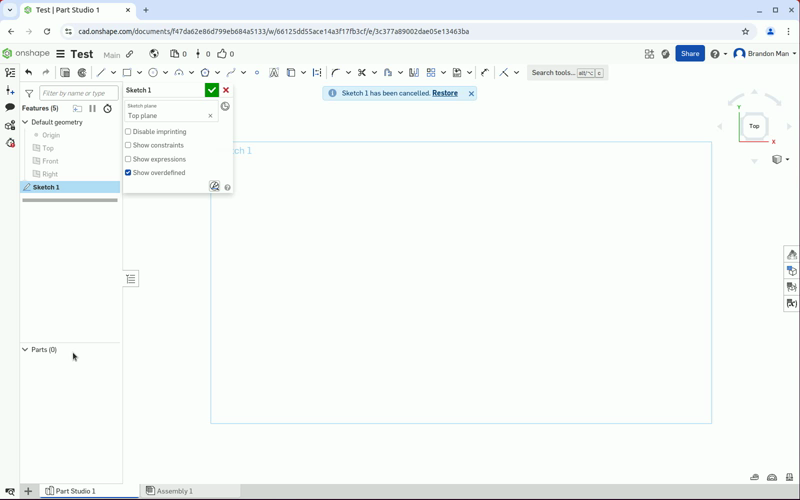
key(c)
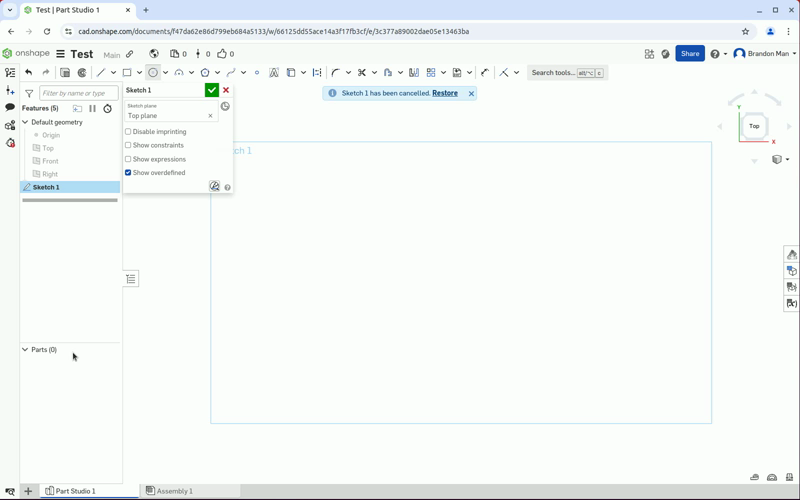
key_down(shift)
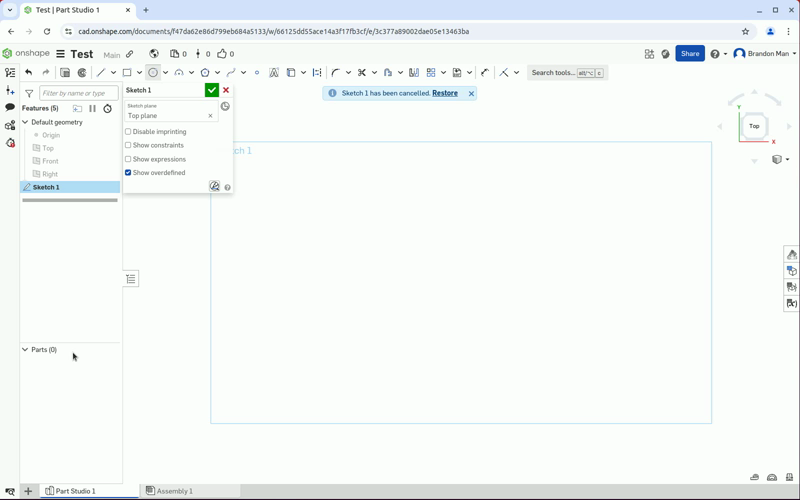
mouse_move(460, 184)
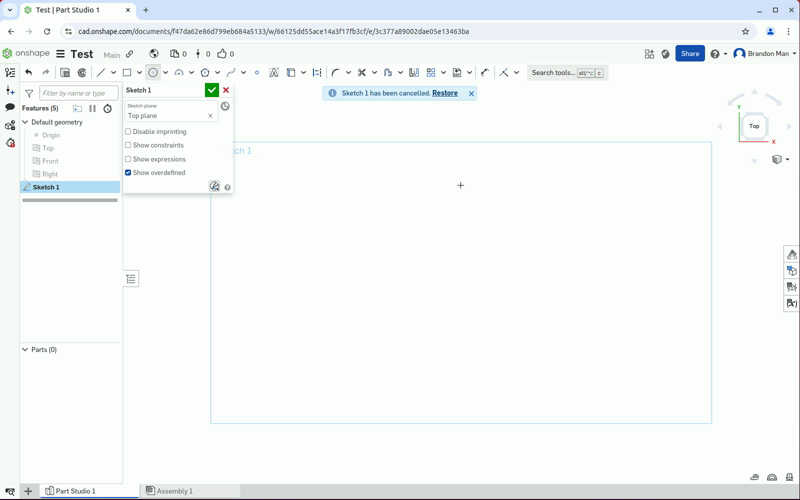
click(460, 184)
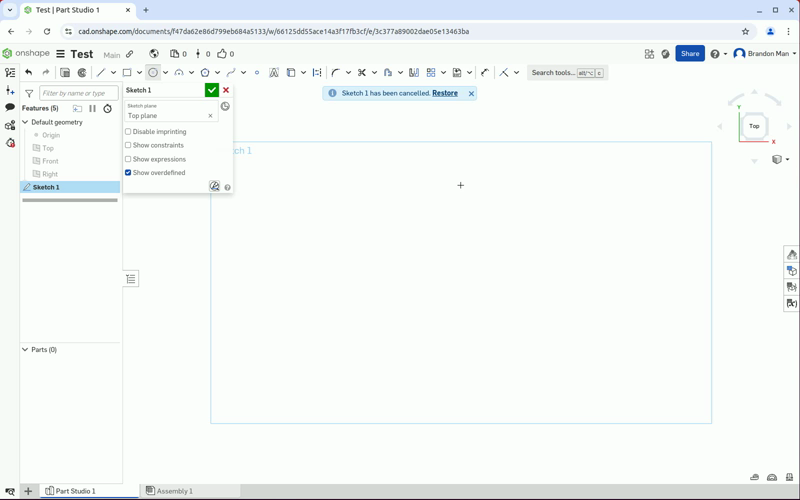
key_up(shift)
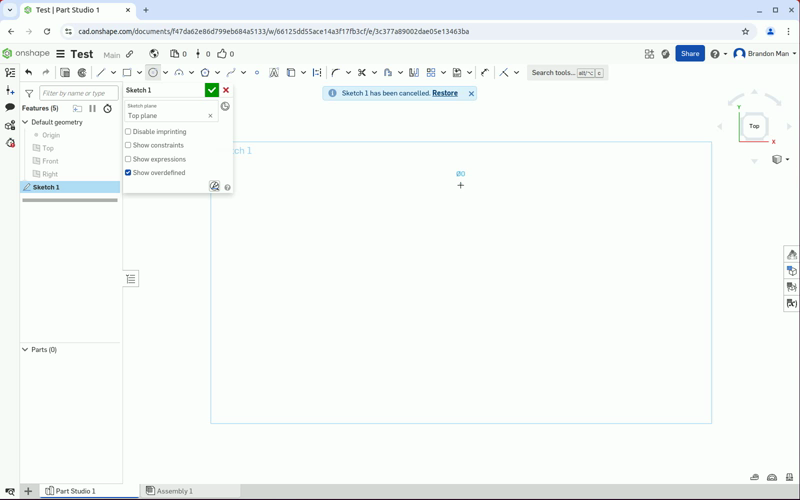
mouse_move(474, 184)
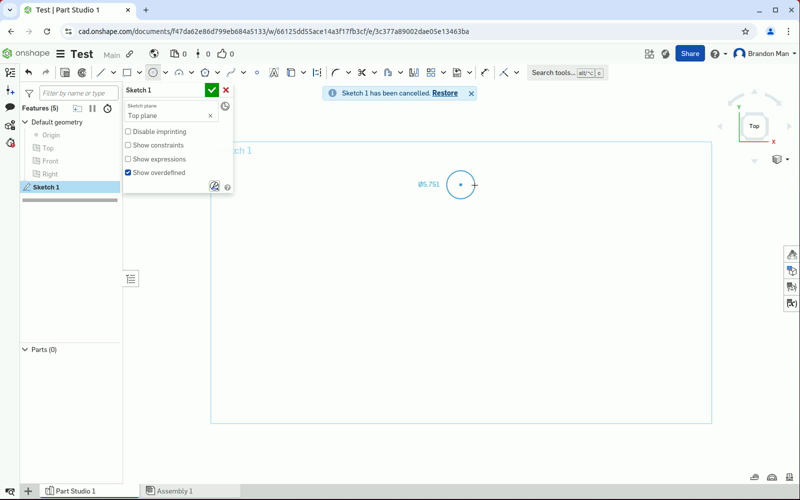
click(474, 184)
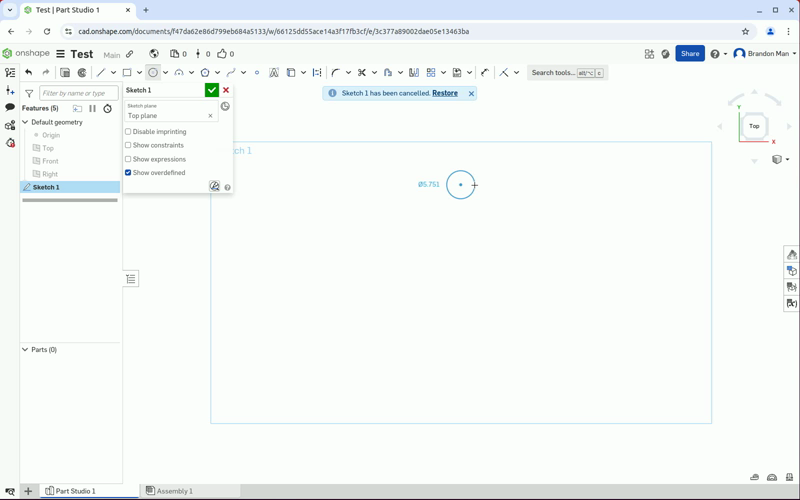
key(esc)
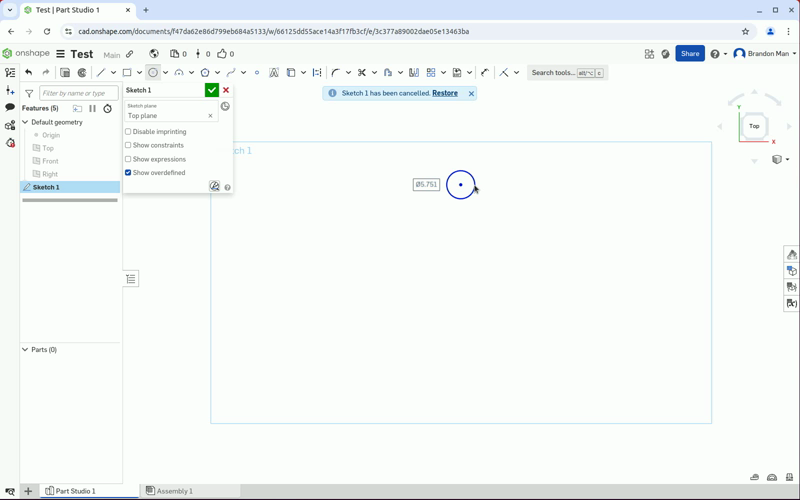
mouse_move(459, 177)
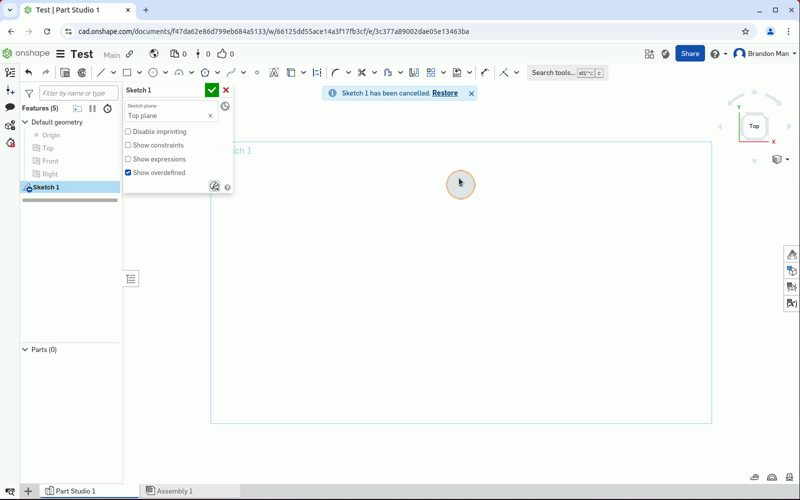
scroll(6)
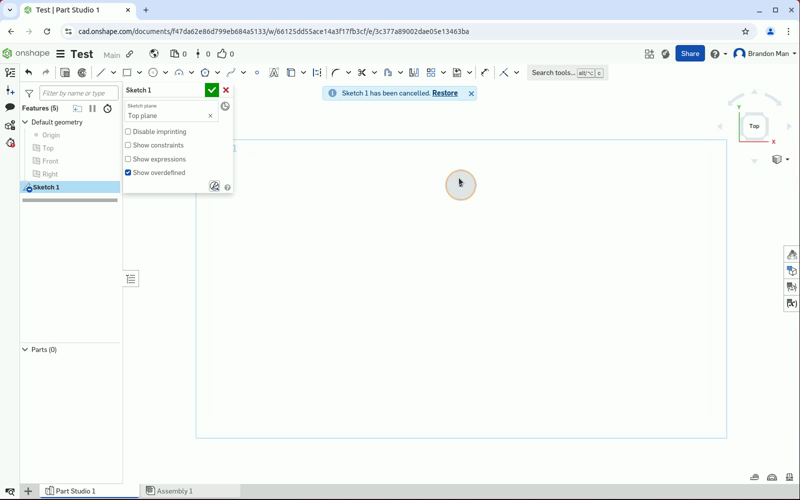
scroll(6)
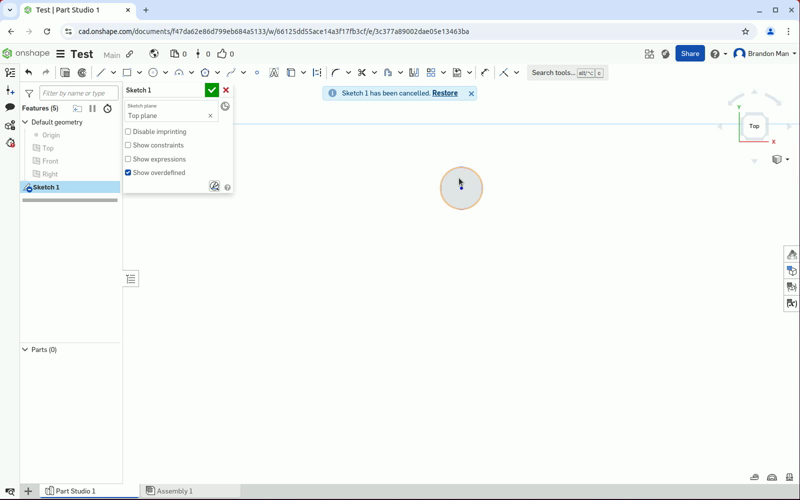
scroll(6)
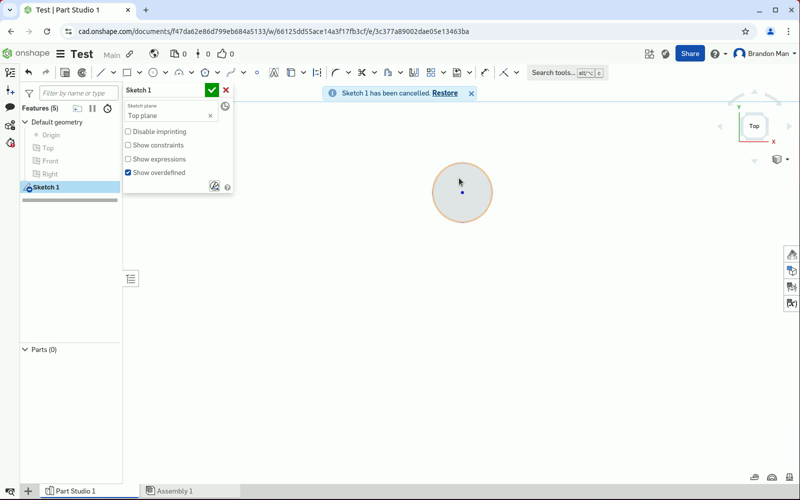
scroll(6)
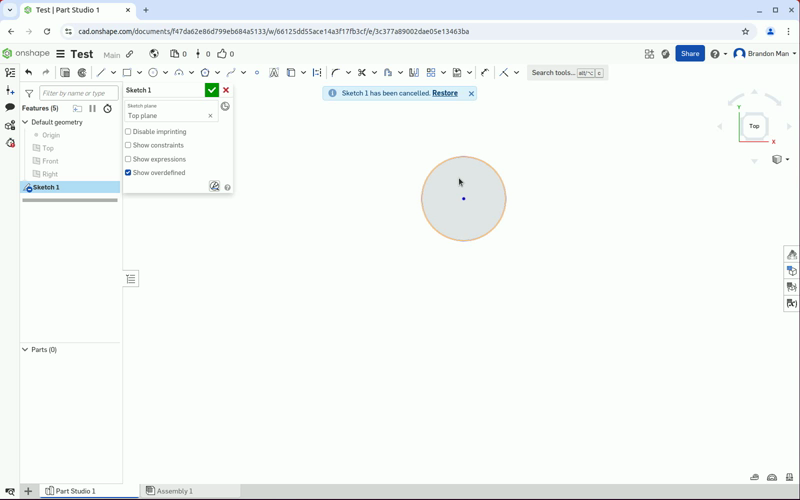
scroll(6)
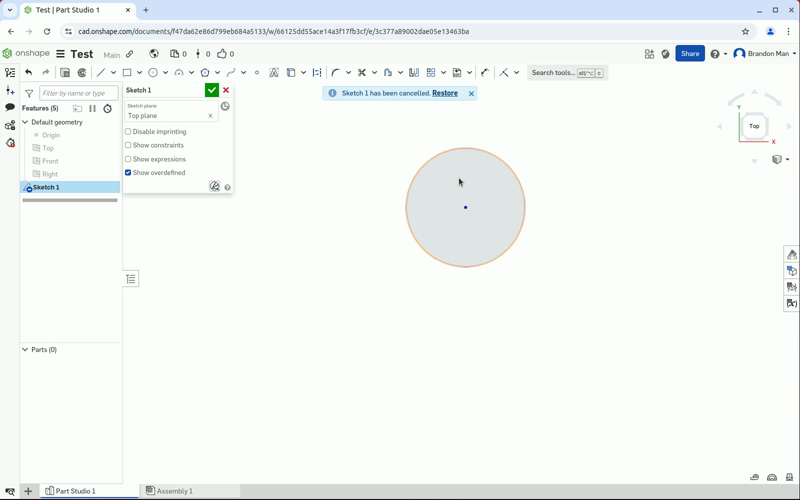
scroll(6)
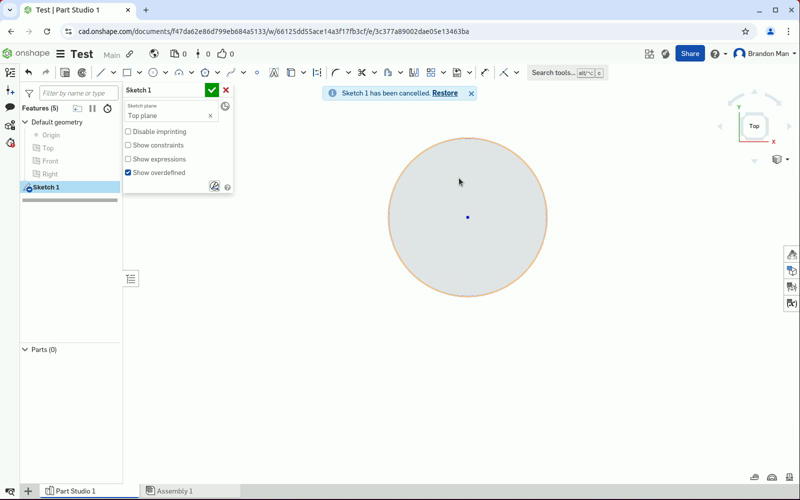
scroll(6)
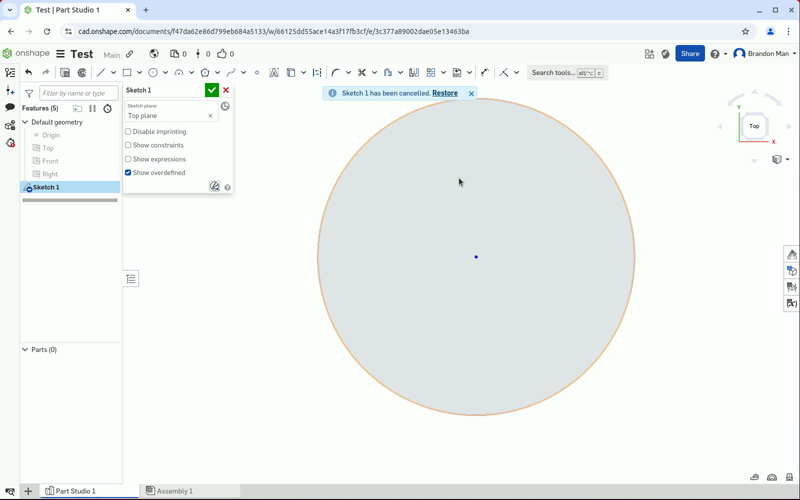
click(459, 177)
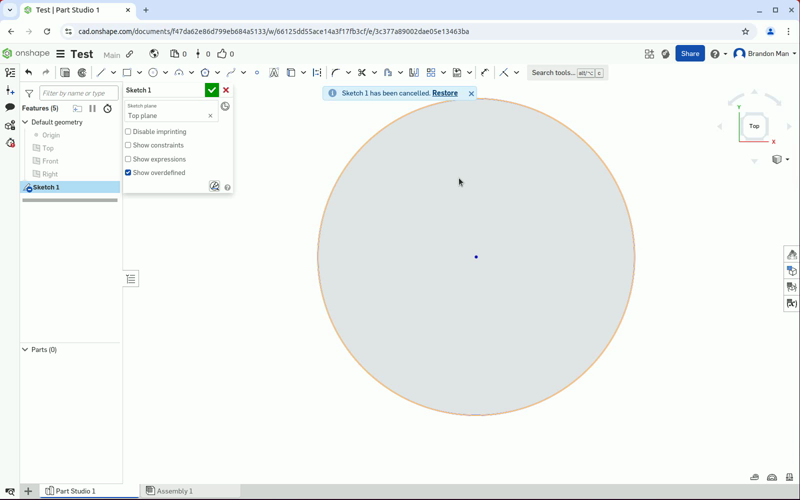
scroll(-6)
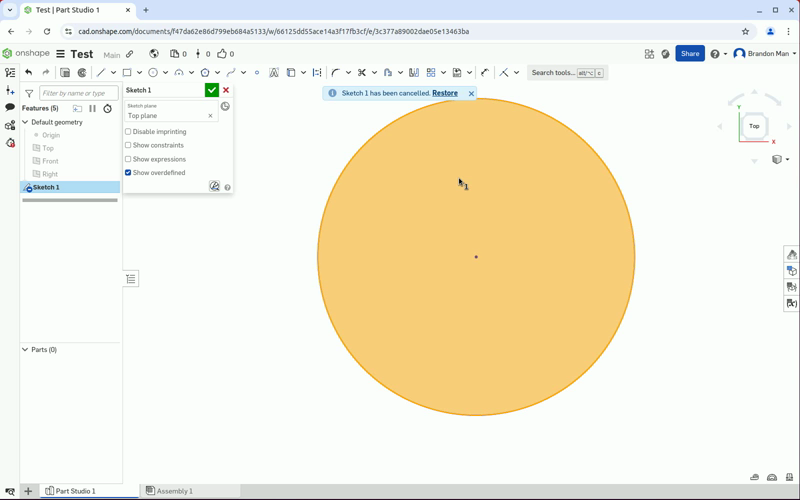
scroll(-6)
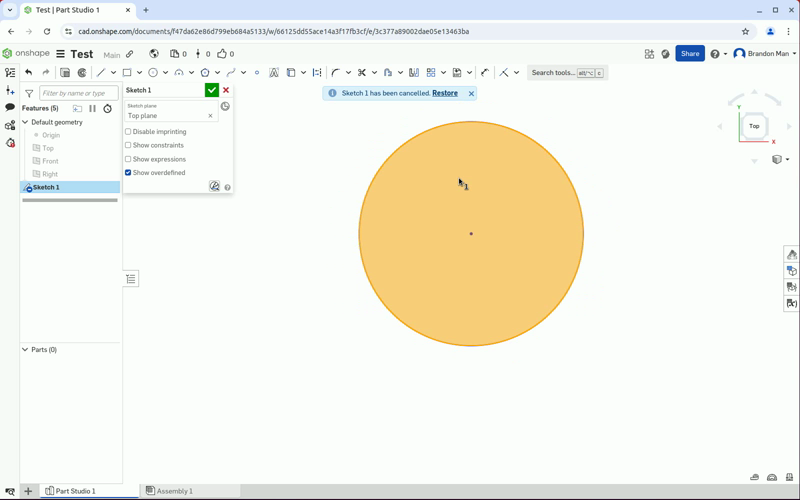
scroll(-6)
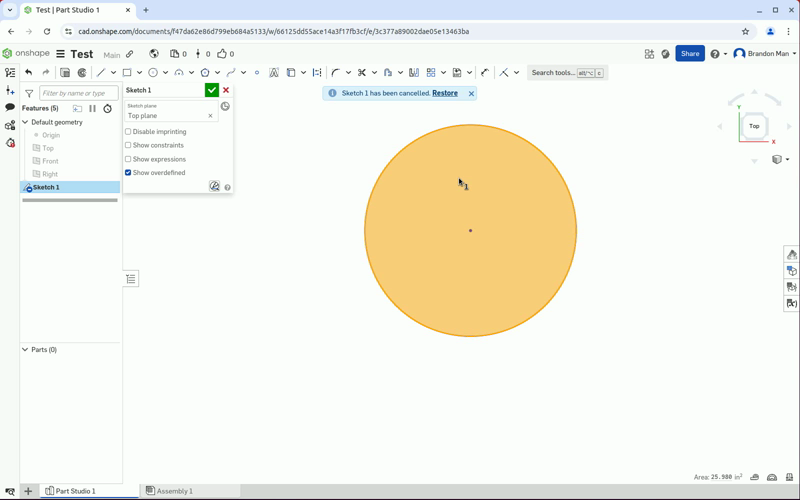
scroll(-6)
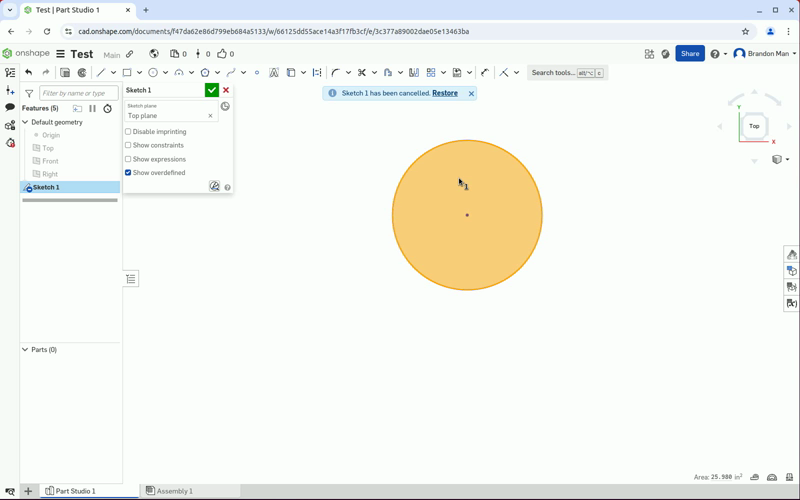
scroll(-6)
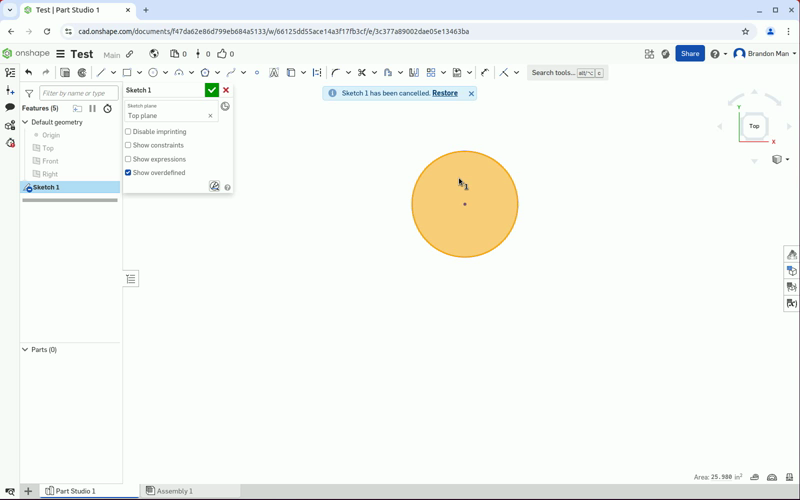
scroll(-6)
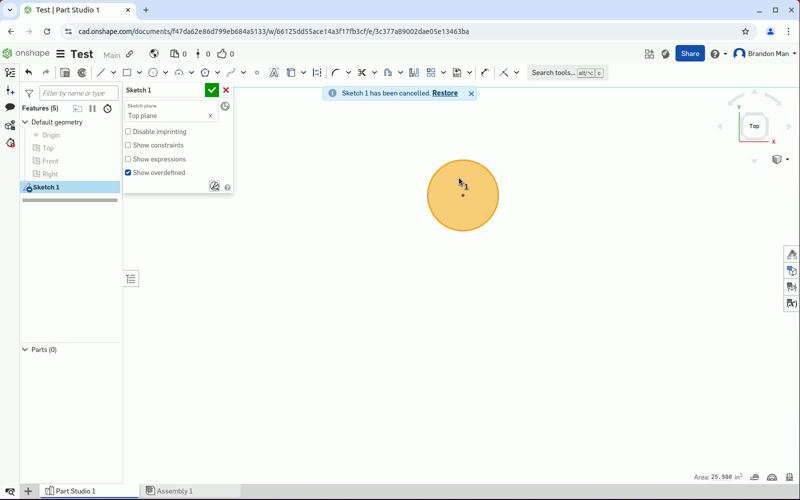
scroll(-6)
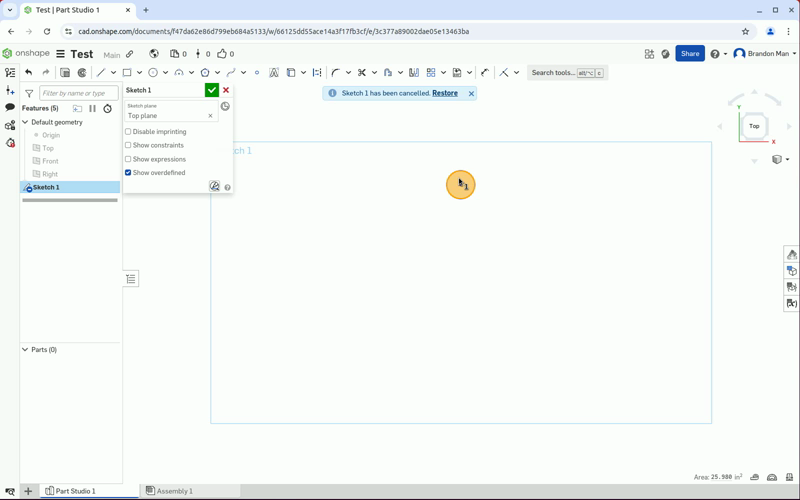
mouse_move(73, 352)
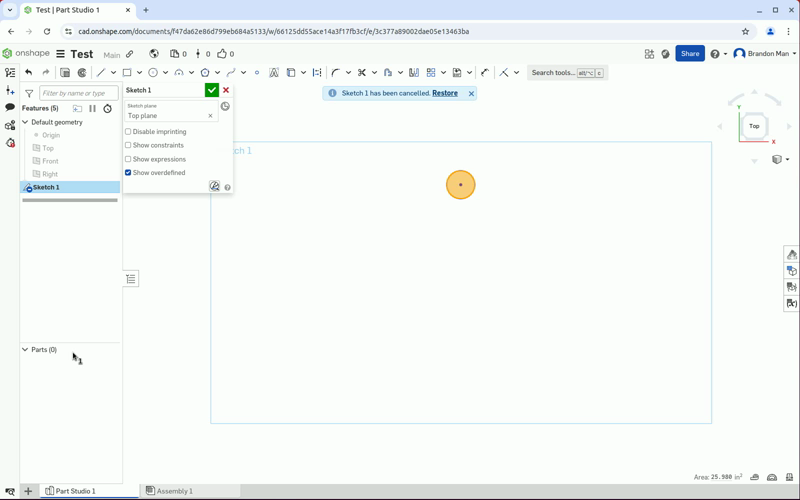
key(shift+y)
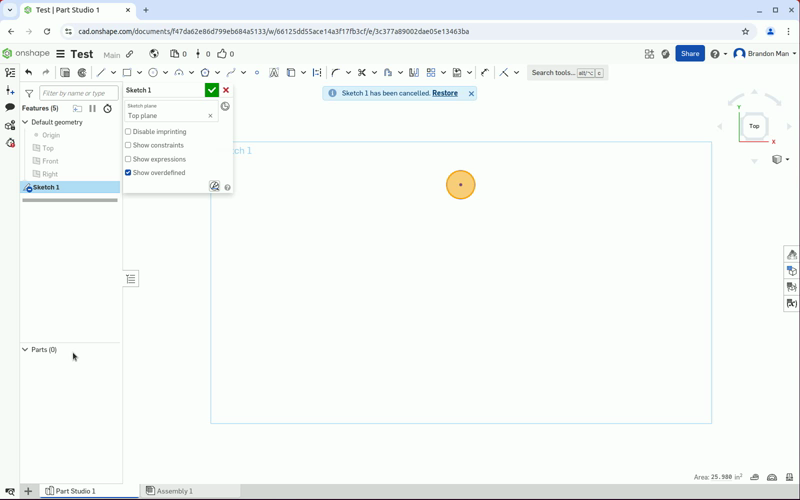
key(shift+e)
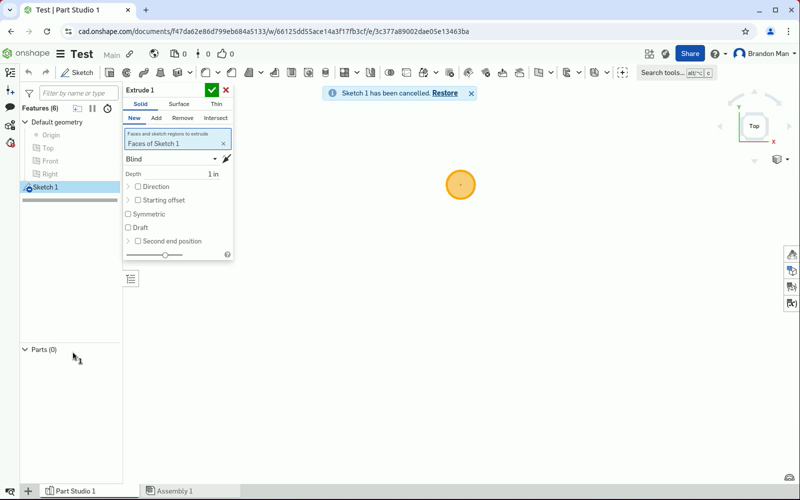
mouse_move(143, 106)
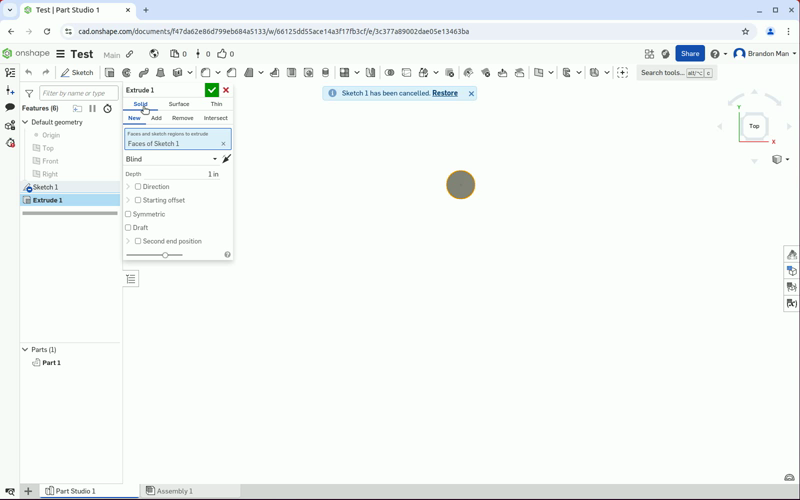
click(143, 106)
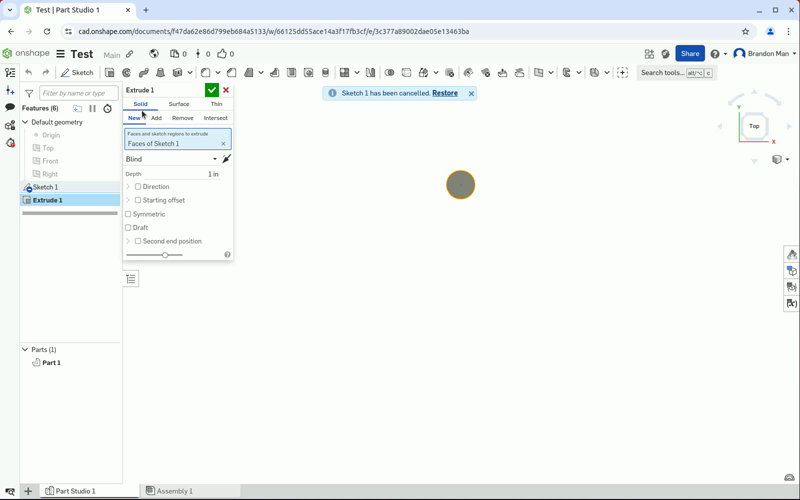
mouse_move(137, 120)
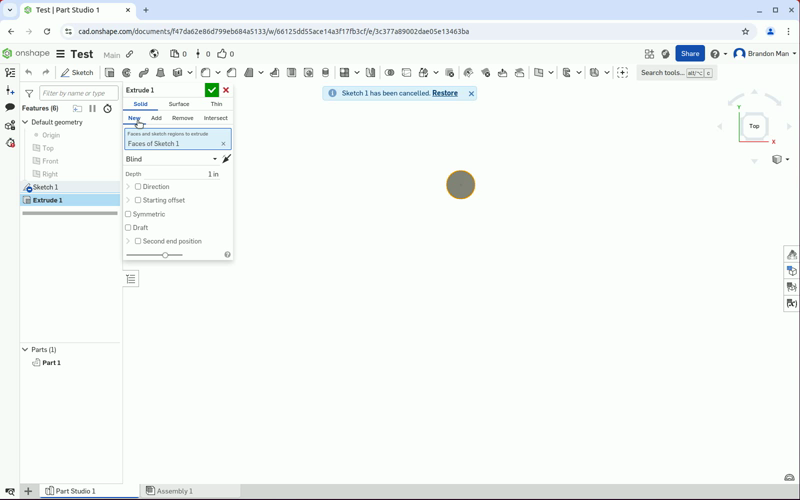
click(137, 120)
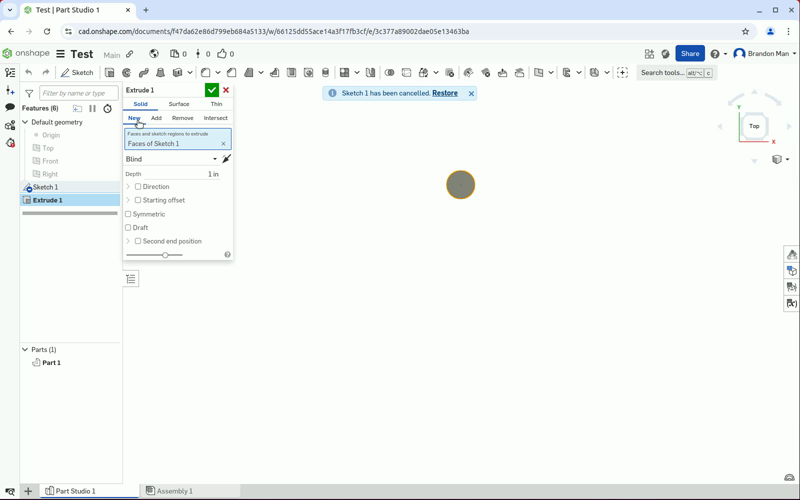
key(tab, 4)
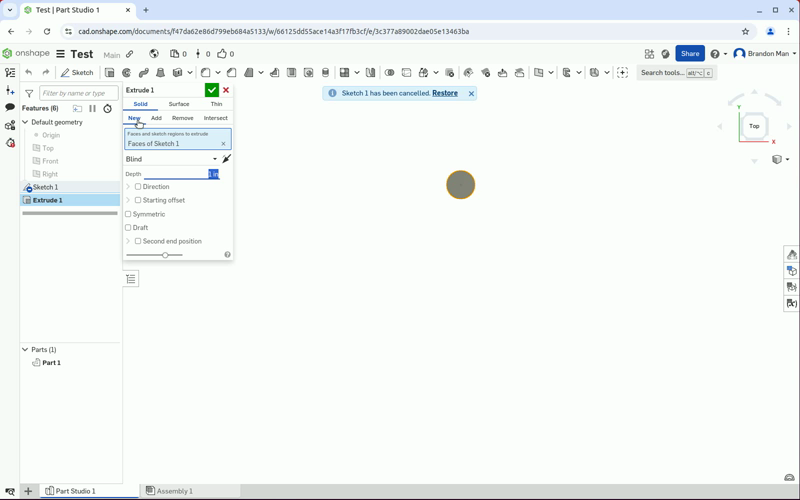
text(2.166)
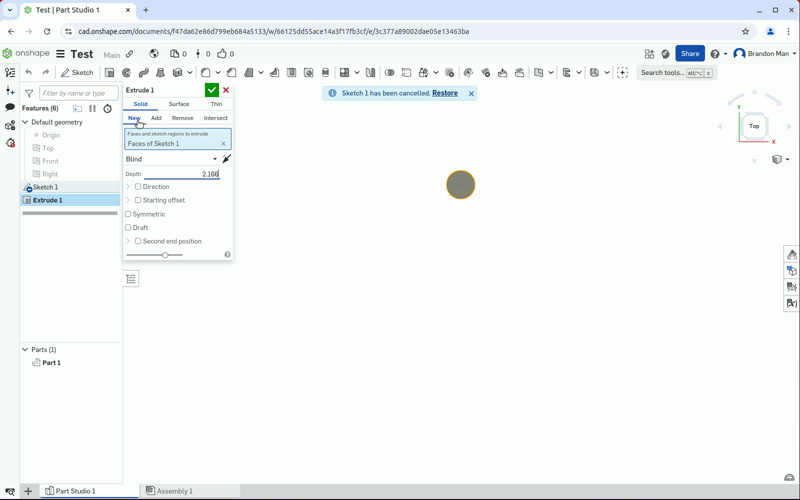
key(enter)
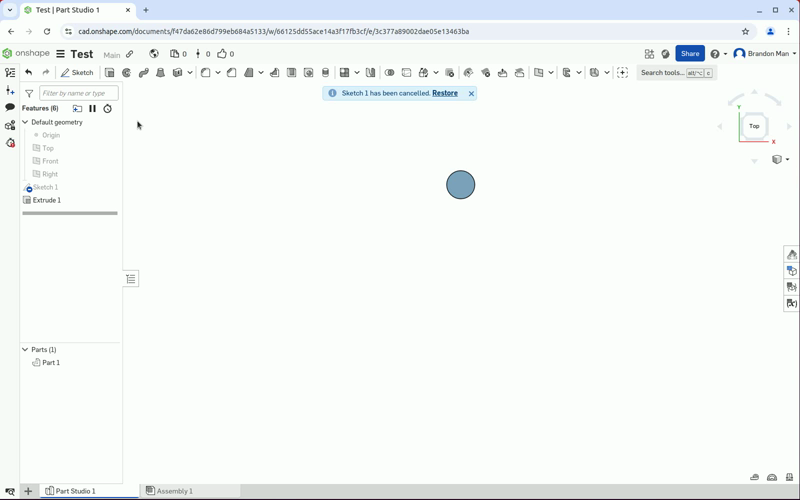
key(shift+h)
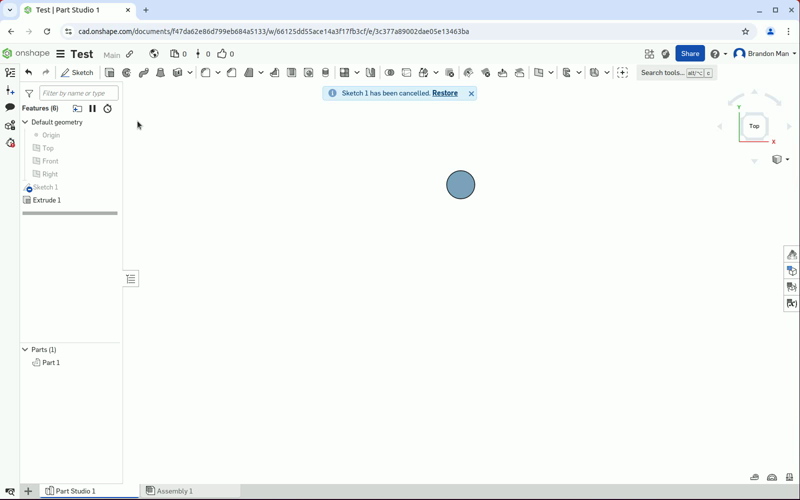
key(shift+h)
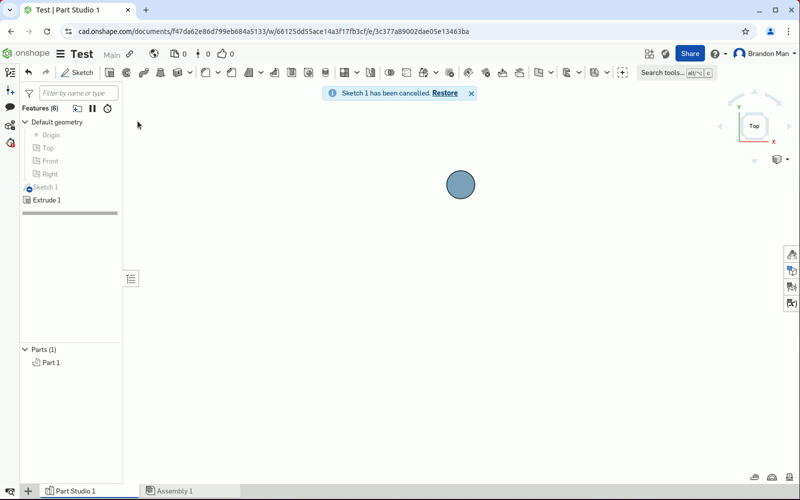
mouse_move(73, 189)
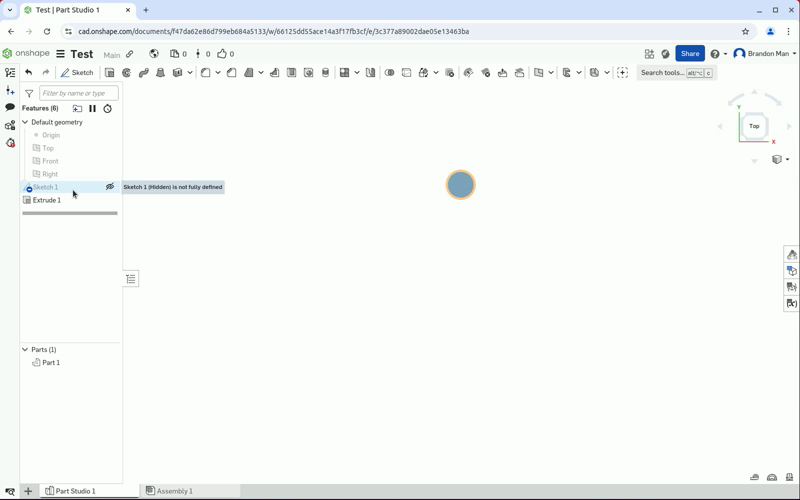
click(73, 189)
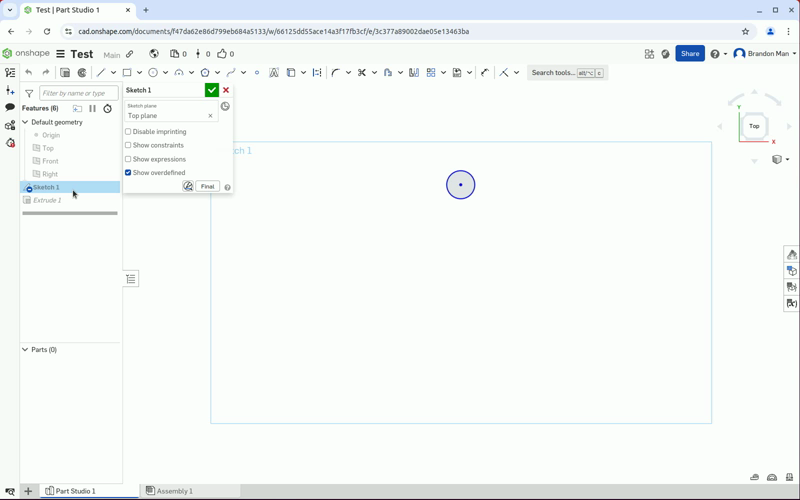
mouse_move(229, 92)
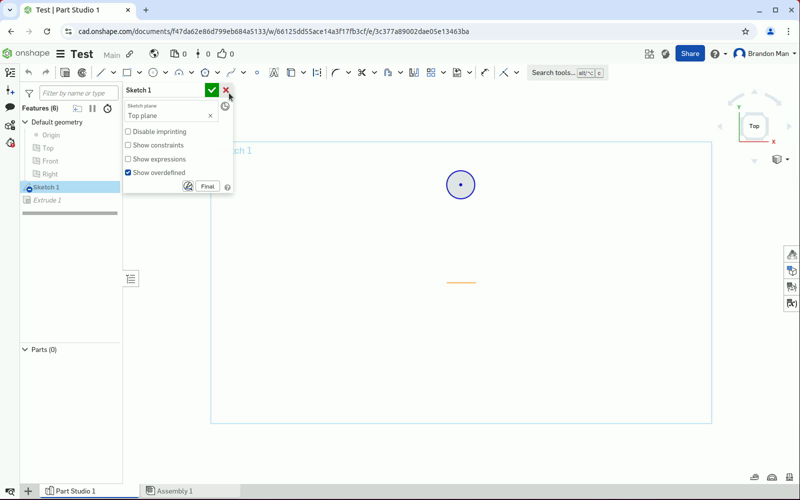
click(229, 92)
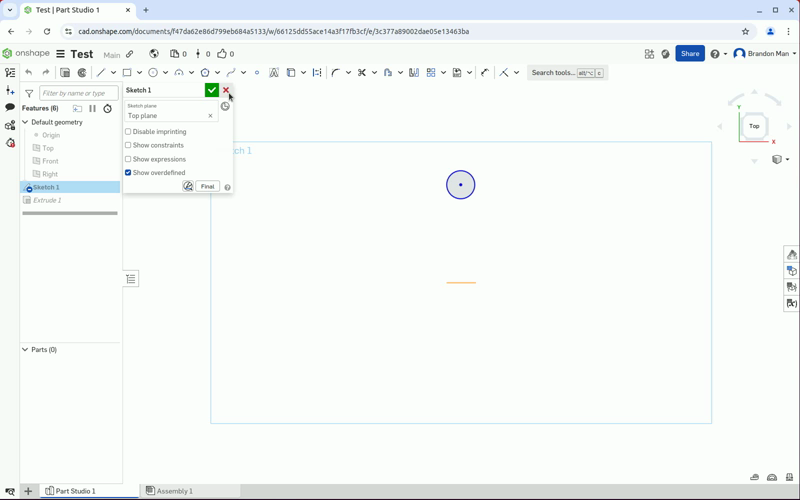
key(shift+s)
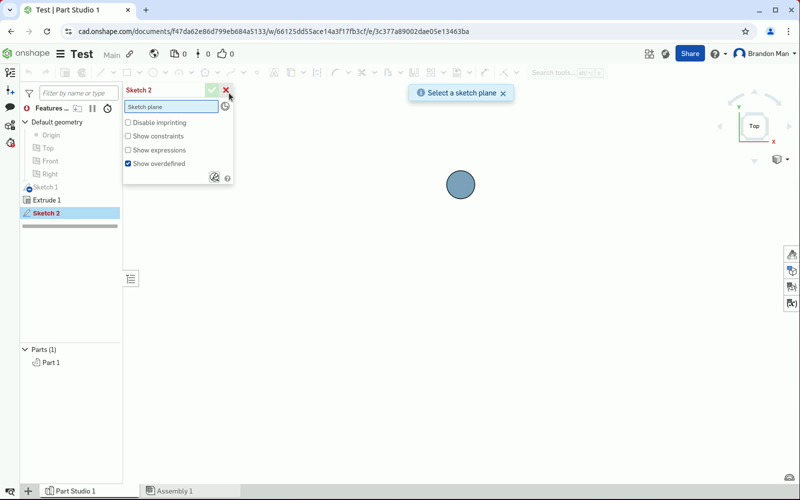
mouse_move(73, 150)
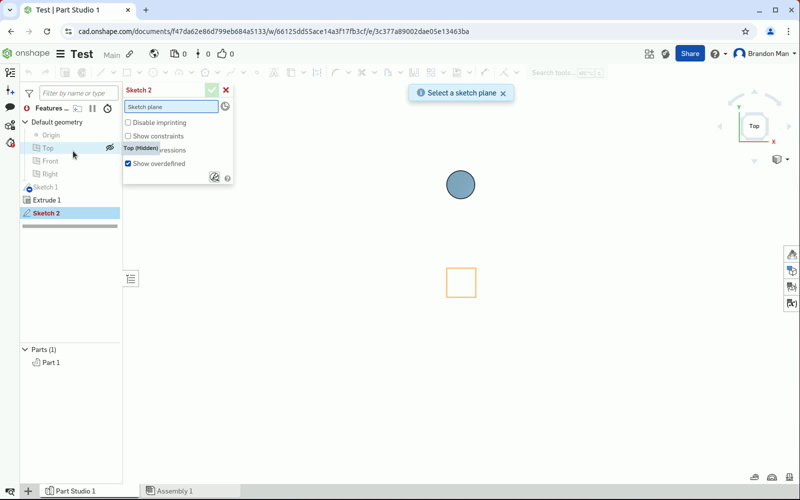
click(73, 150)
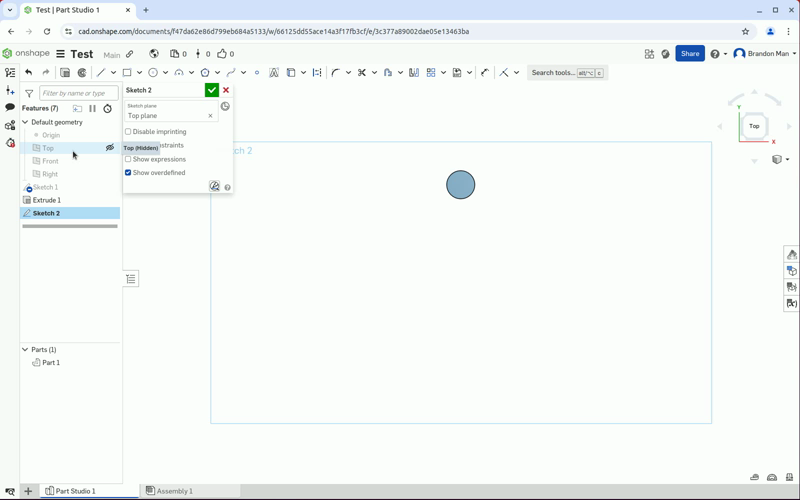
mouse_move(73, 352)
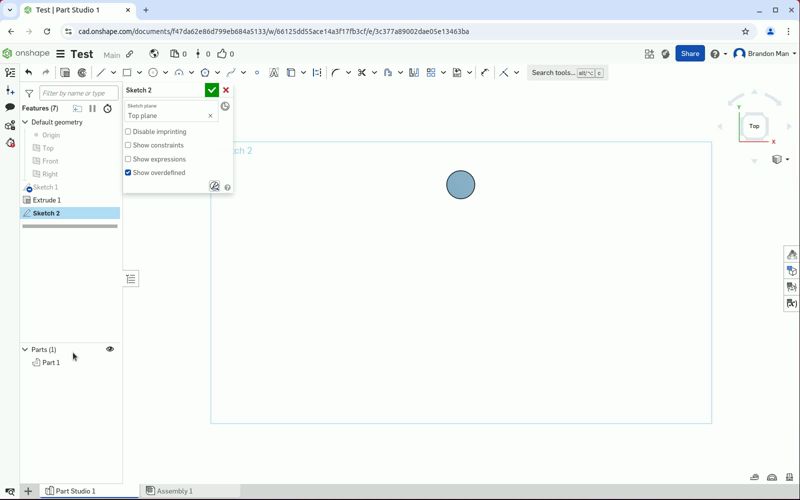
key(y)
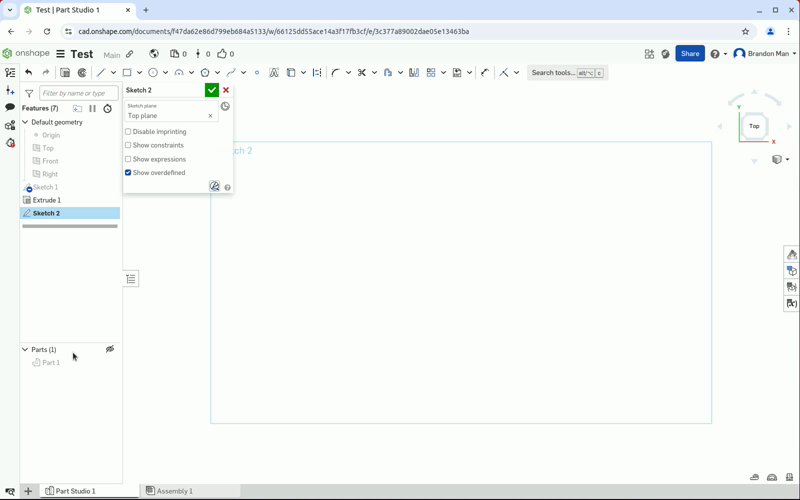
key(a)
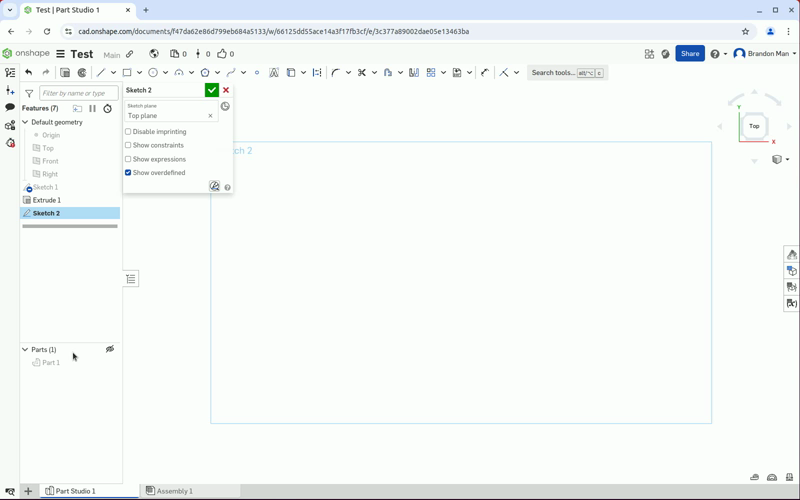
key_down(shift)
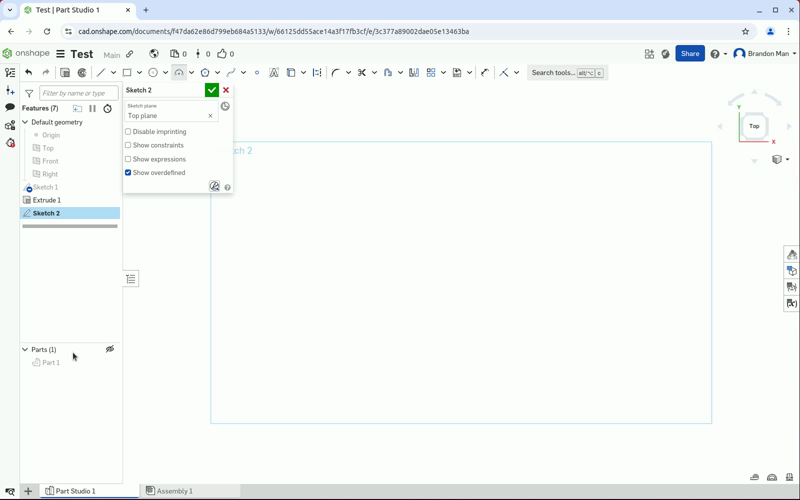
mouse_move(437, 278)
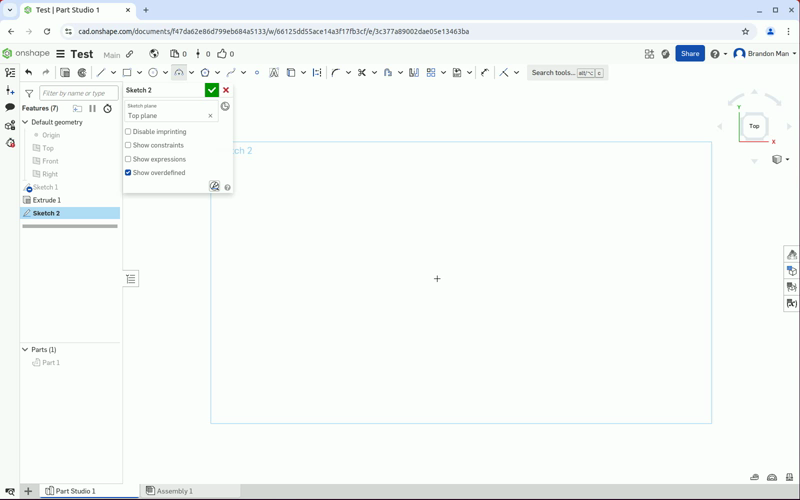
click(437, 278)
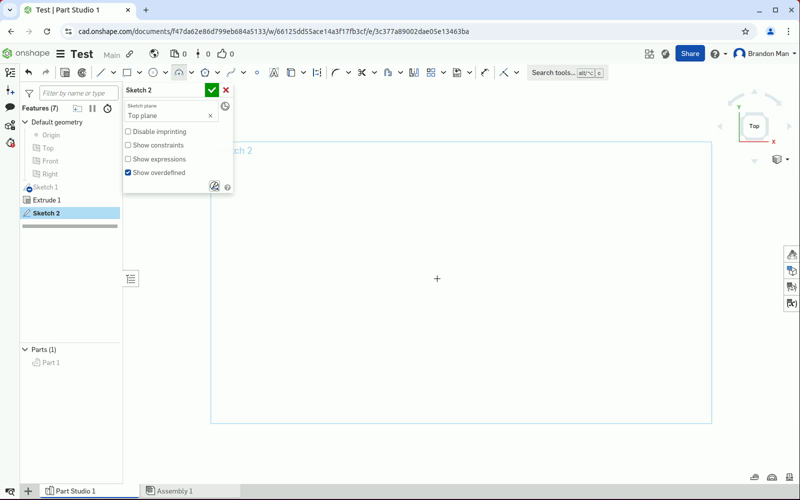
key_up(shift)
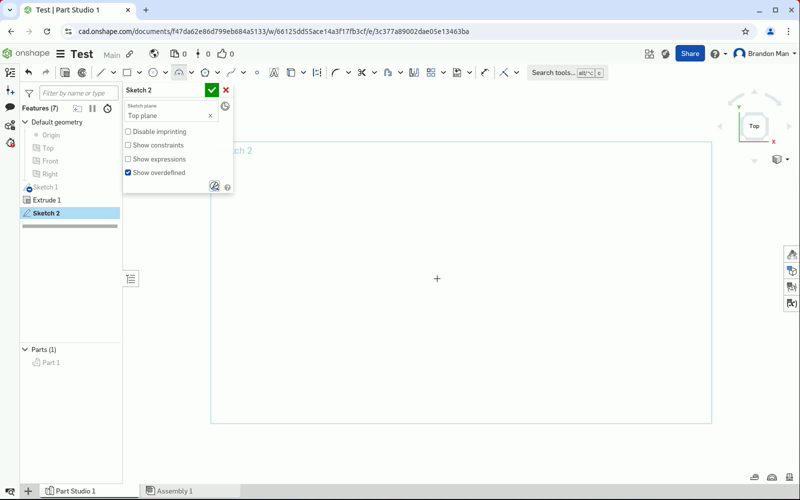
key_down(shift)
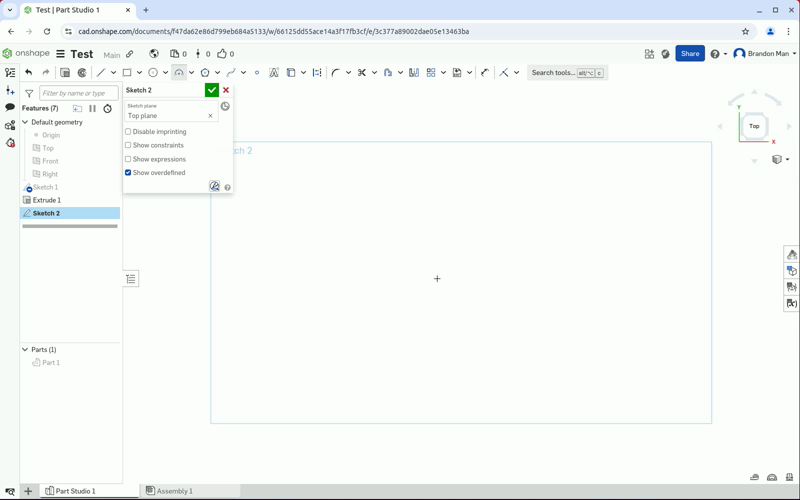
mouse_move(483, 278)
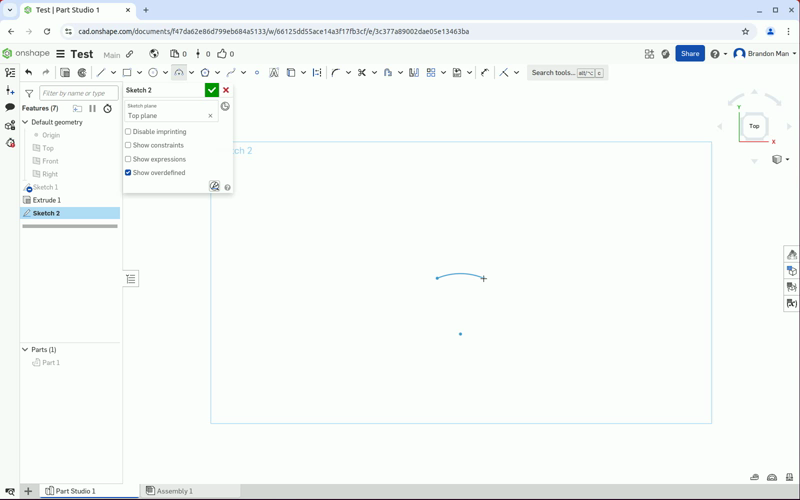
click(483, 278)
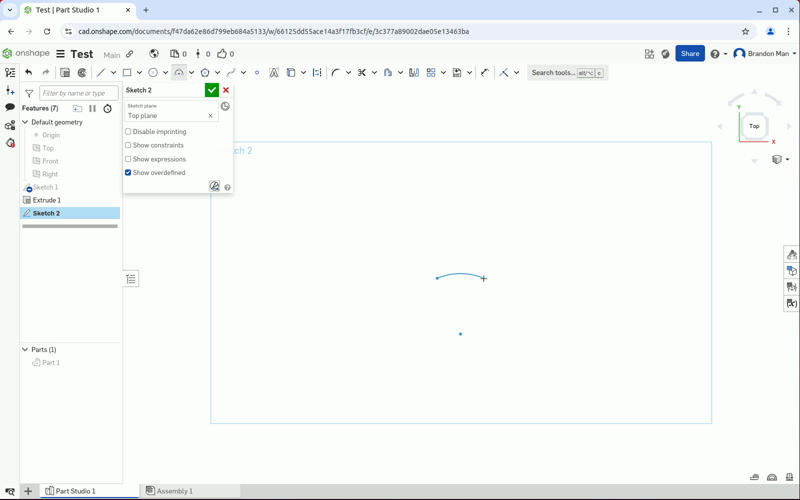
mouse_move(460, 259)
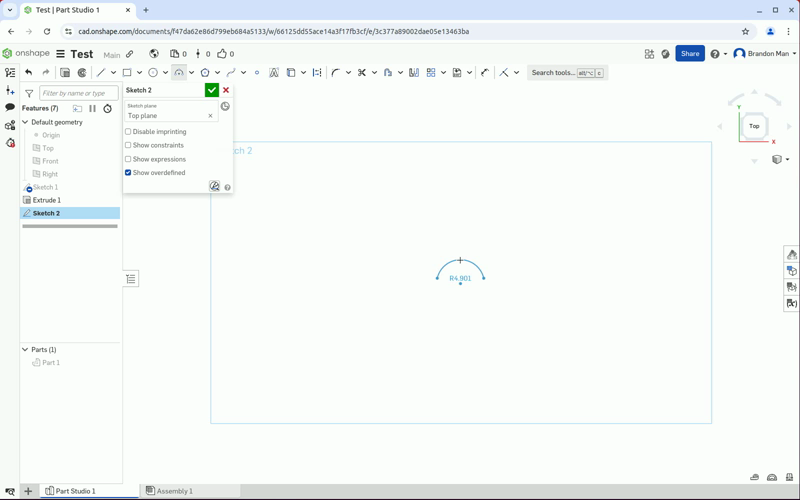
click(460, 259)
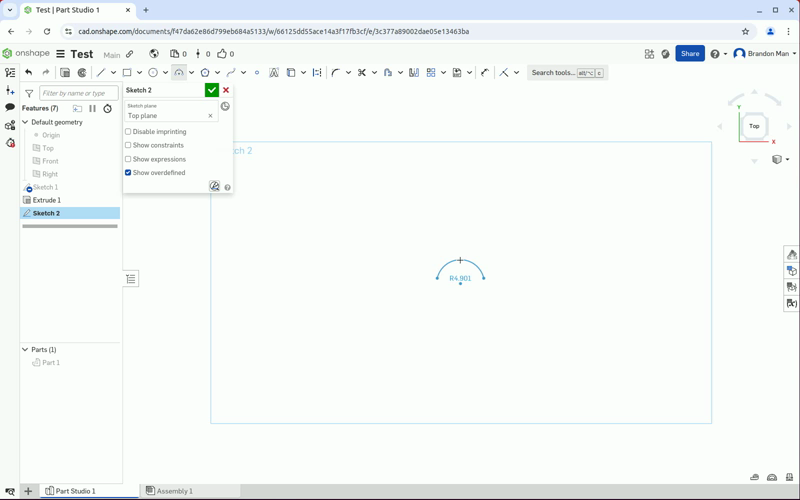
key_up(shift)
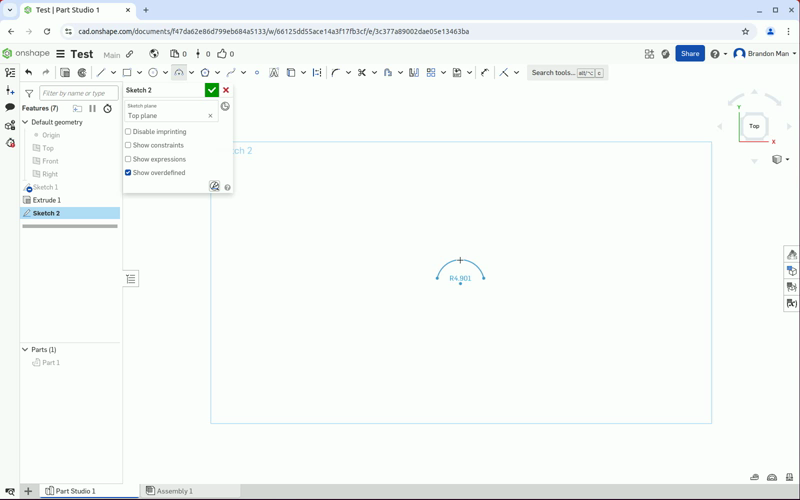
key(esc)
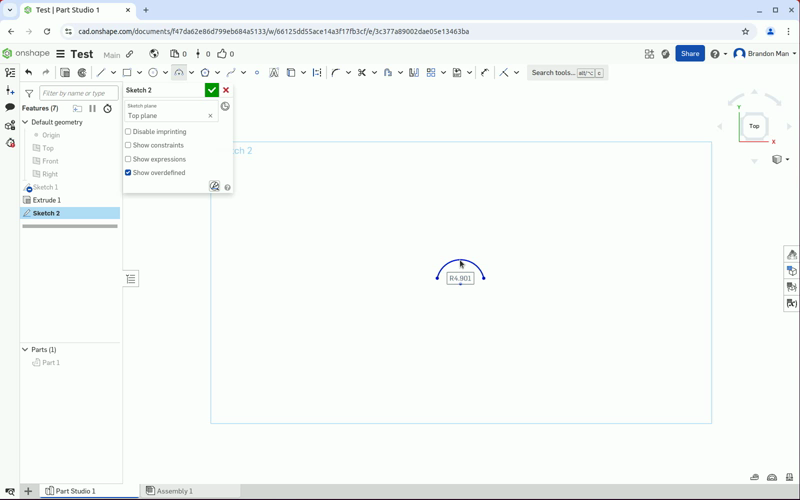
key(l)
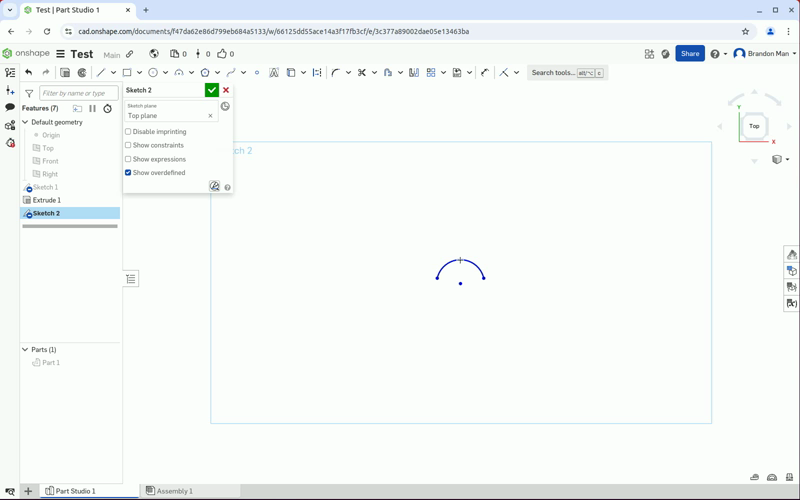
mouse_move(483, 278)
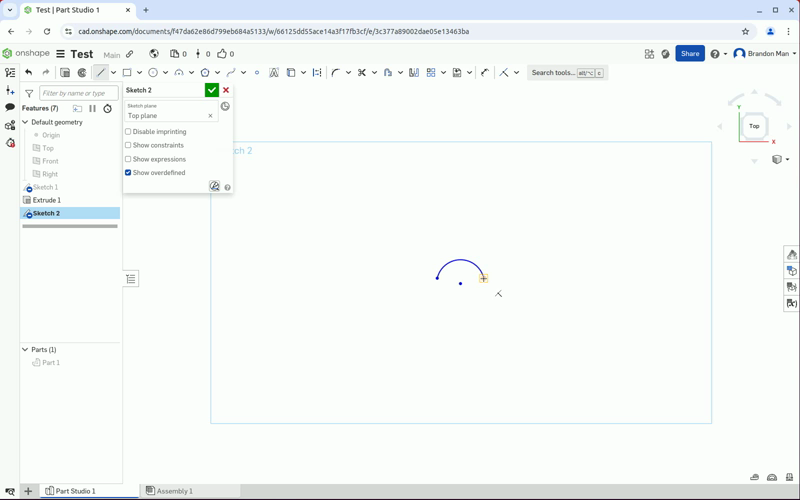
click(483, 278)
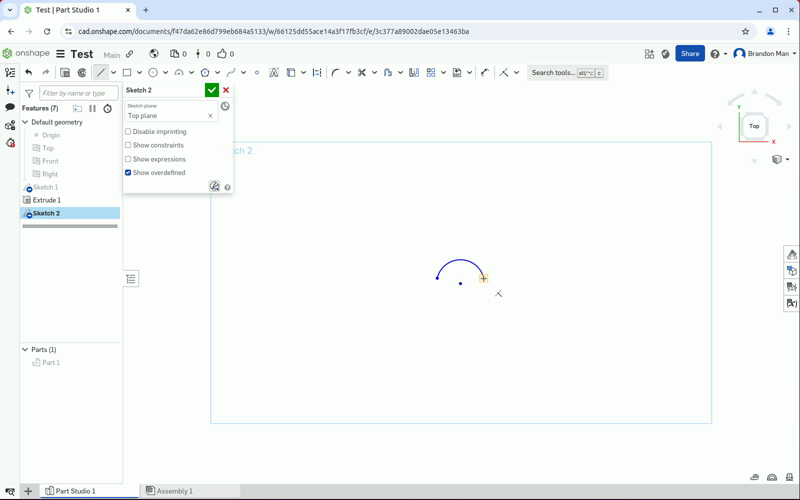
key_down(shift)
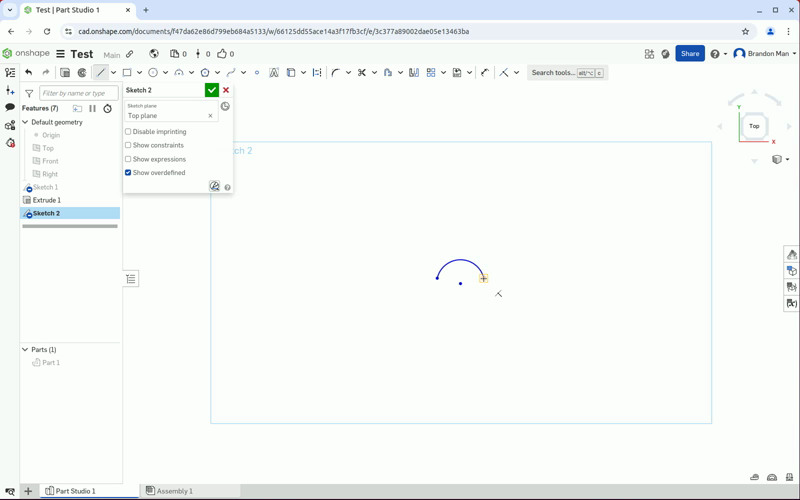
mouse_move(474, 184)
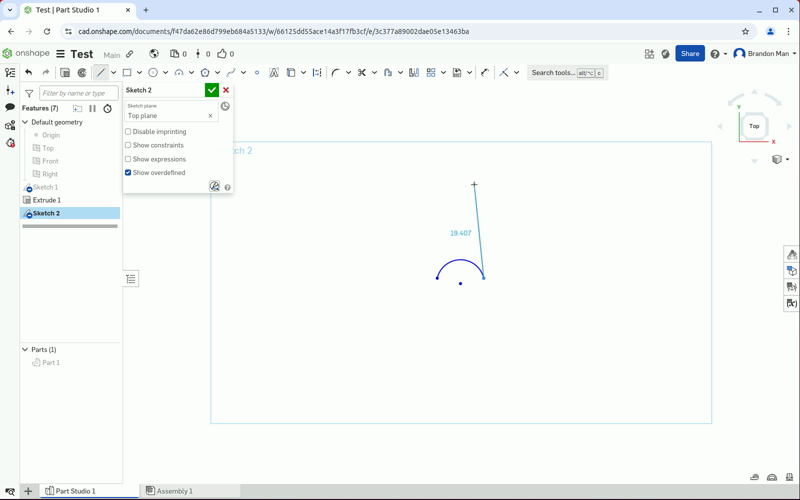
click(474, 184)
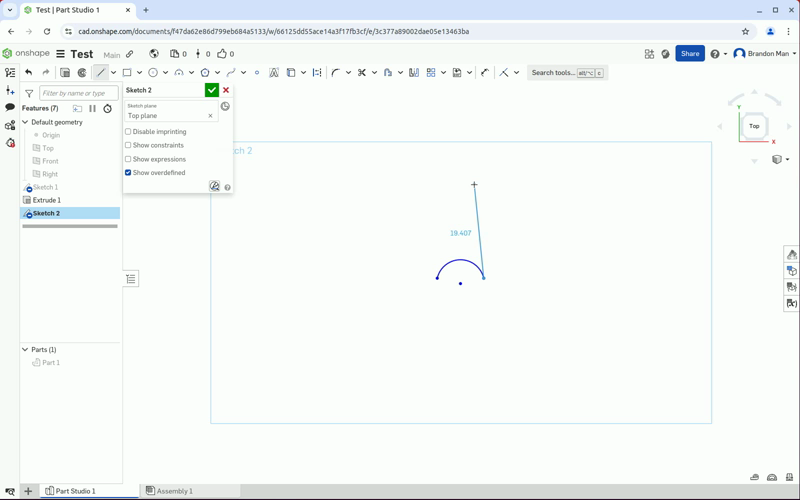
key_up(shift)
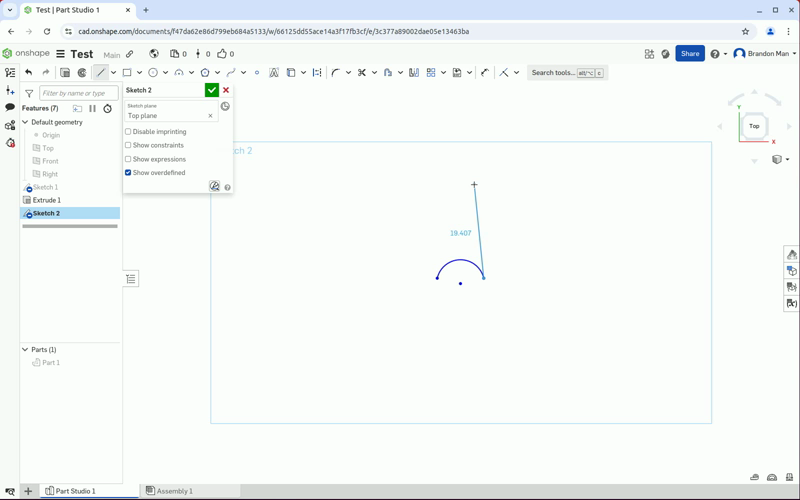
key(esc)
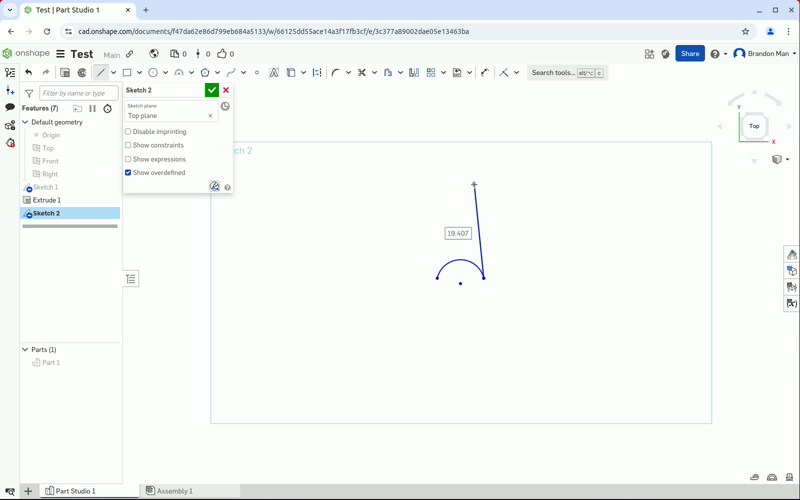
key(a)
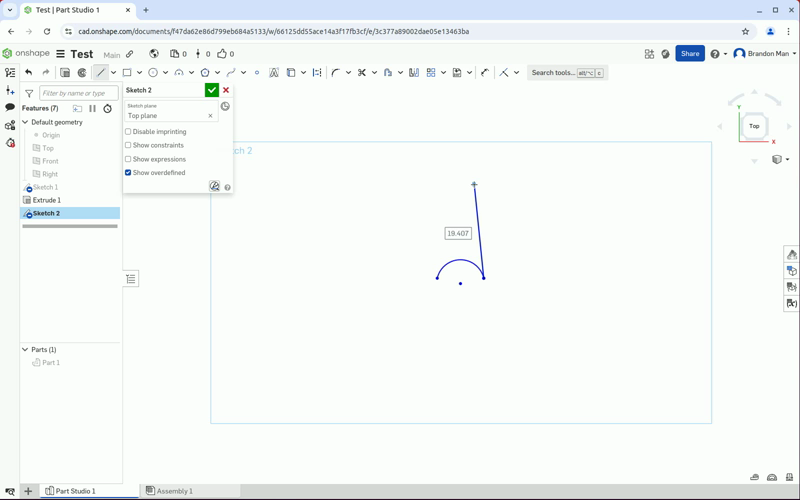
mouse_move(474, 184)
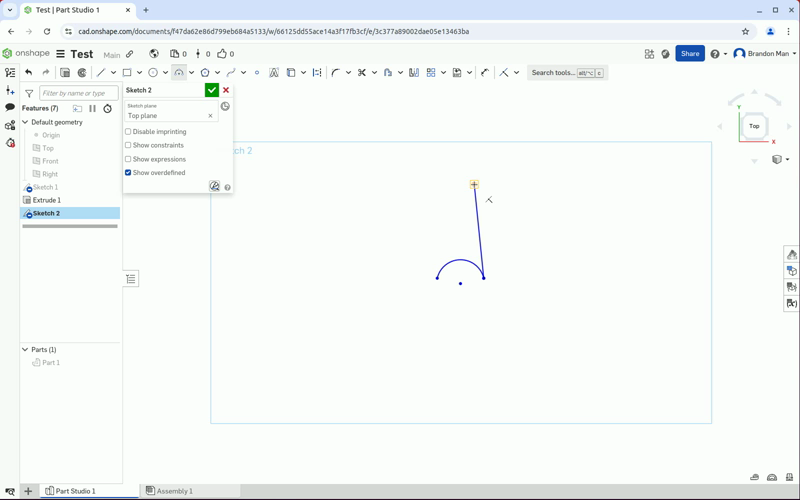
click(474, 184)
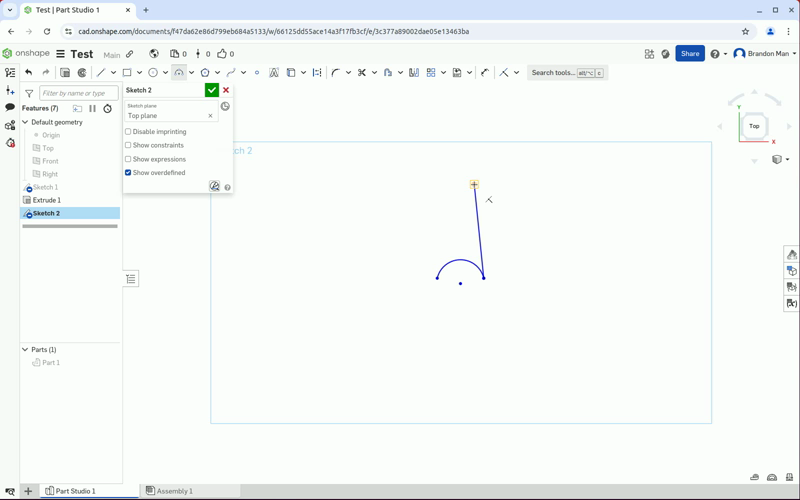
key_down(shift)
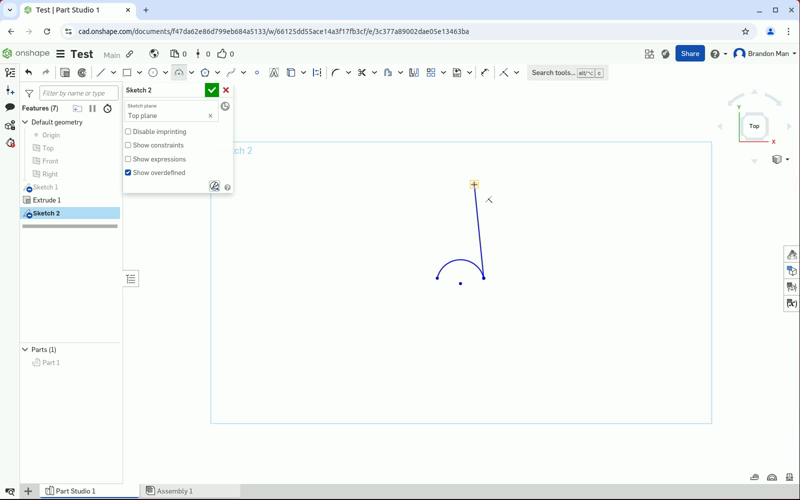
mouse_move(447, 184)
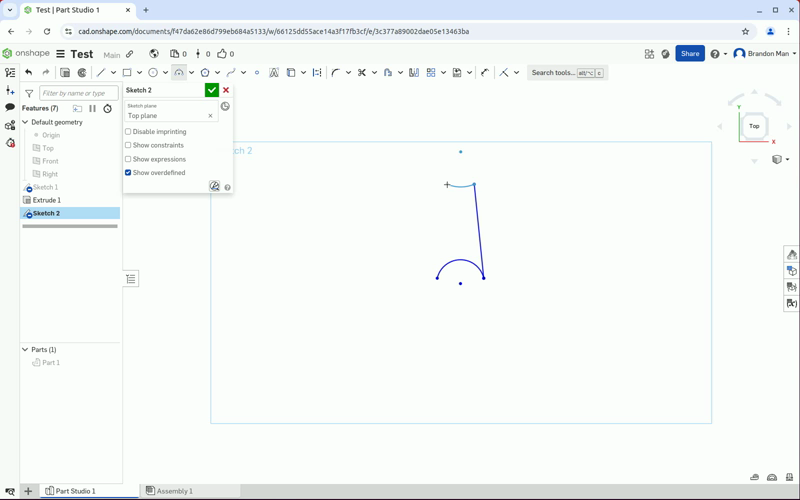
click(447, 184)
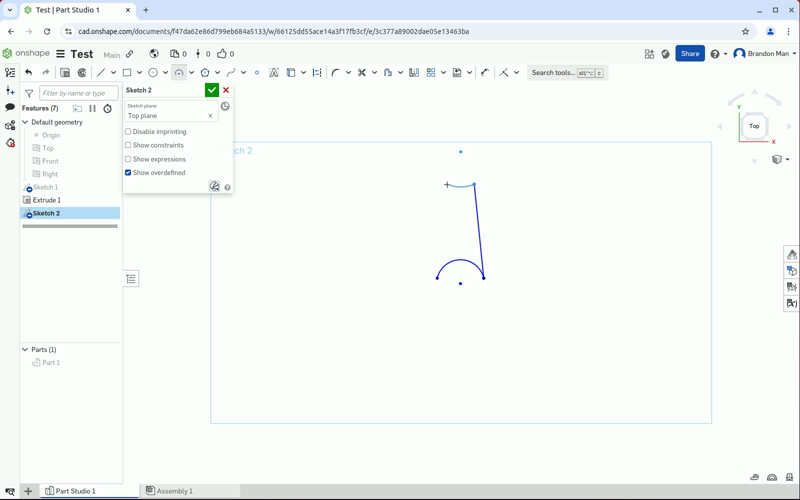
mouse_move(460, 197)
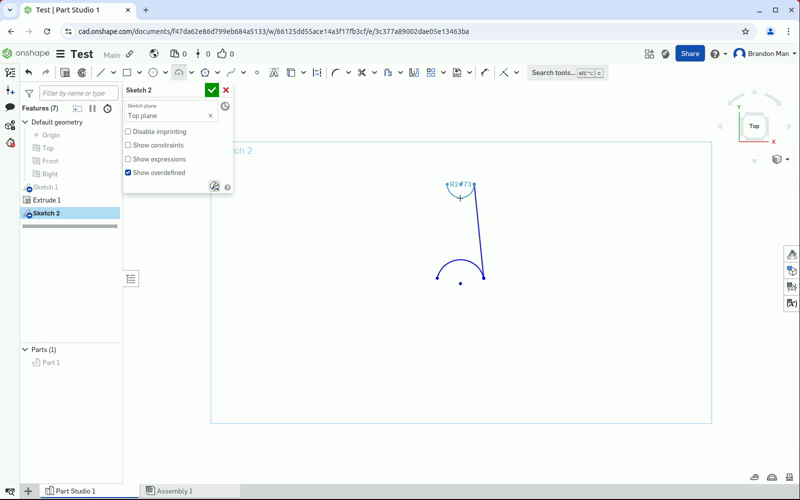
click(460, 197)
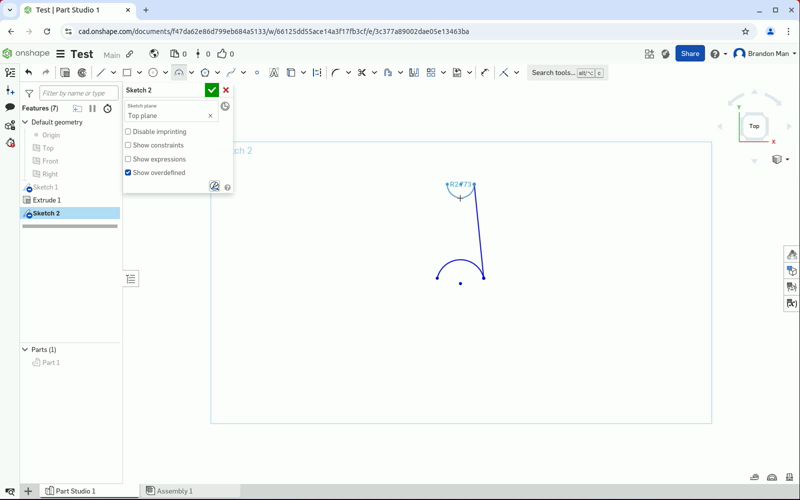
key_up(shift)
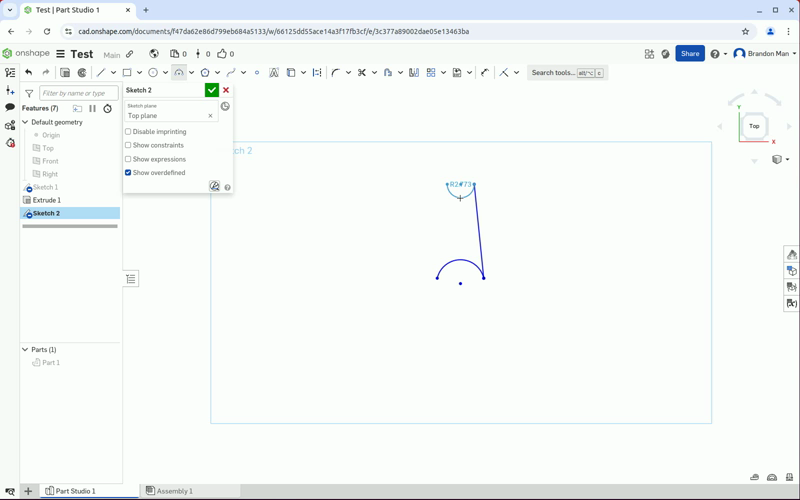
key(esc)
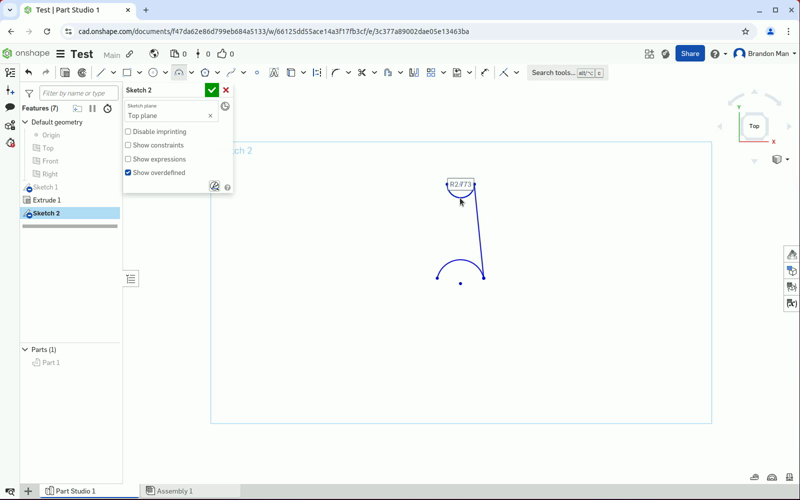
key(l)
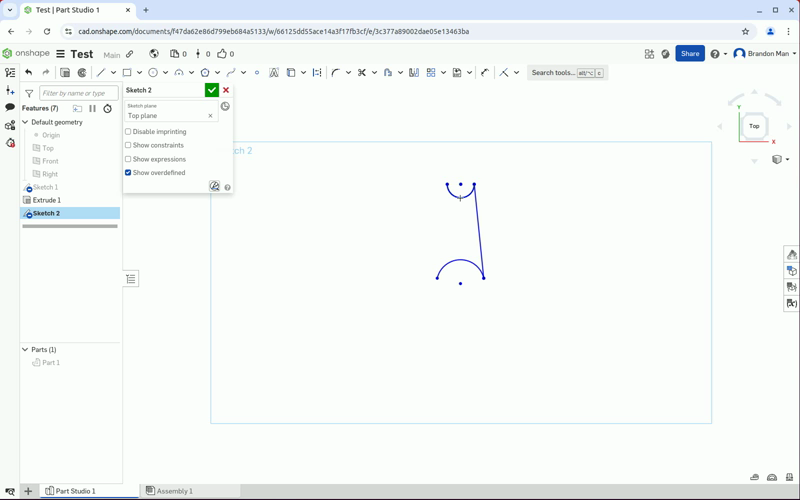
mouse_move(447, 184)
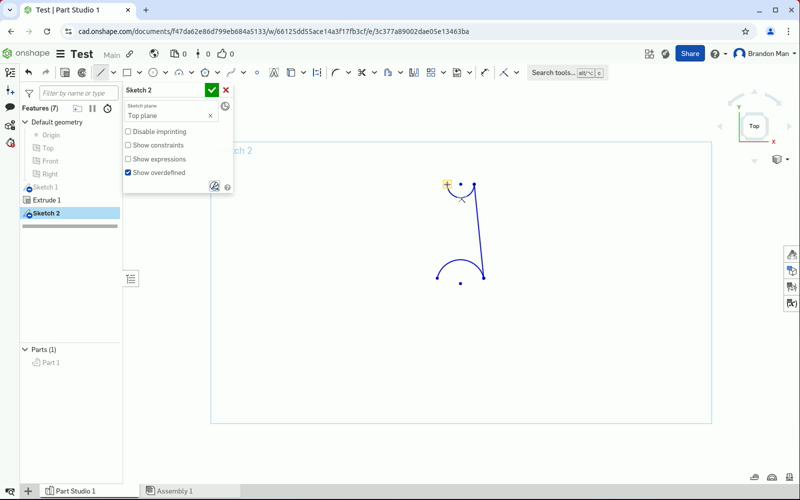
click(447, 184)
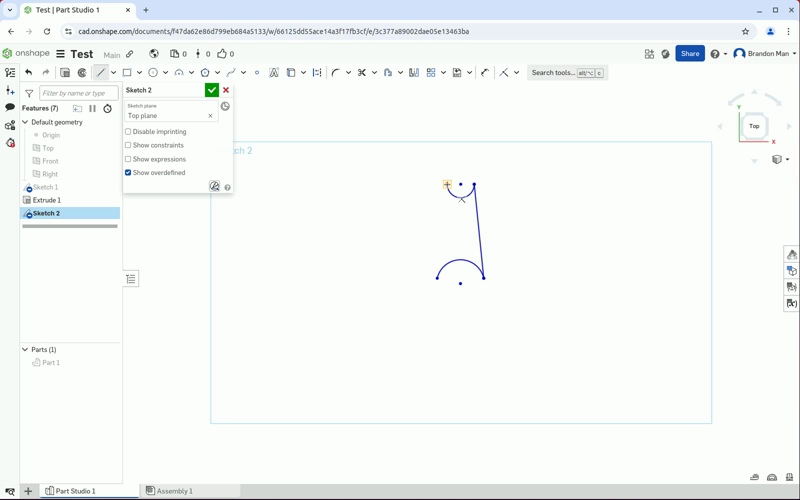
key_down(shift)
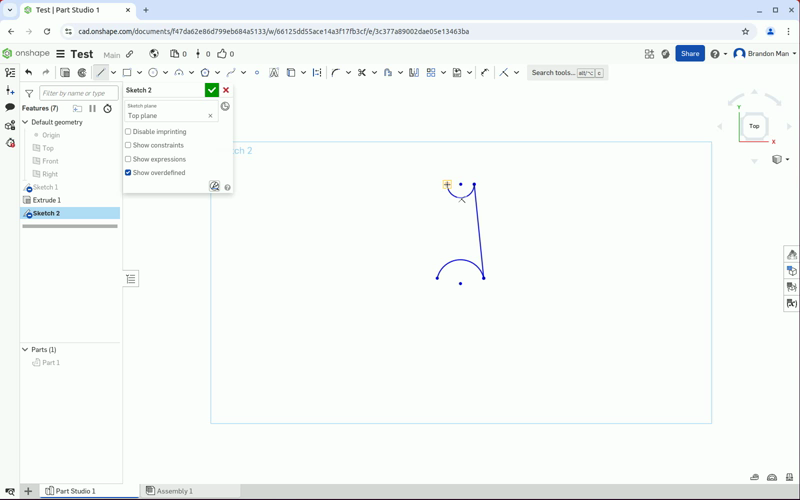
mouse_move(437, 278)
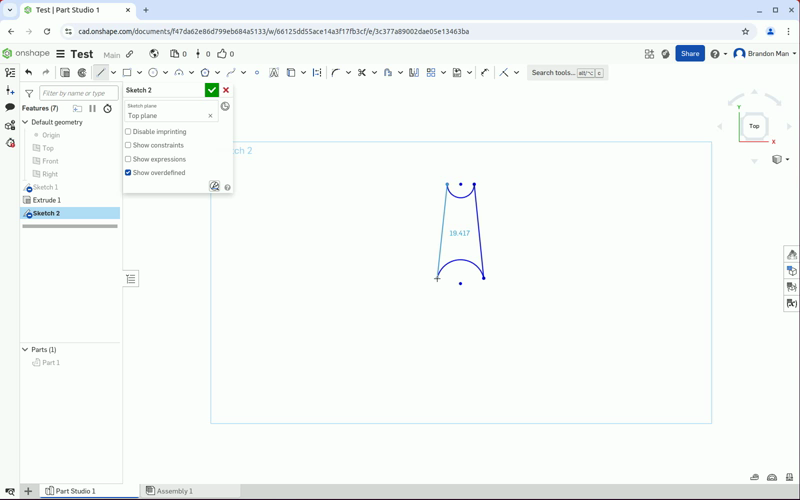
key_up(shift)
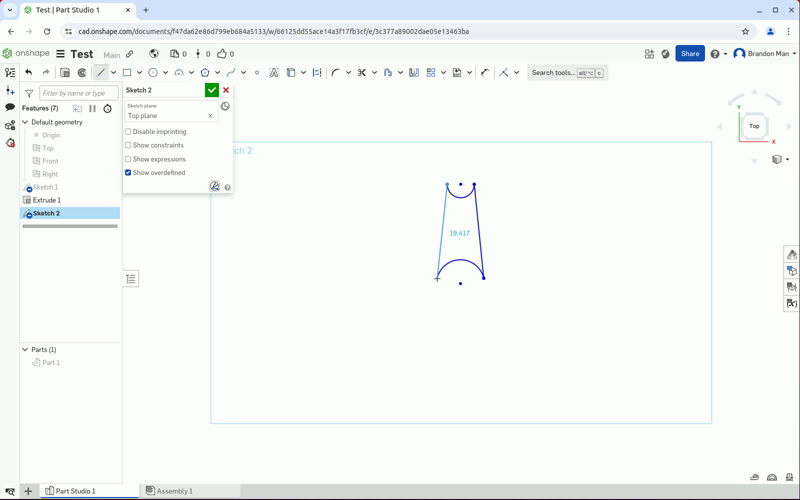
click(437, 278)
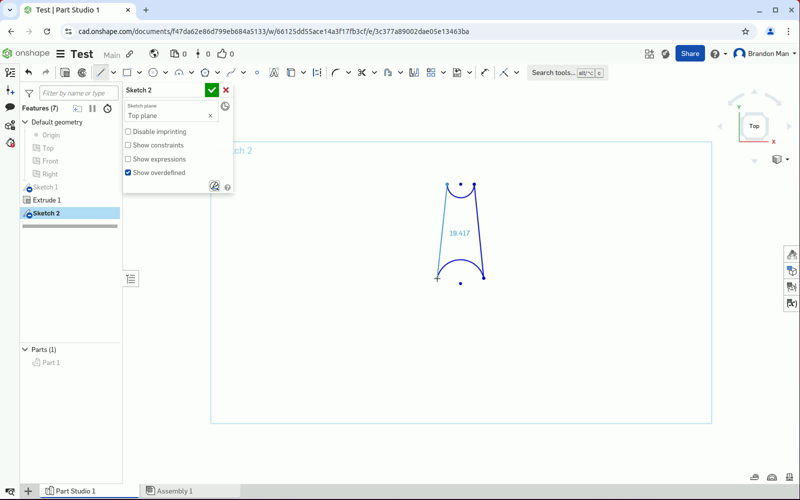
key(esc)
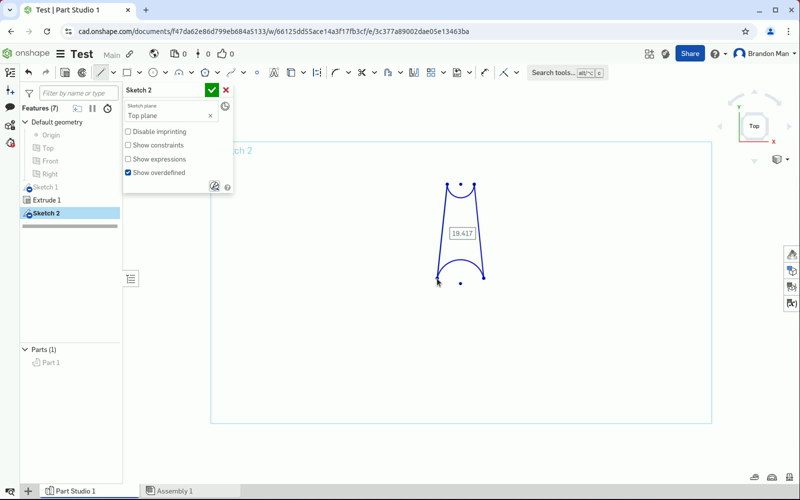
mouse_move(469, 215)
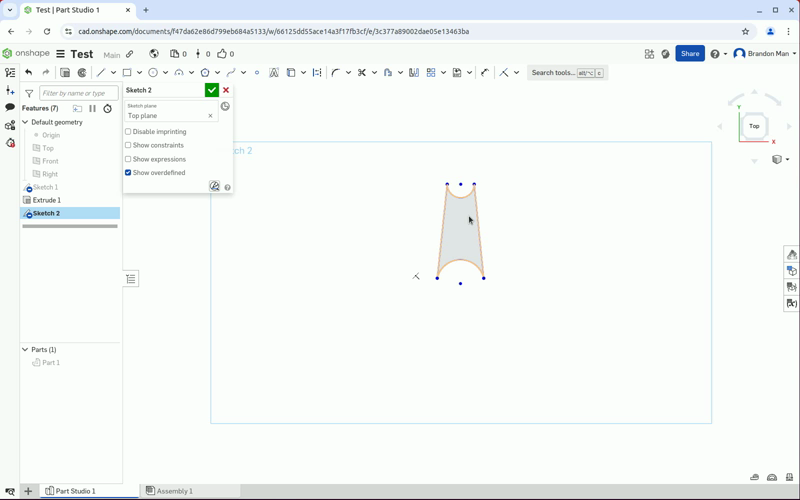
scroll(6)
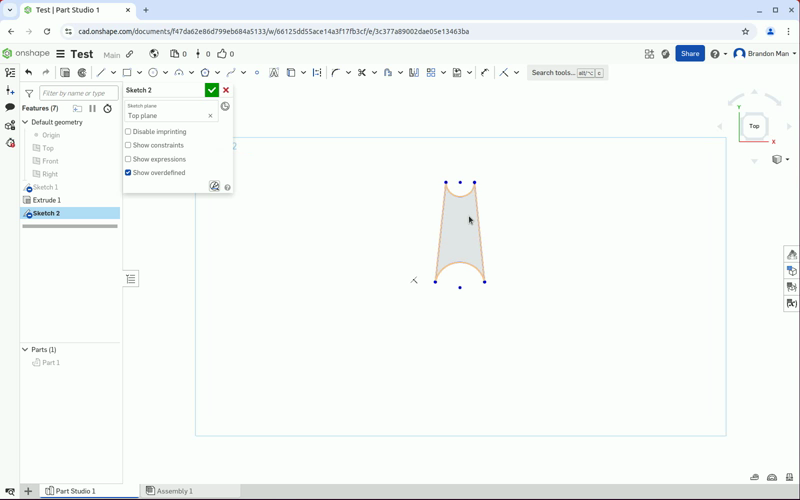
scroll(6)
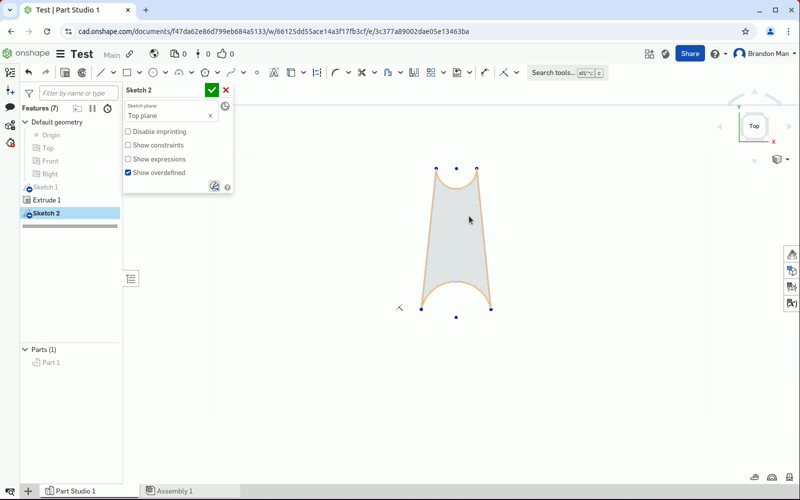
scroll(6)
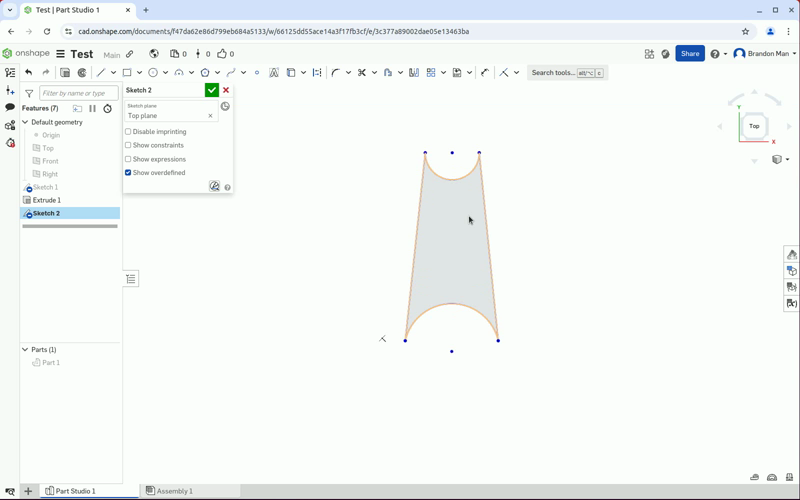
scroll(6)
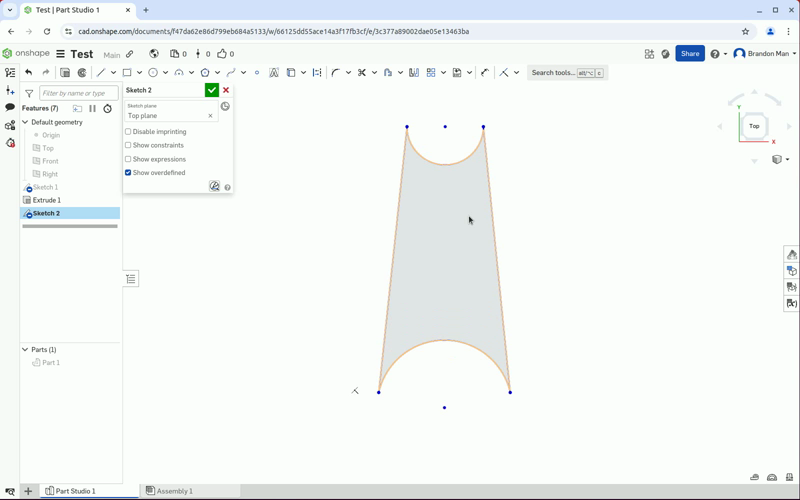
scroll(6)
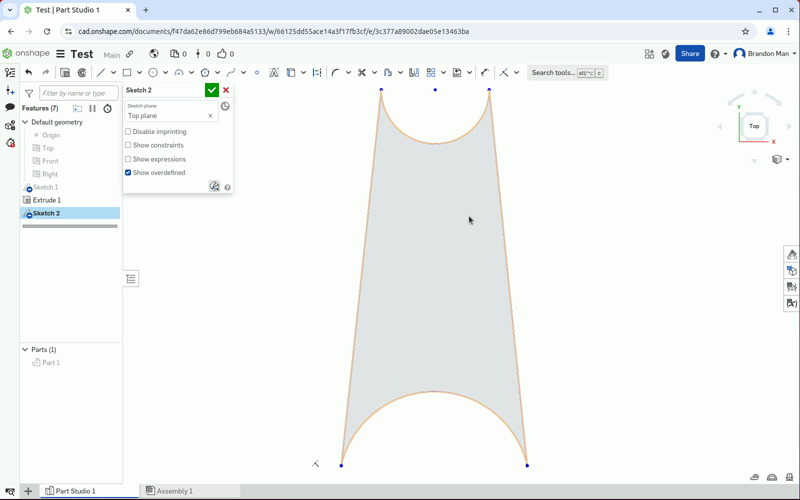
scroll(6)
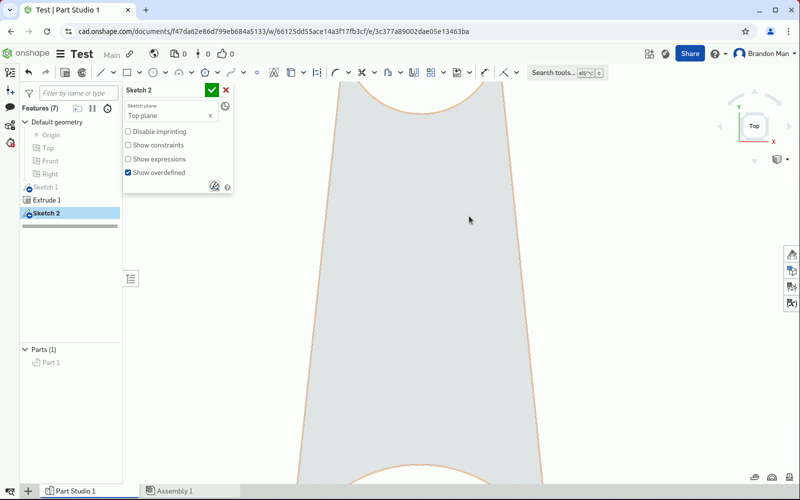
scroll(6)
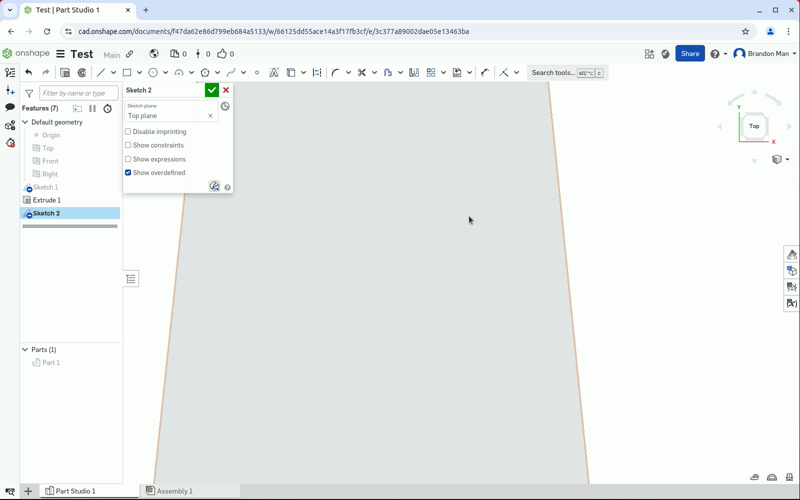
click(469, 215)
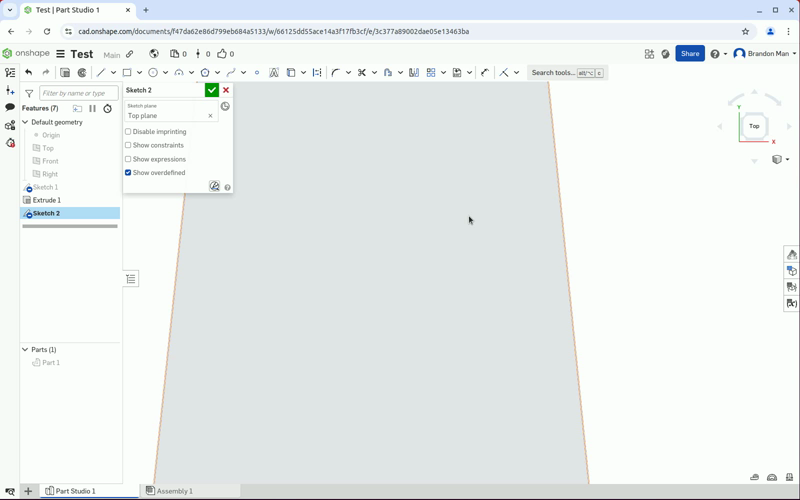
scroll(-6)
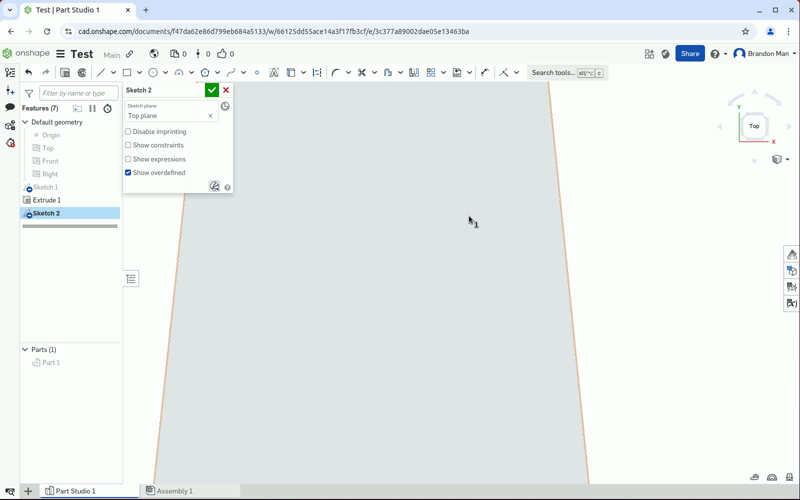
scroll(-6)
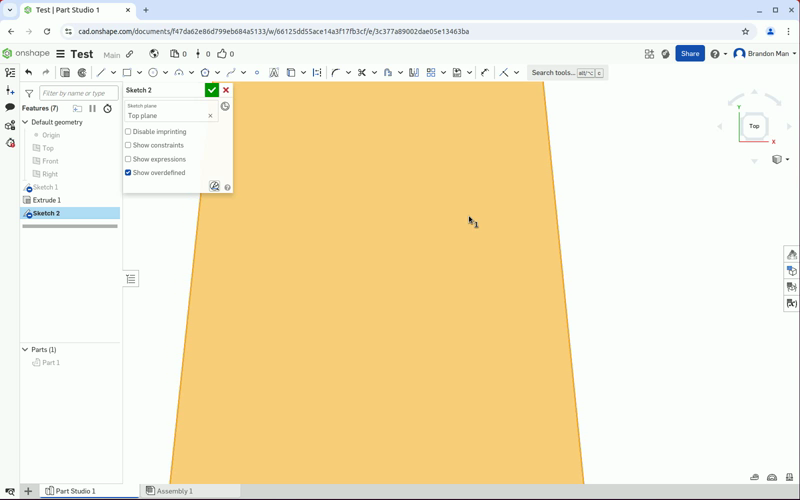
scroll(-6)
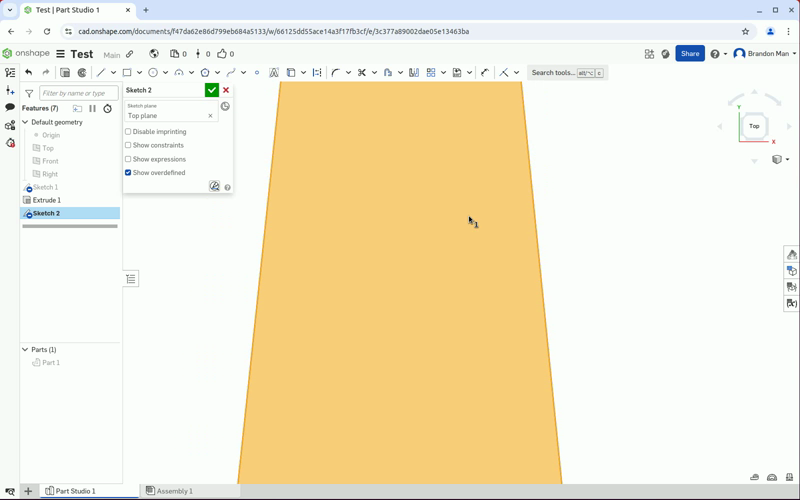
scroll(-6)
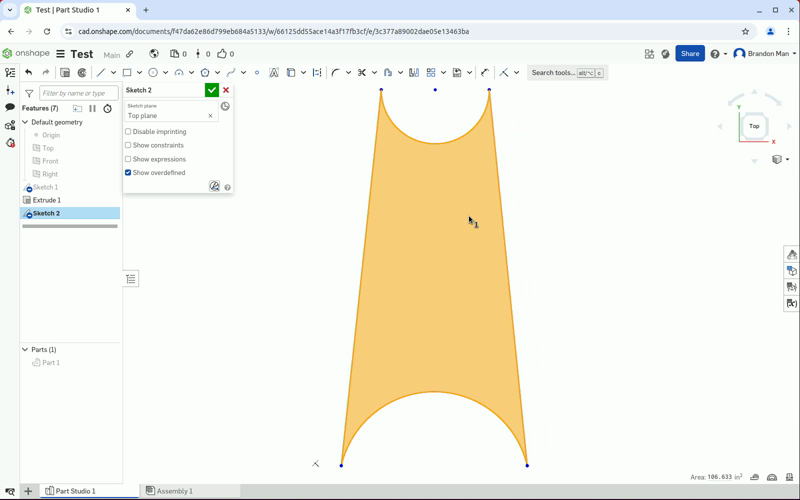
scroll(-6)
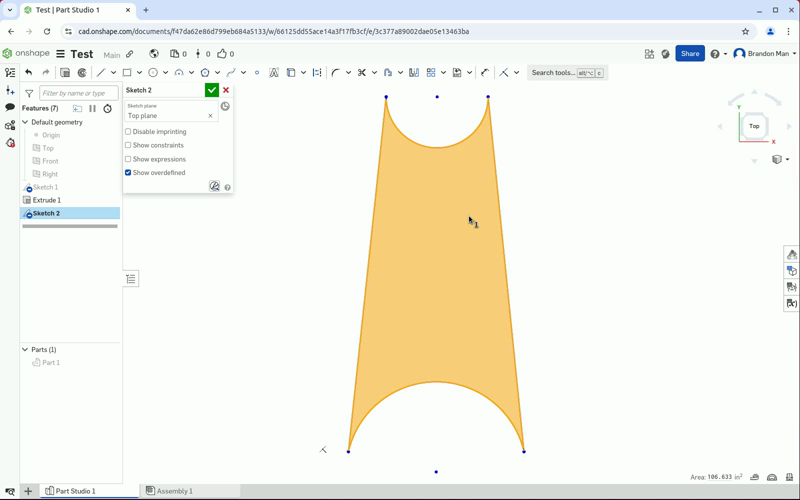
scroll(-6)
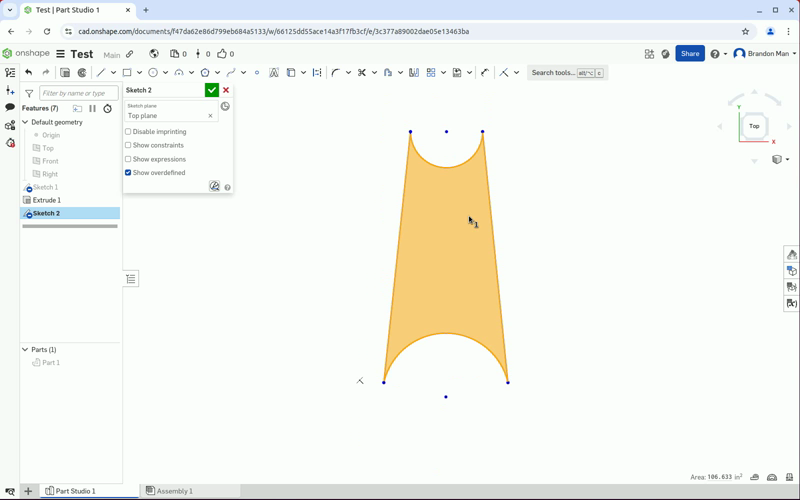
scroll(-6)
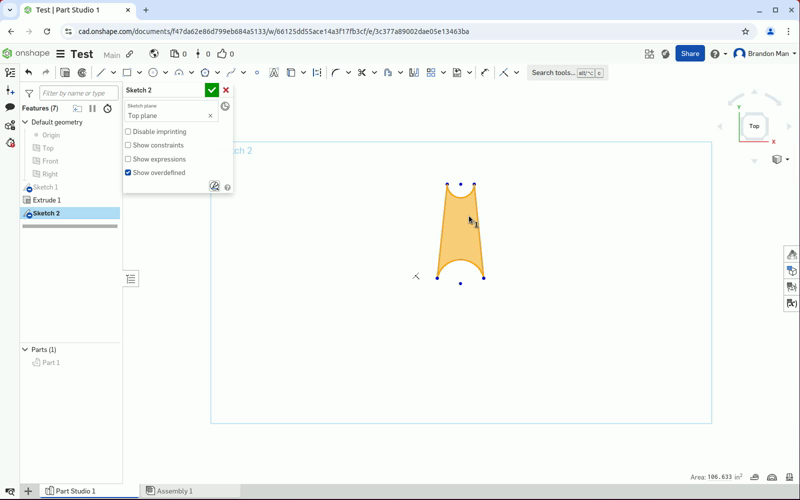
mouse_move(73, 352)
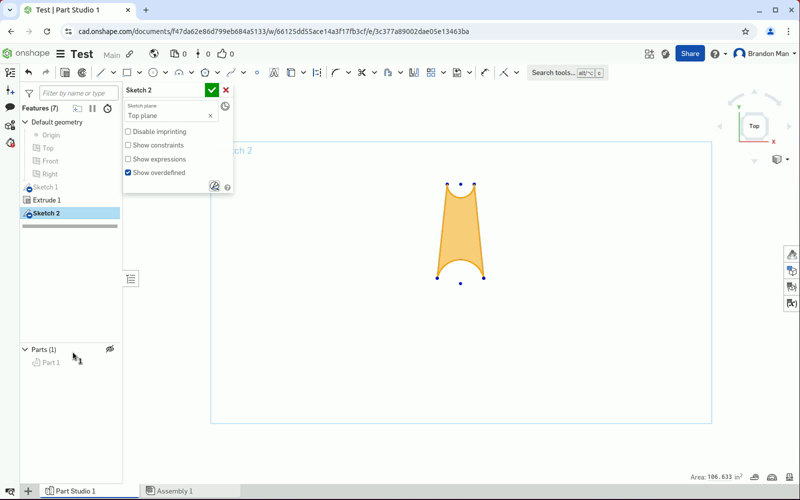
key(shift+y)
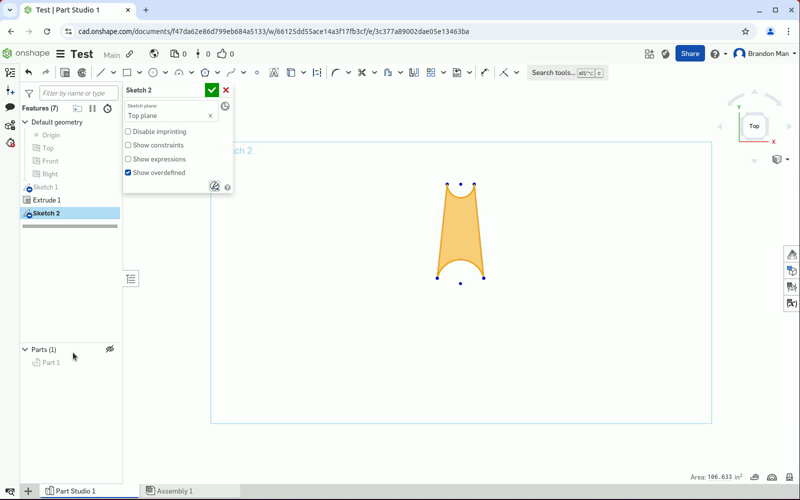
key(shift+e)
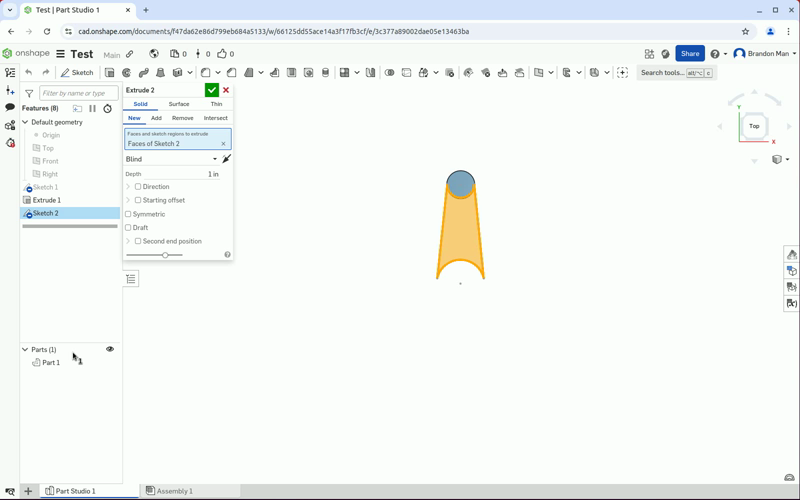
mouse_move(143, 106)
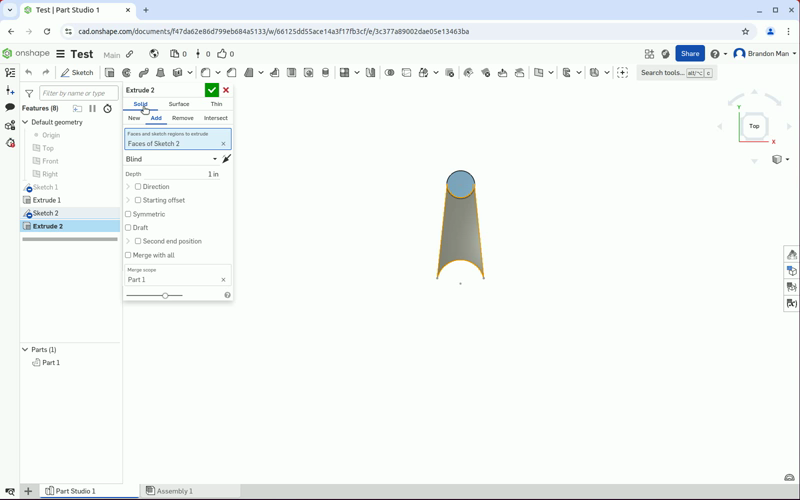
click(143, 106)
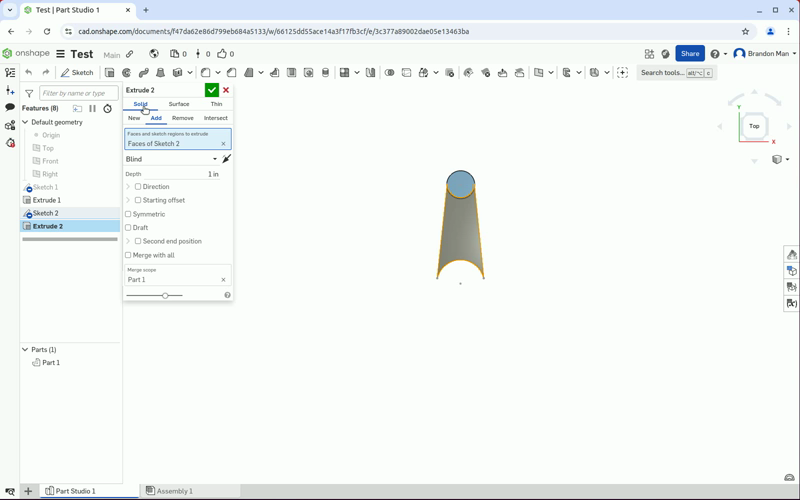
mouse_move(137, 120)
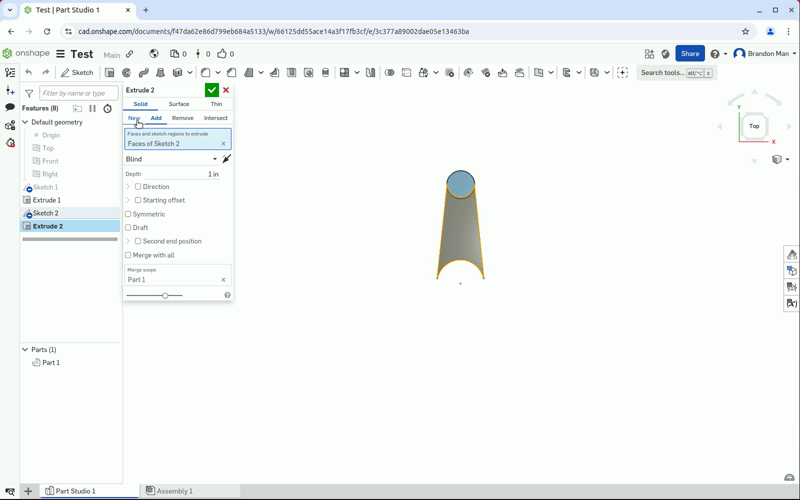
click(137, 120)
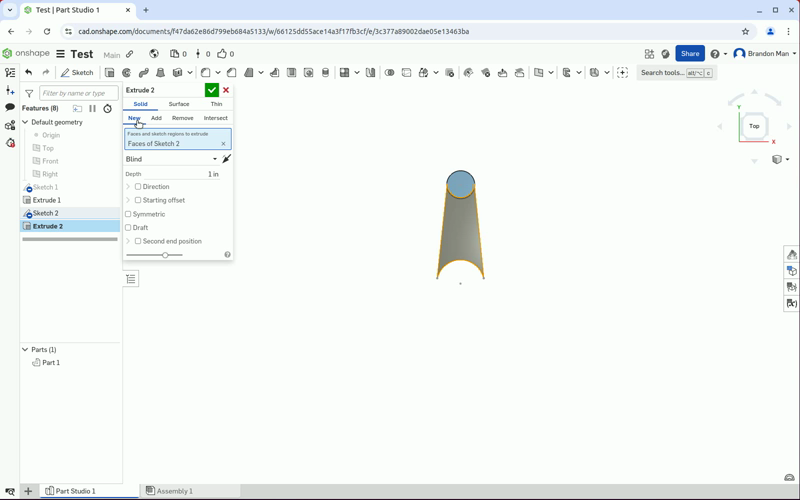
key(tab, 4)
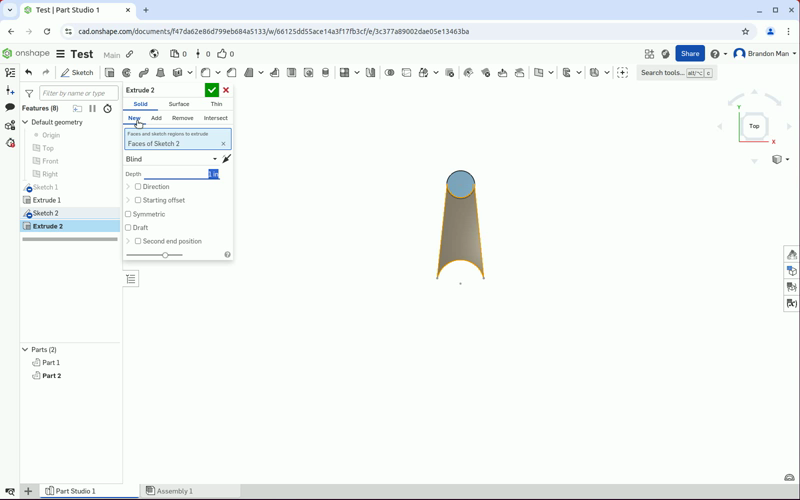
text(2.166)
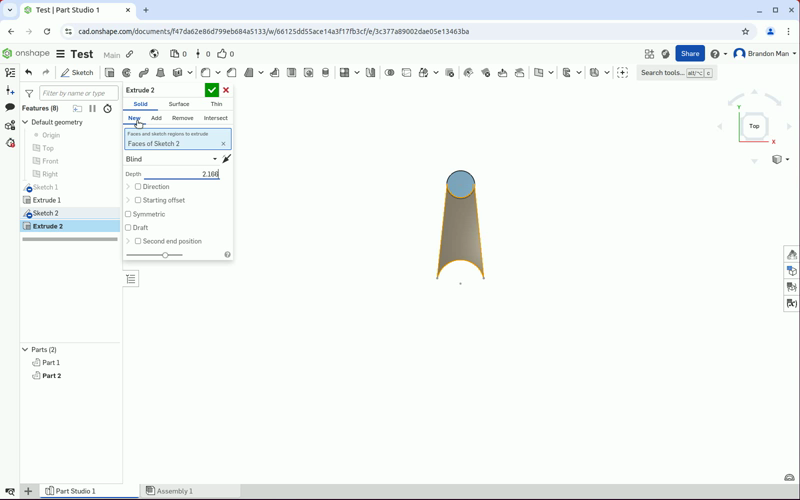
key(enter)
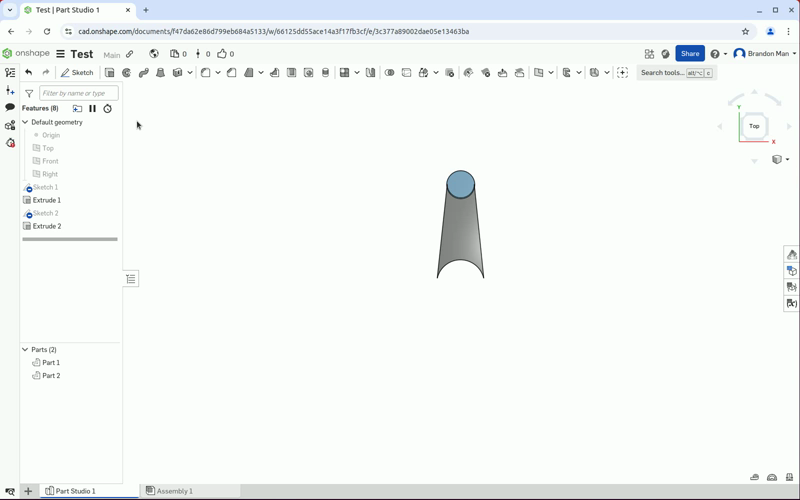
key(shift+h)
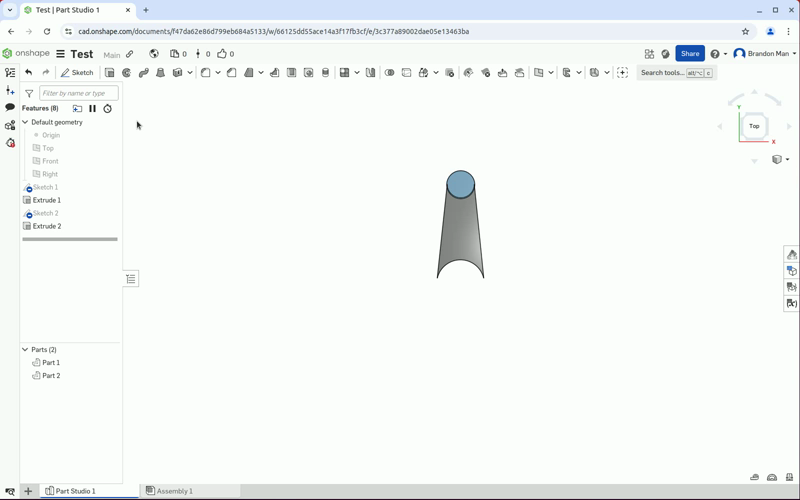
key(shift+h)
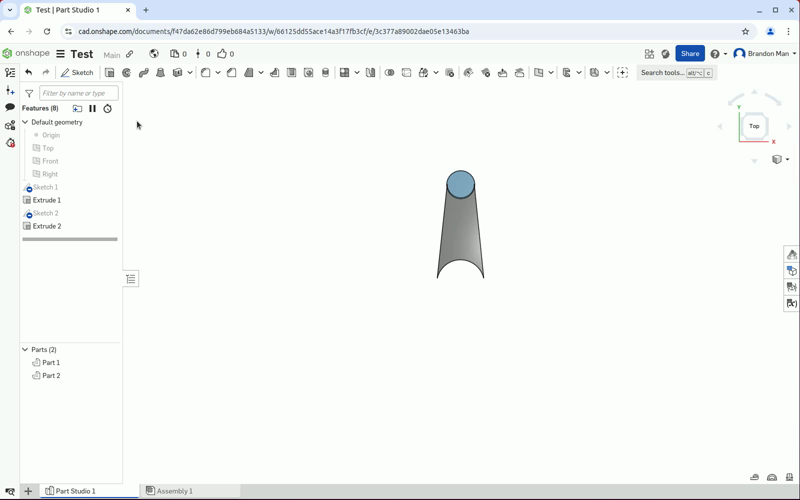
mouse_move(73, 189)
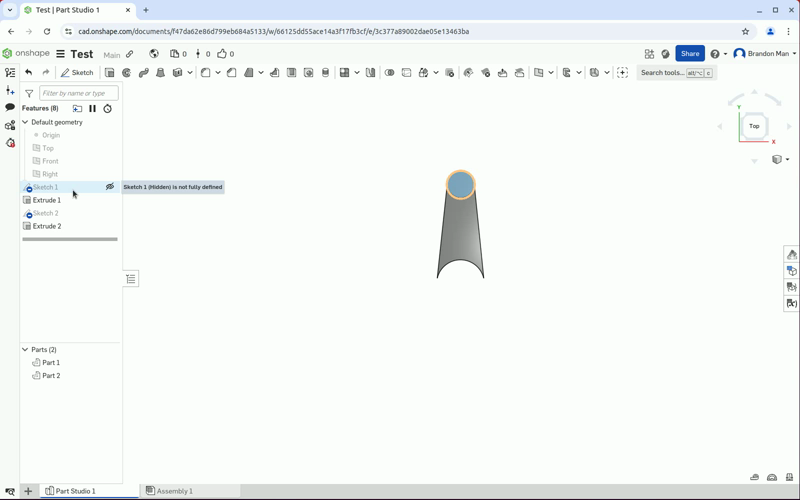
click(73, 189)
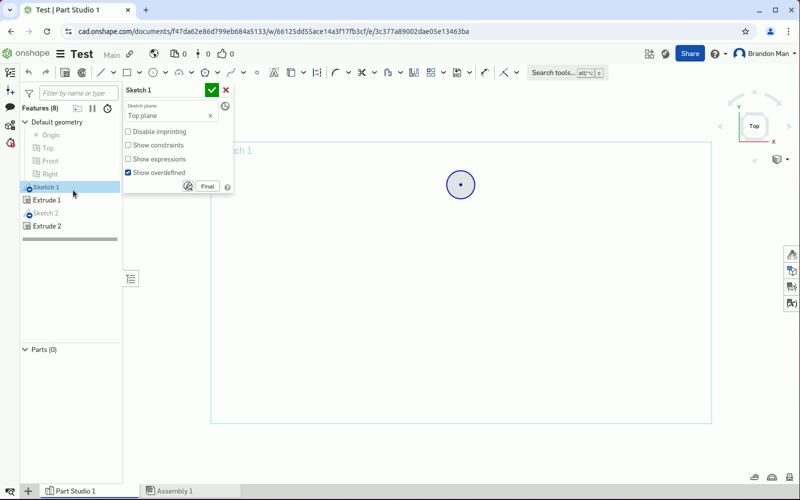
mouse_move(229, 92)
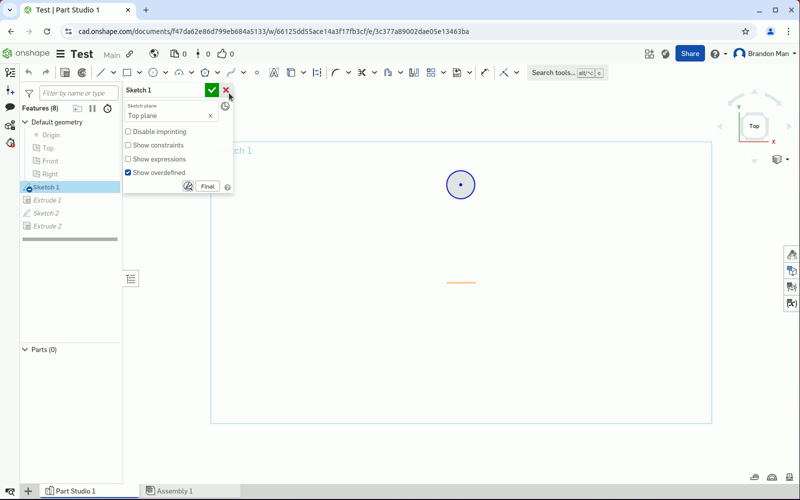
click(229, 92)
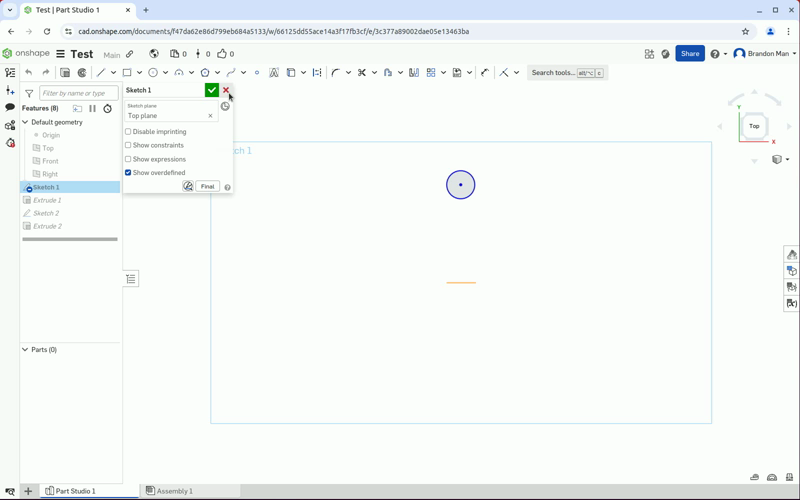
key(shift+s)
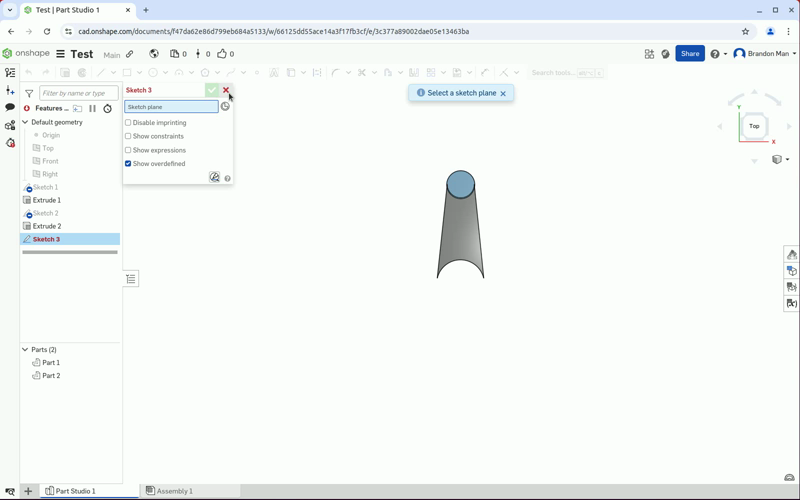
mouse_move(73, 150)
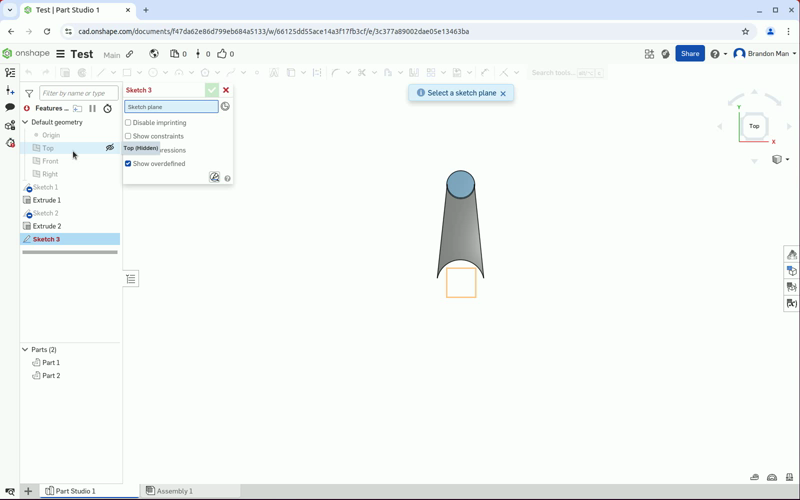
click(73, 150)
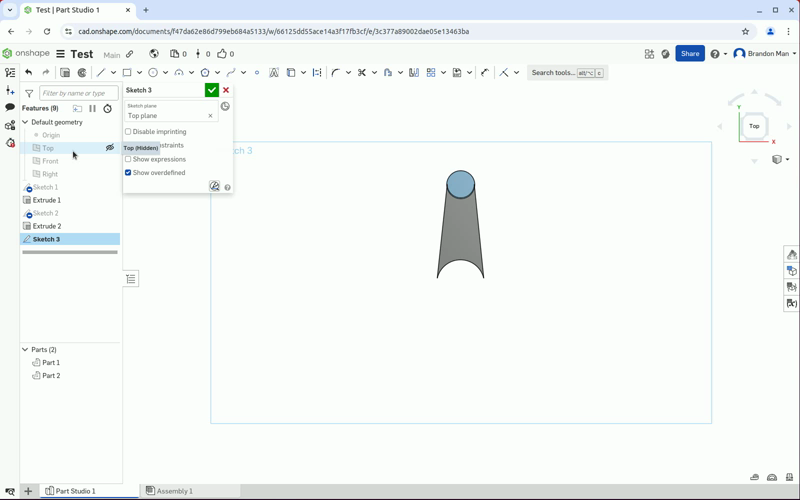
mouse_move(73, 352)
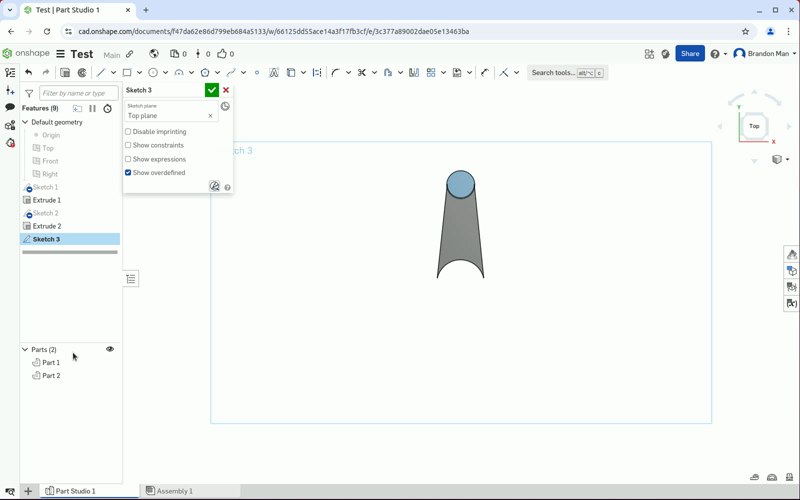
key(y)
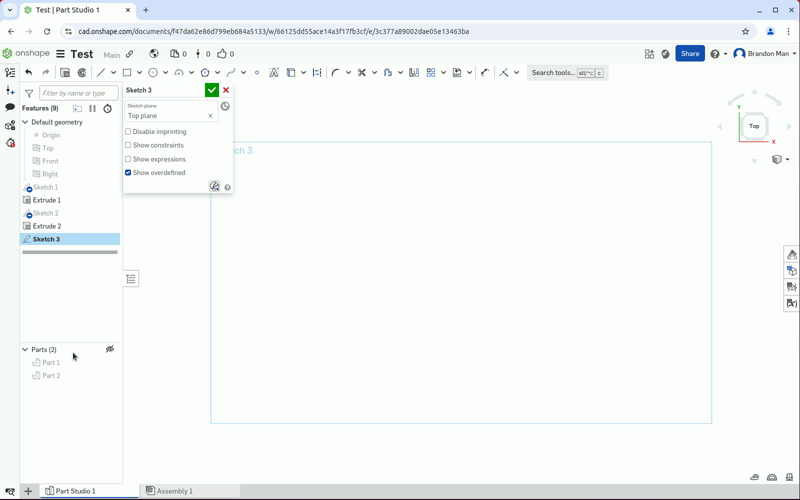
key(a)
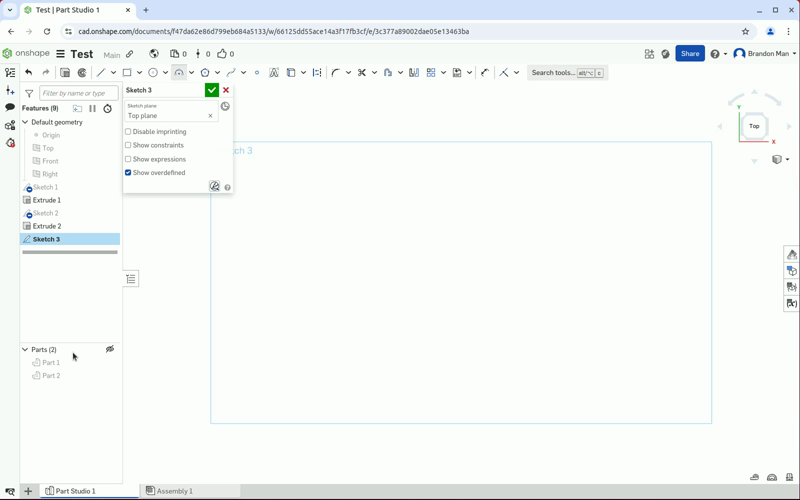
key_down(shift)
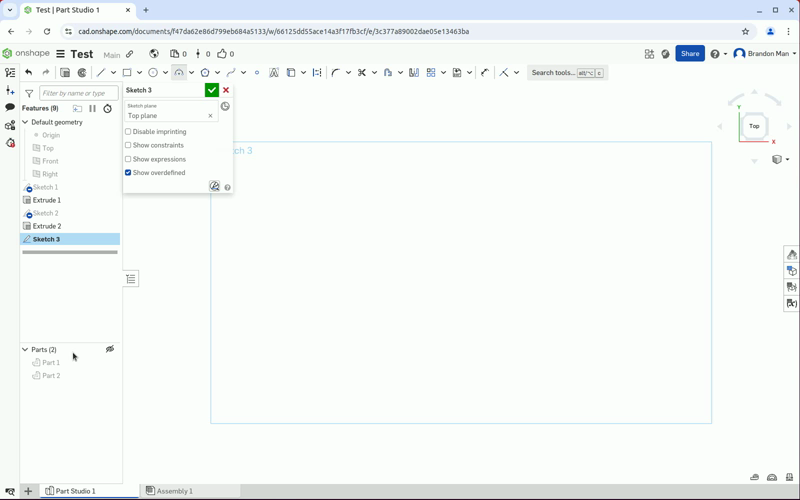
mouse_move(437, 282)
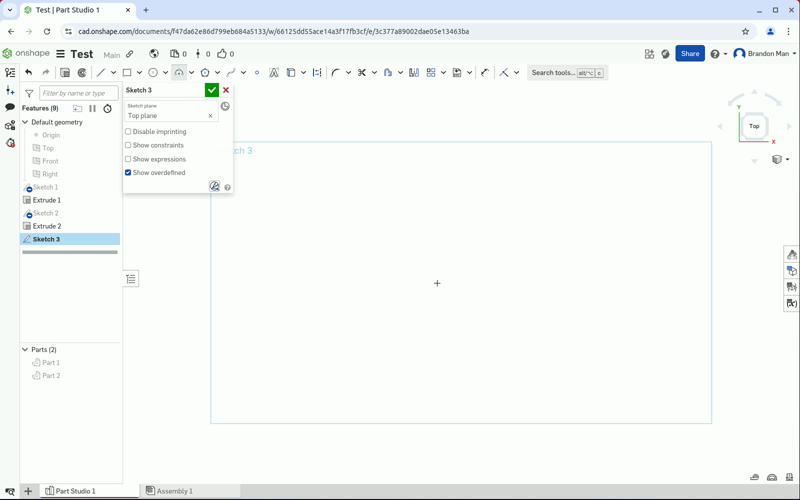
click(437, 282)
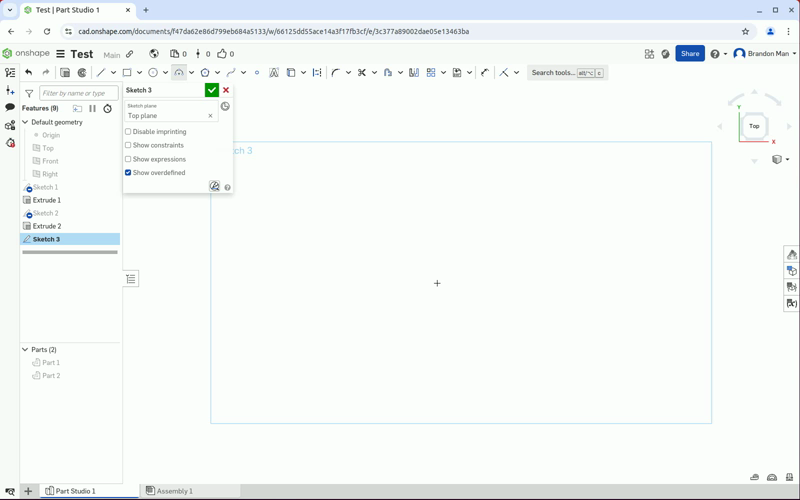
key_up(shift)
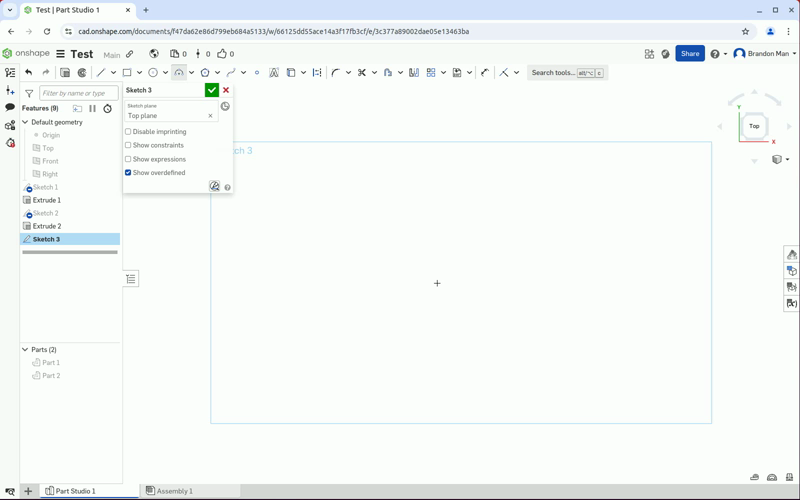
key_down(shift)
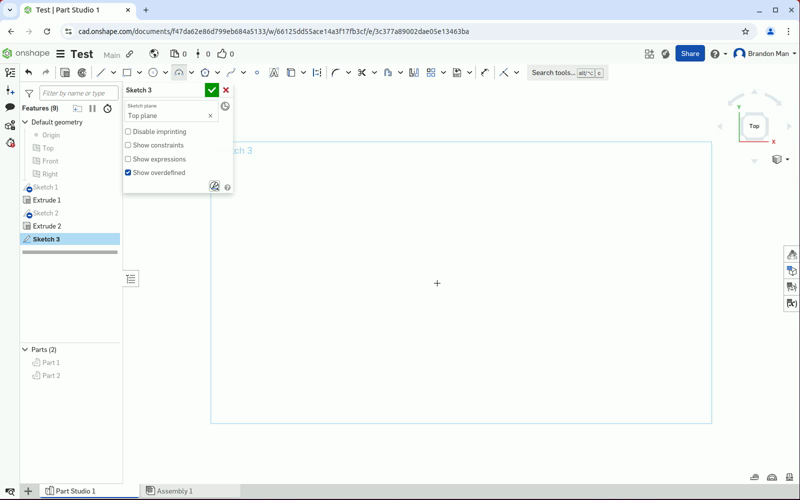
mouse_move(486, 282)
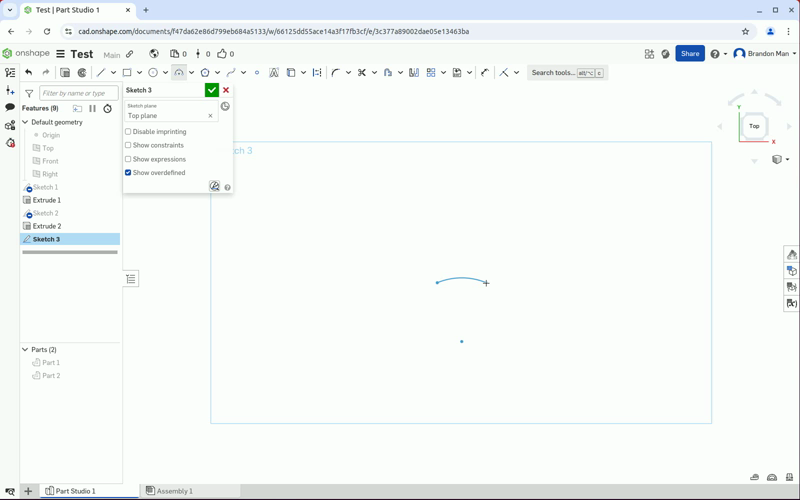
click(486, 282)
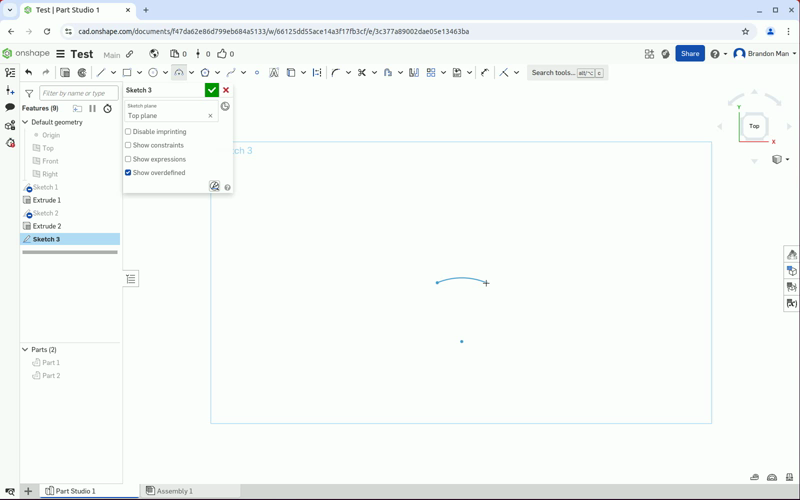
mouse_move(461, 307)
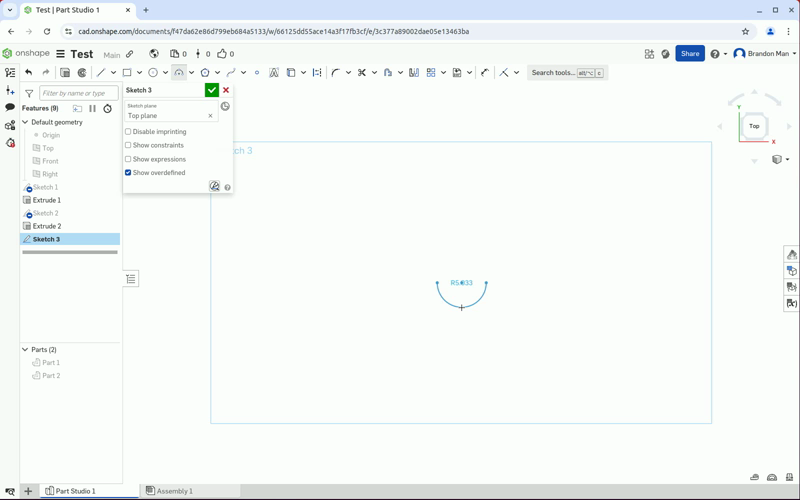
click(461, 307)
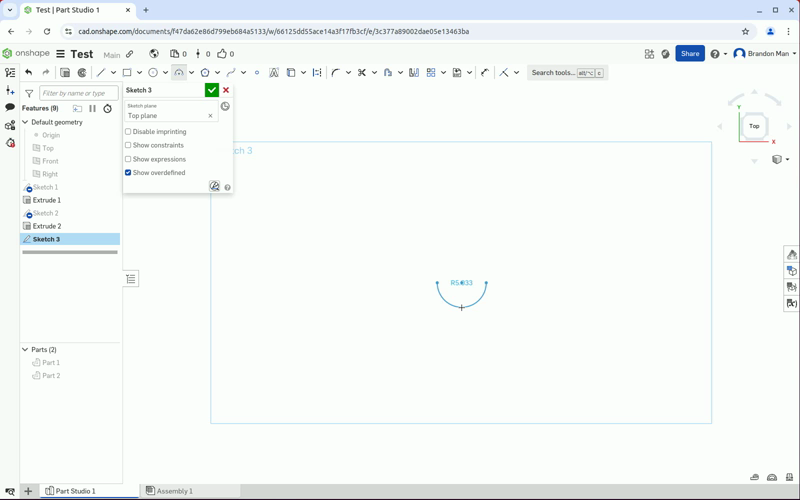
key_up(shift)
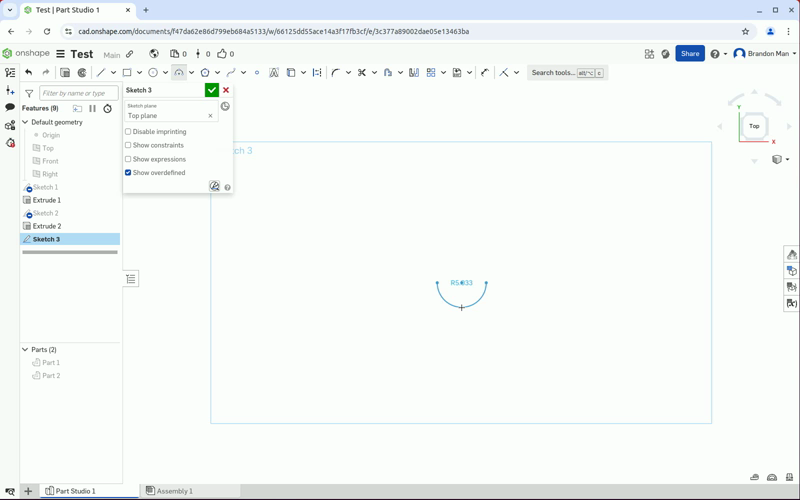
key(esc)
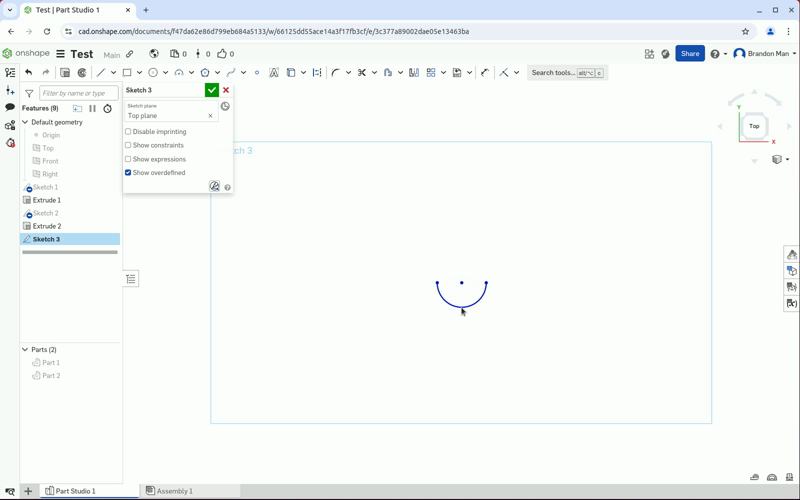
key(l)
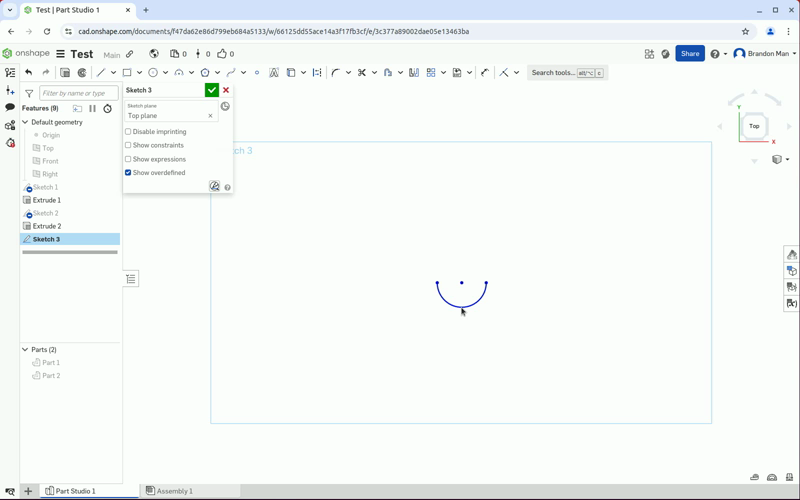
mouse_move(486, 282)
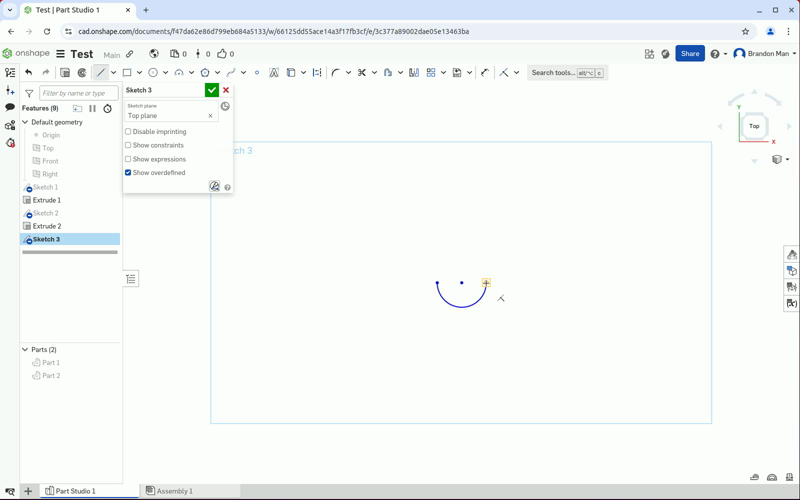
click(486, 282)
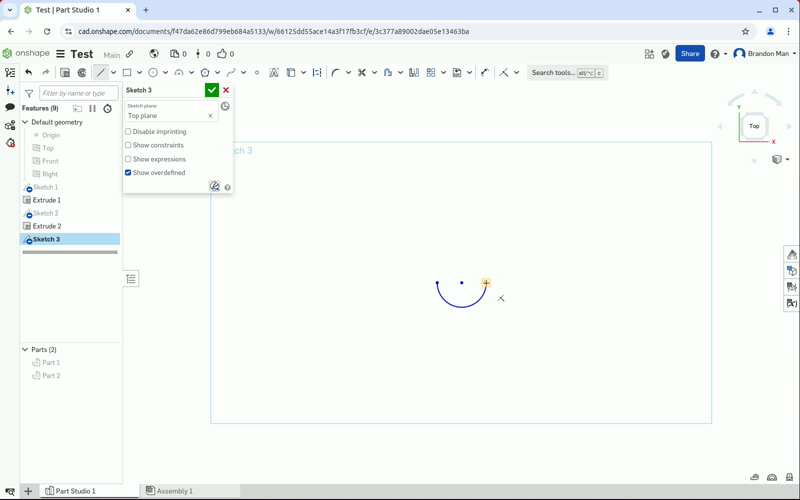
key_down(shift)
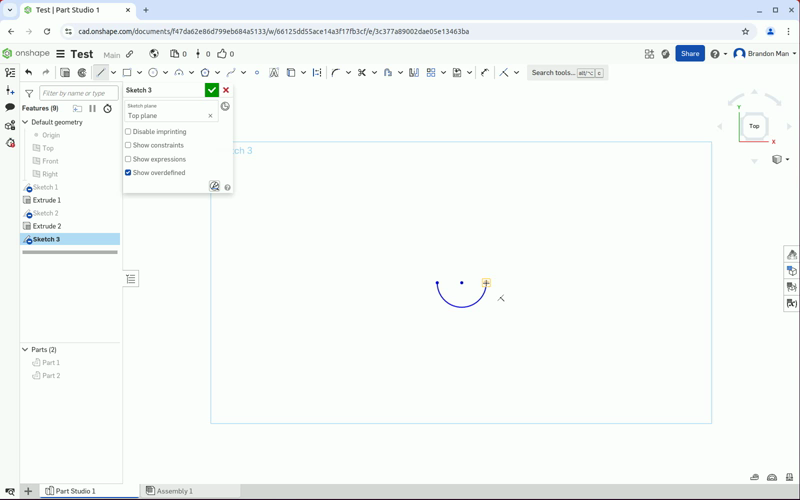
mouse_move(516, 282)
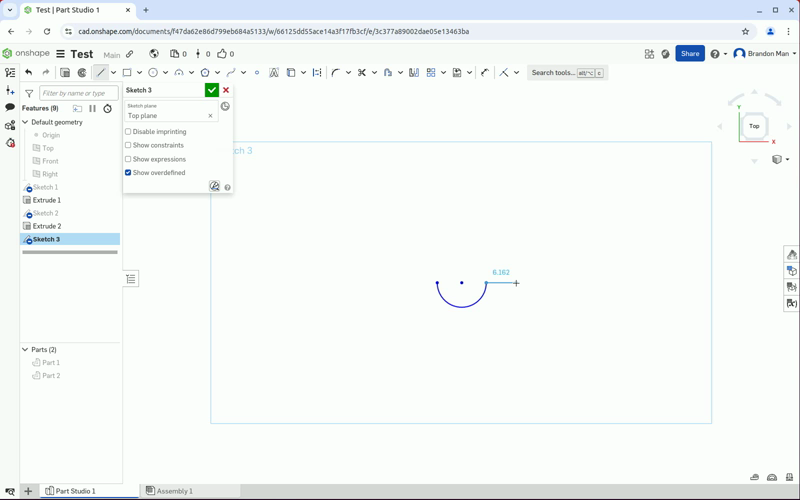
mouse_move(485, 277)
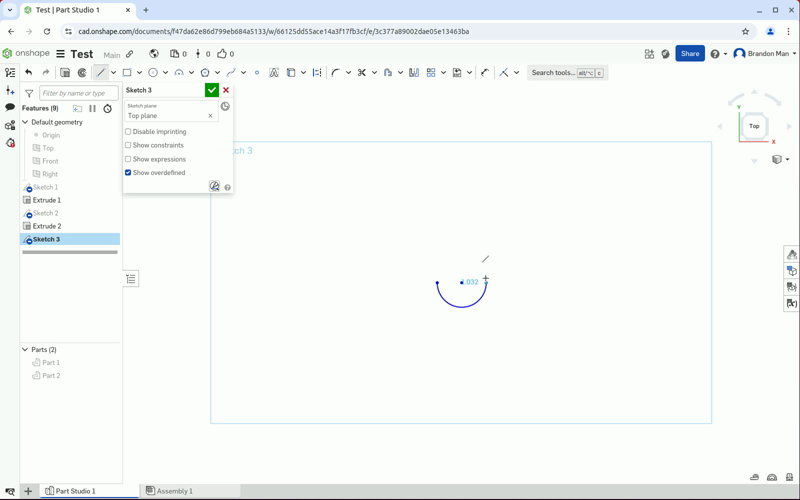
scroll(6)
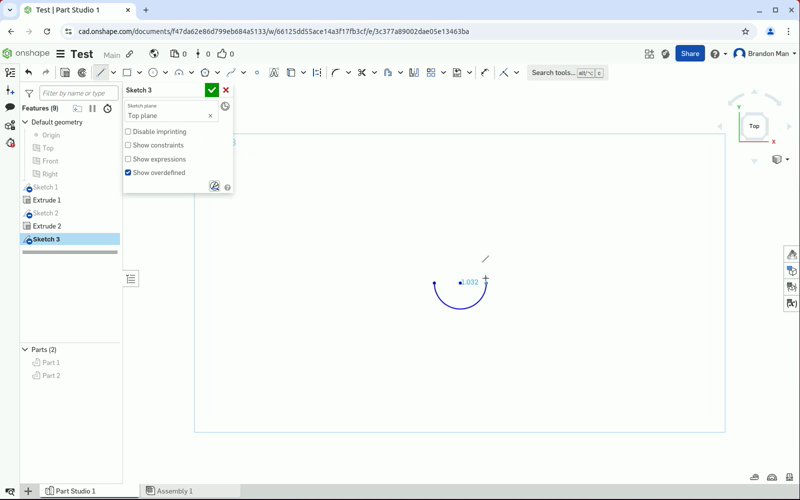
scroll(6)
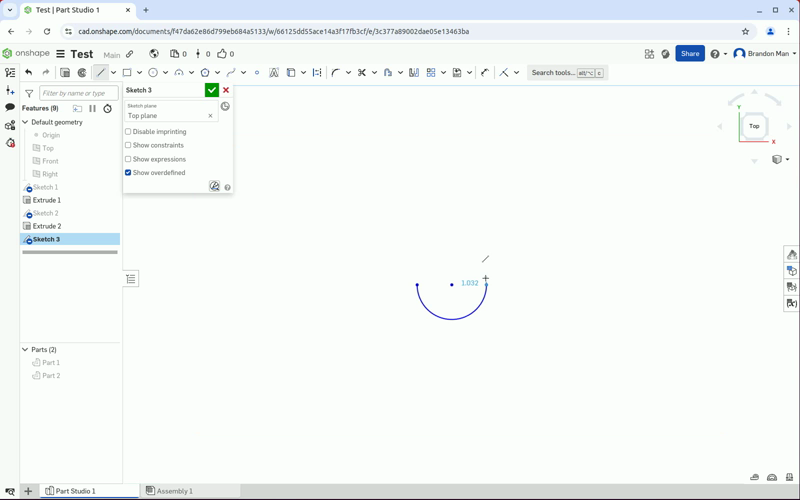
scroll(6)
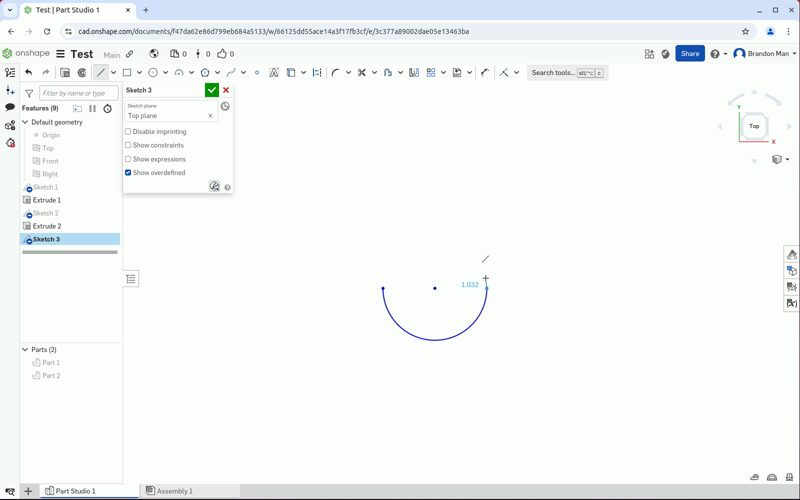
scroll(6)
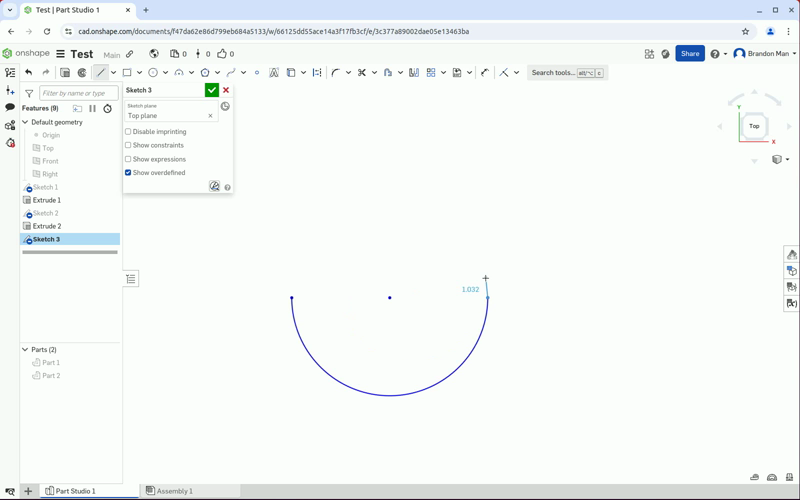
scroll(6)
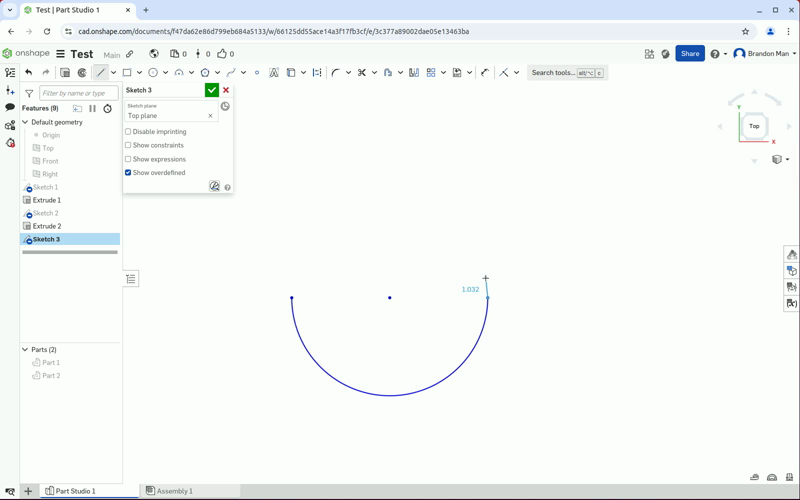
scroll(6)
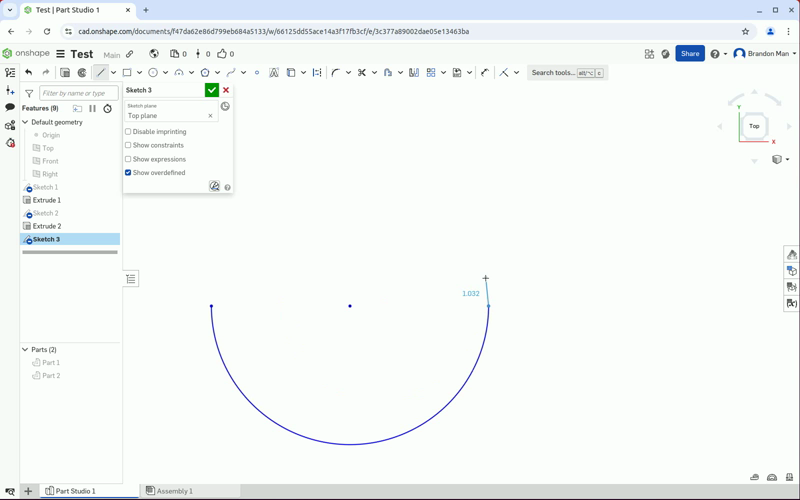
scroll(6)
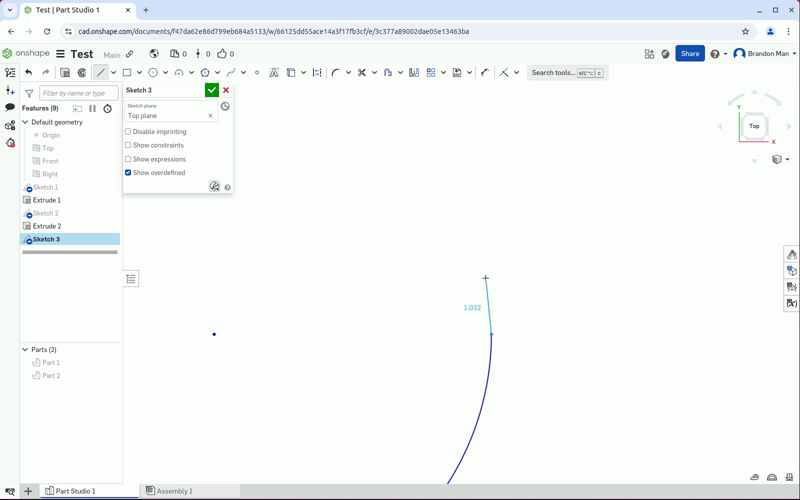
click(485, 277)
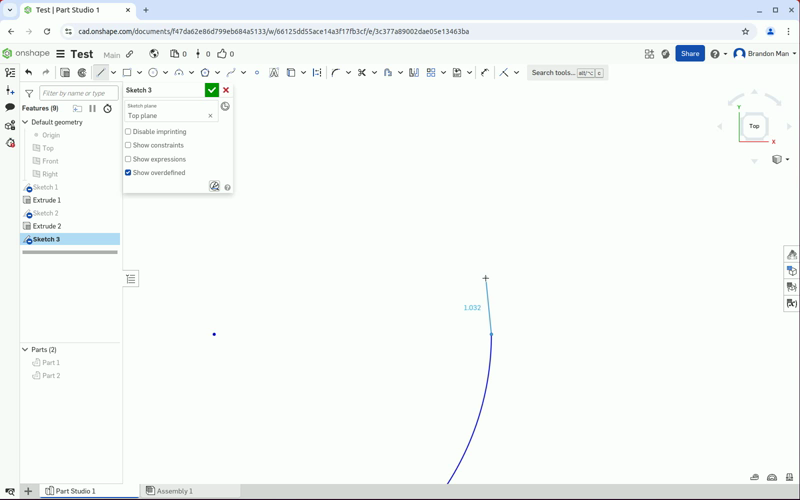
scroll(-6)
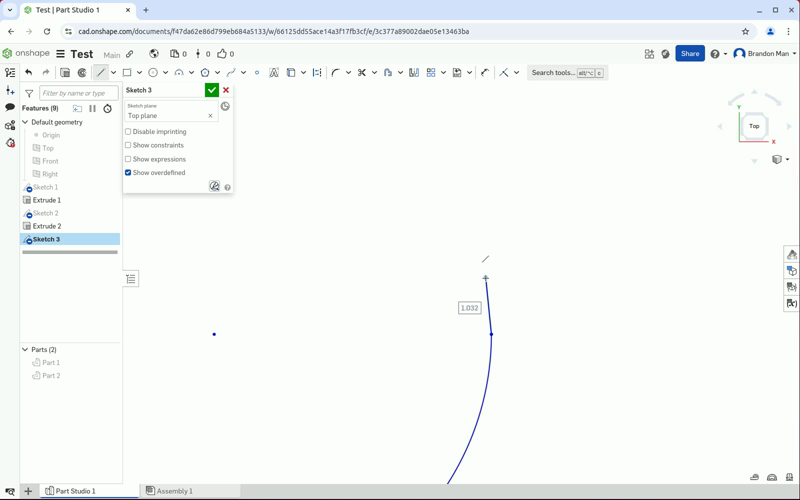
scroll(-6)
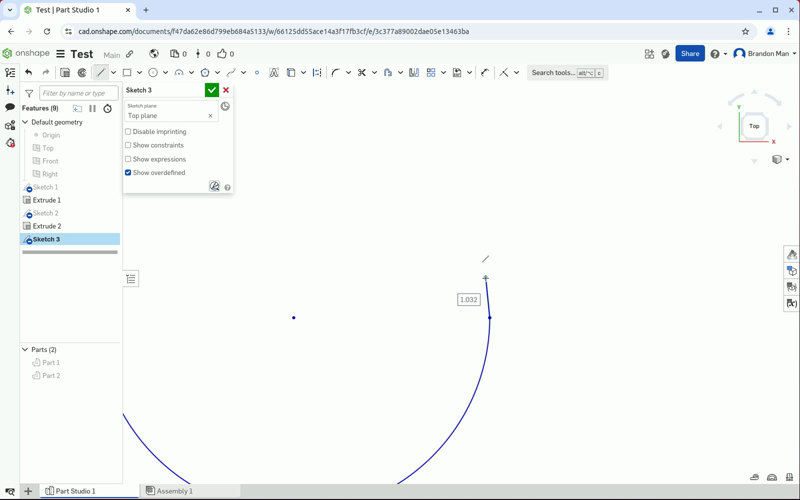
scroll(-6)
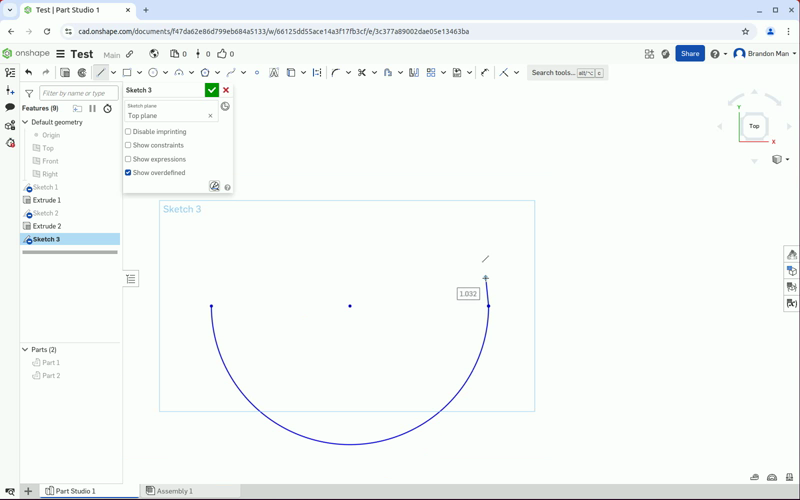
scroll(-6)
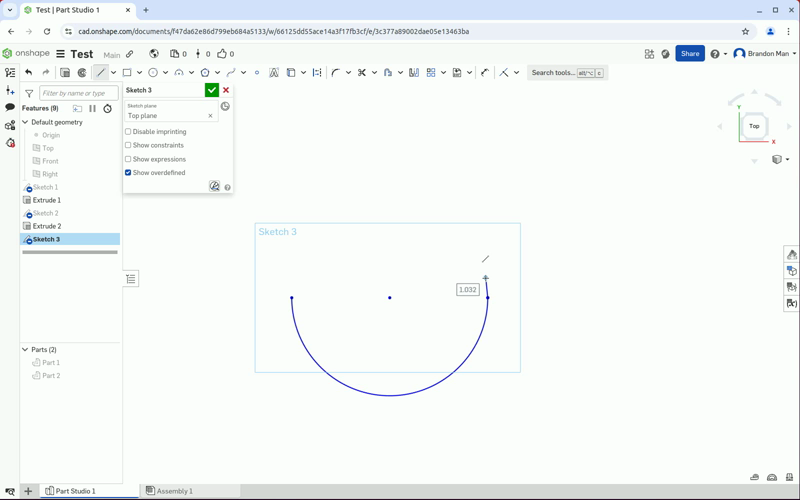
scroll(-6)
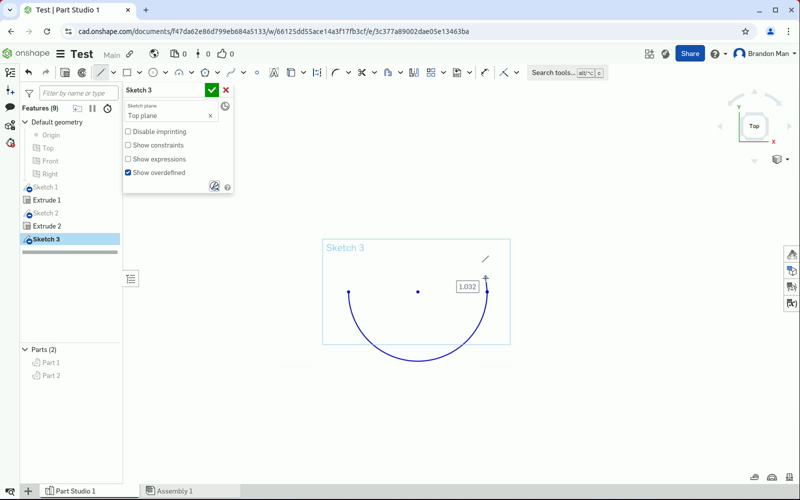
scroll(-6)
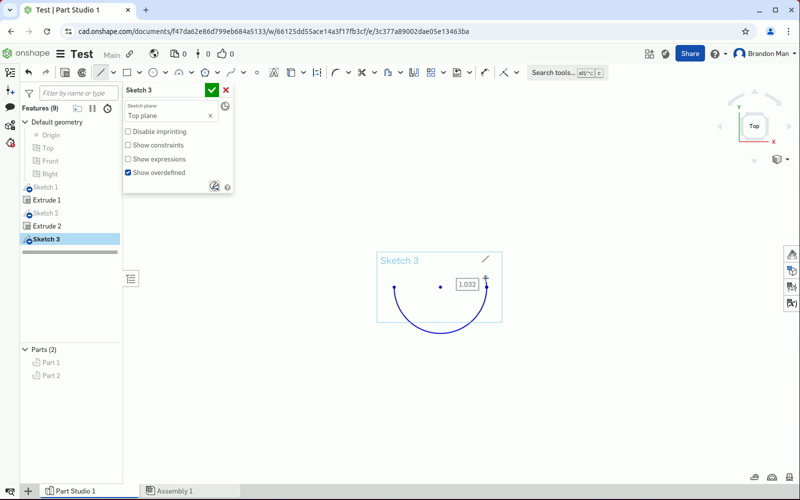
scroll(-6)
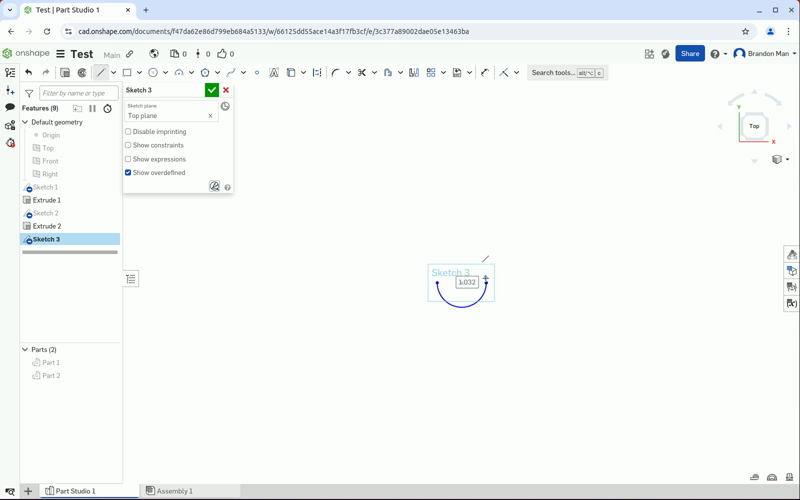
key_up(shift)
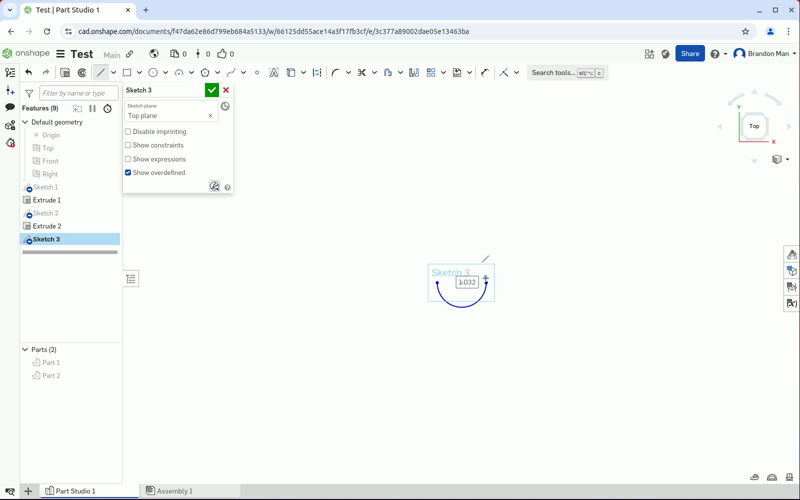
key(esc)
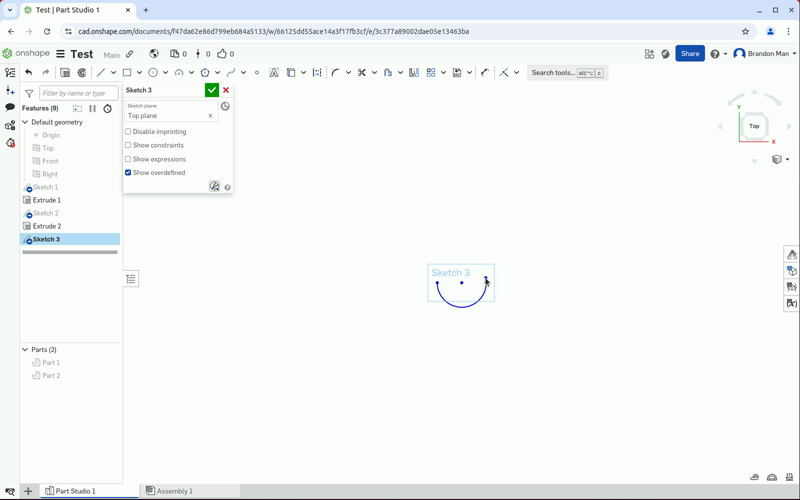
key(a)
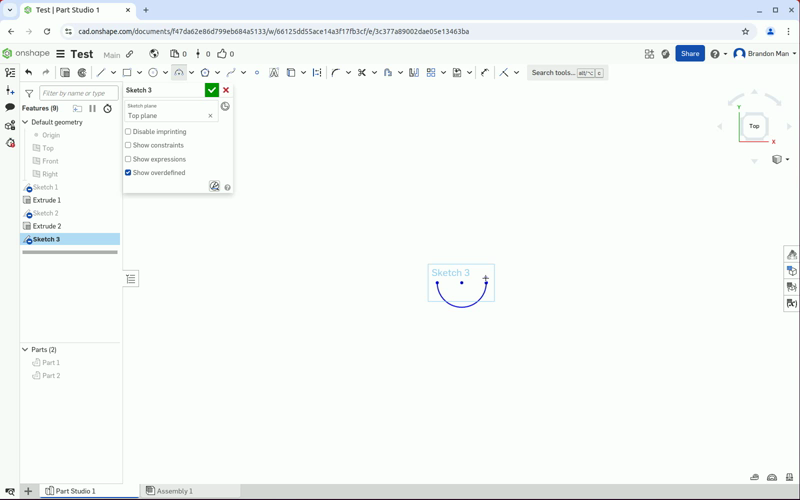
mouse_move(485, 277)
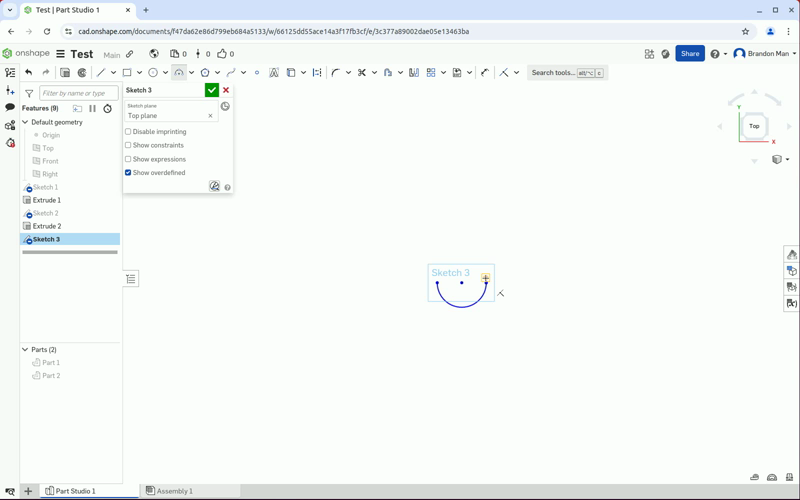
click(485, 277)
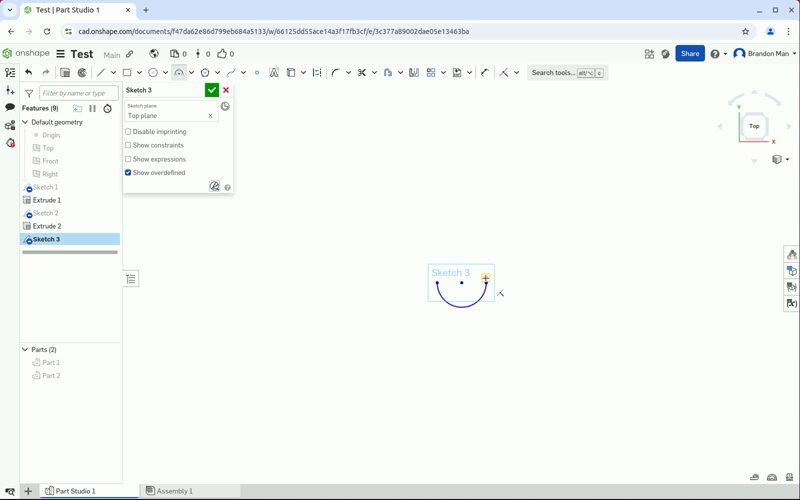
key_down(shift)
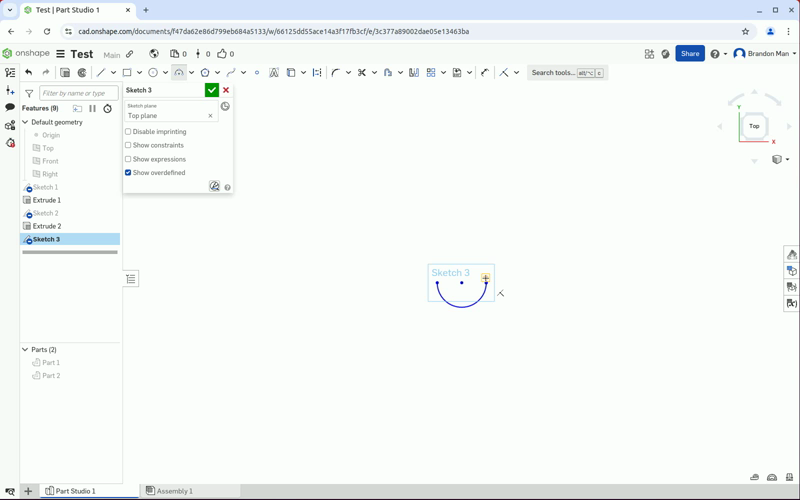
mouse_move(437, 277)
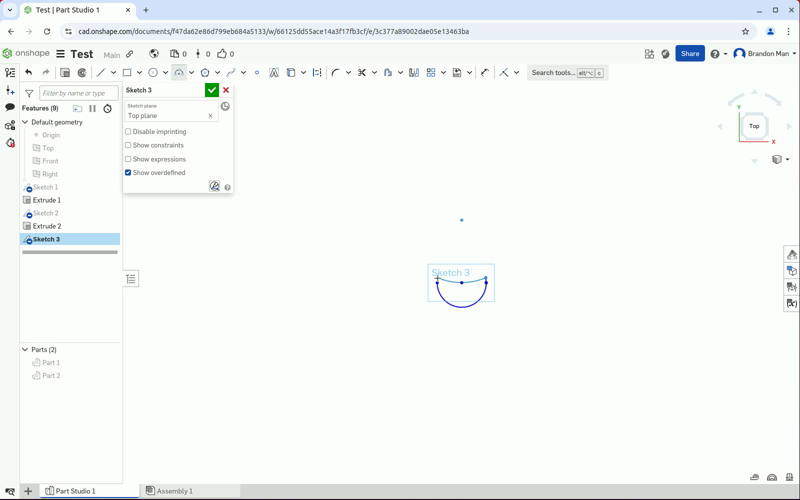
click(437, 277)
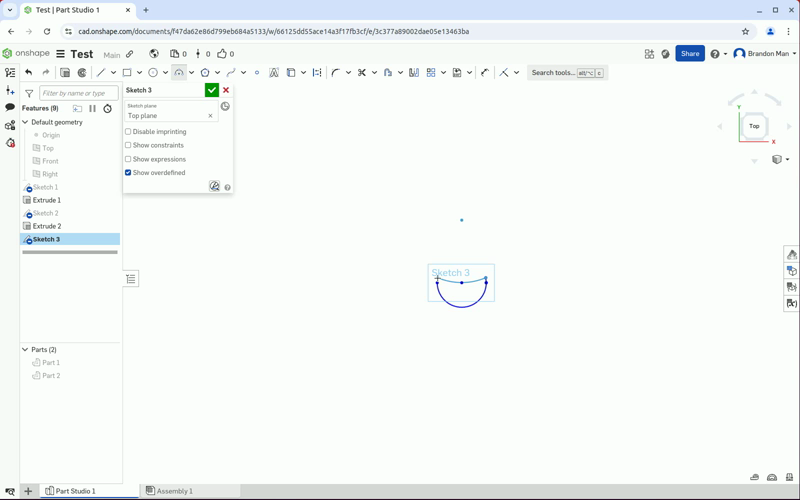
mouse_move(461, 258)
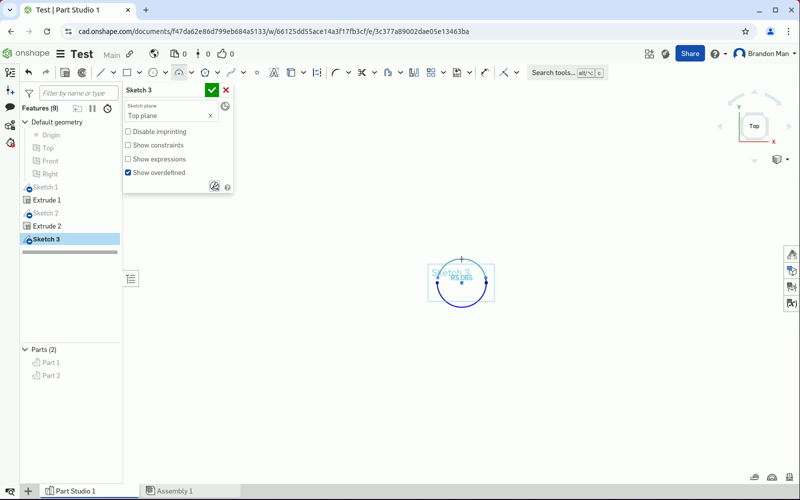
click(461, 258)
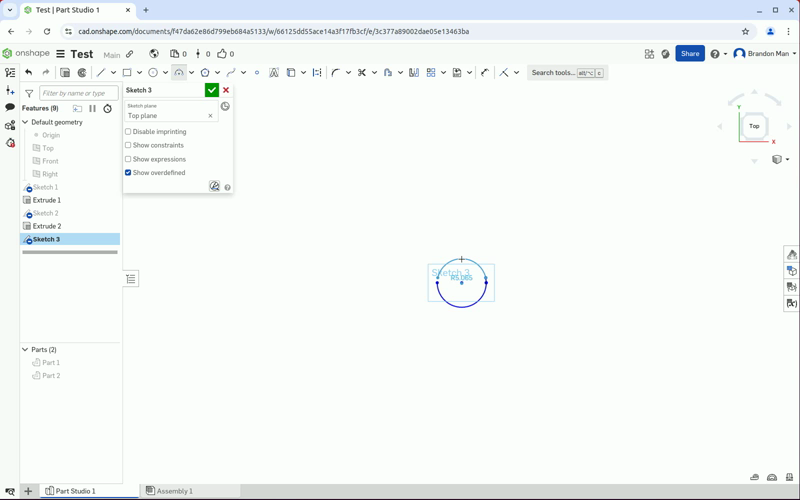
key_up(shift)
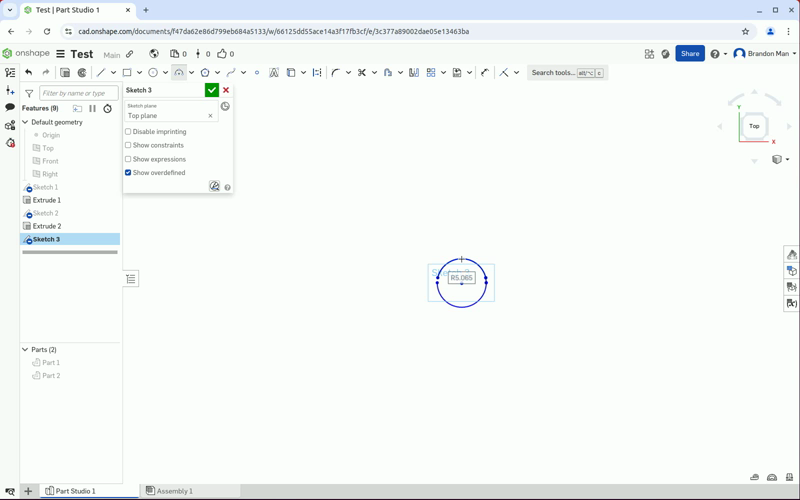
key(esc)
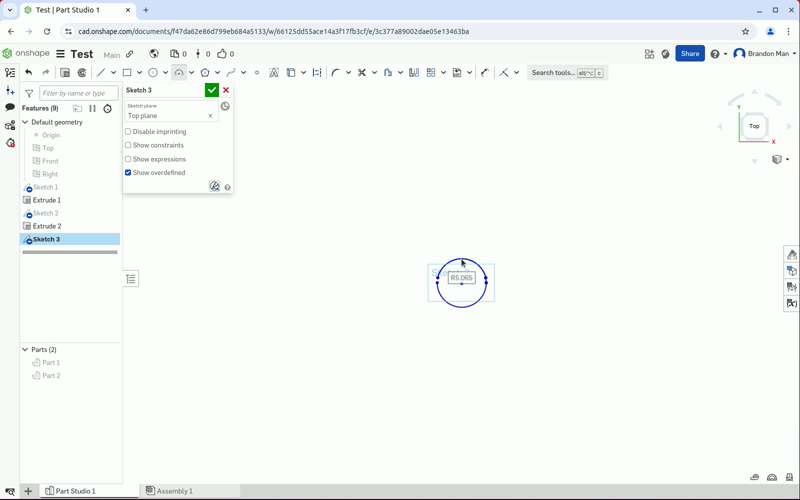
key(l)
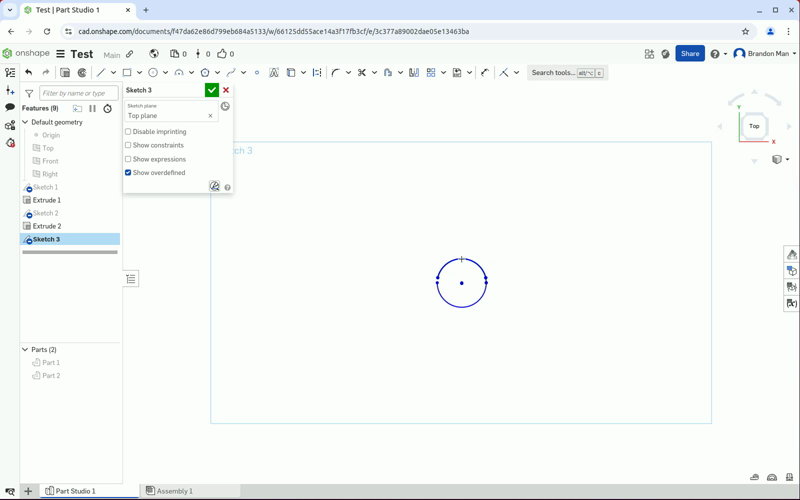
mouse_move(437, 277)
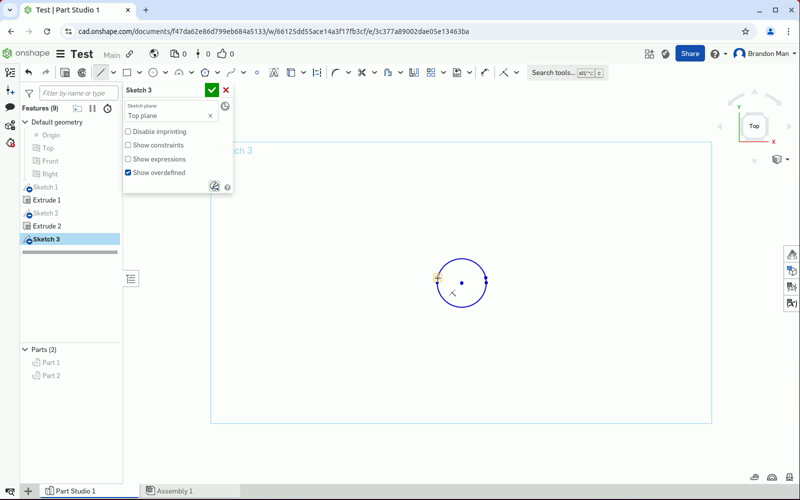
click(437, 277)
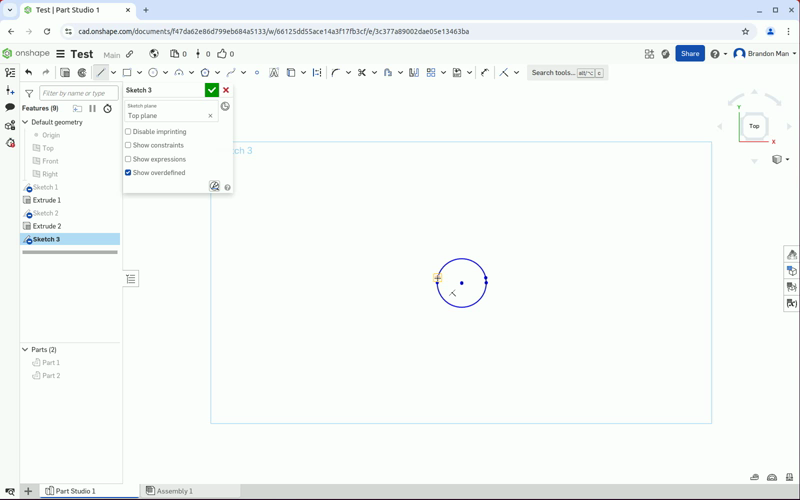
mouse_move(467, 277)
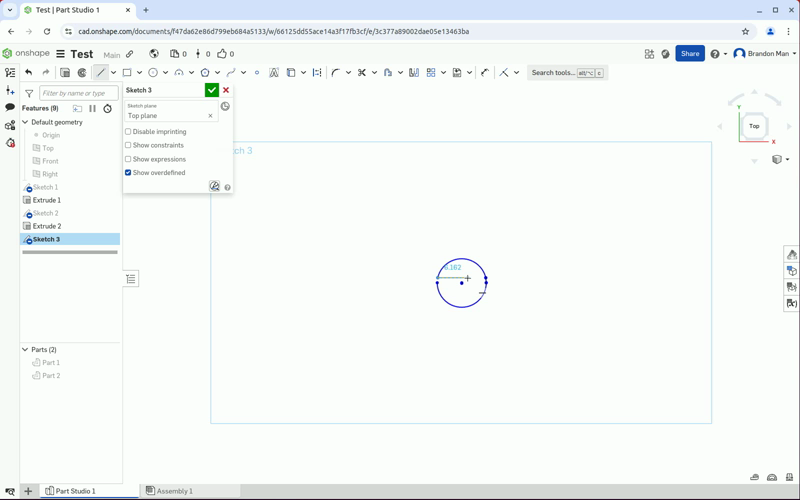
key_down(shift)
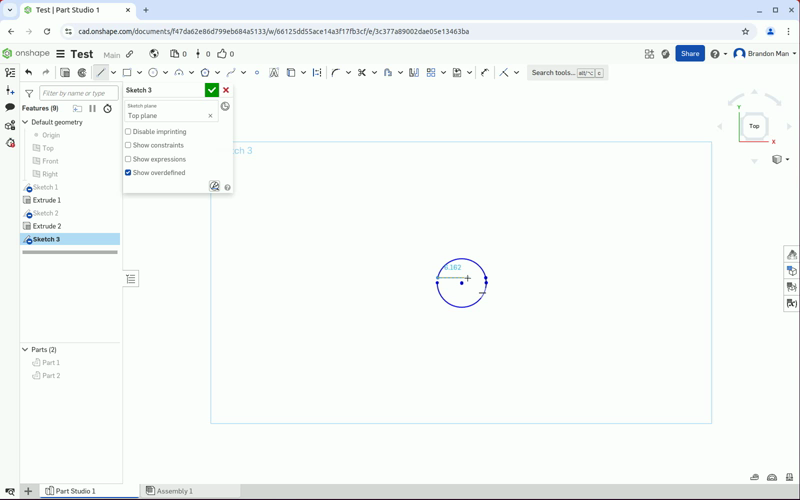
mouse_move(437, 282)
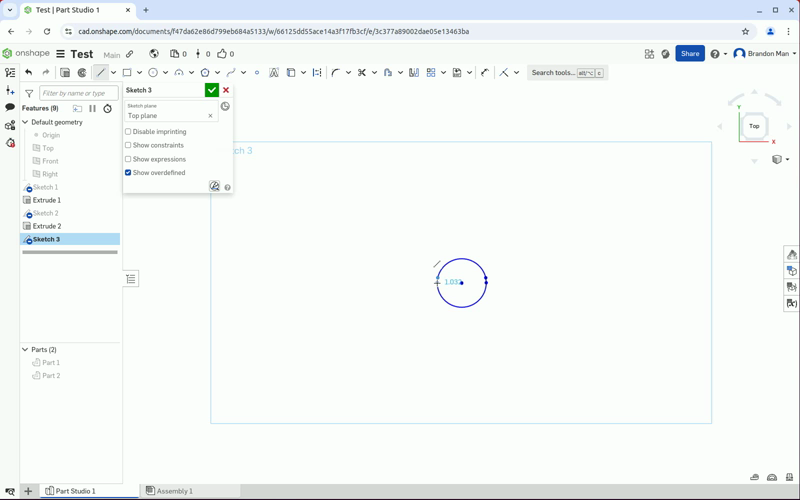
scroll(6)
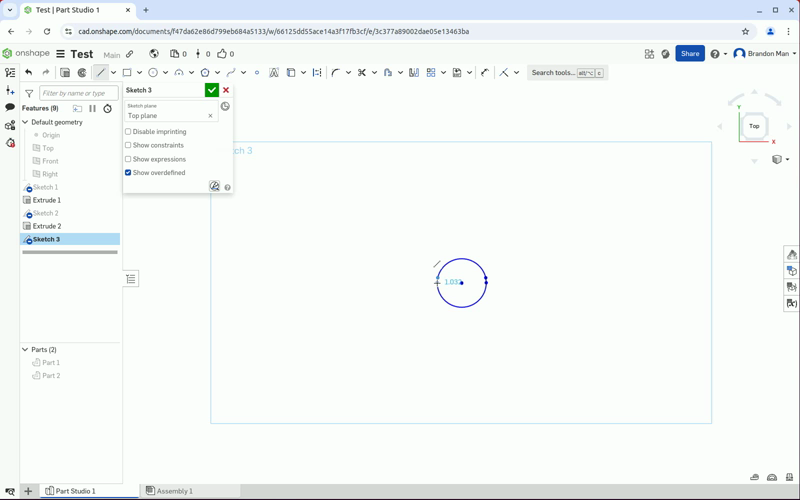
scroll(6)
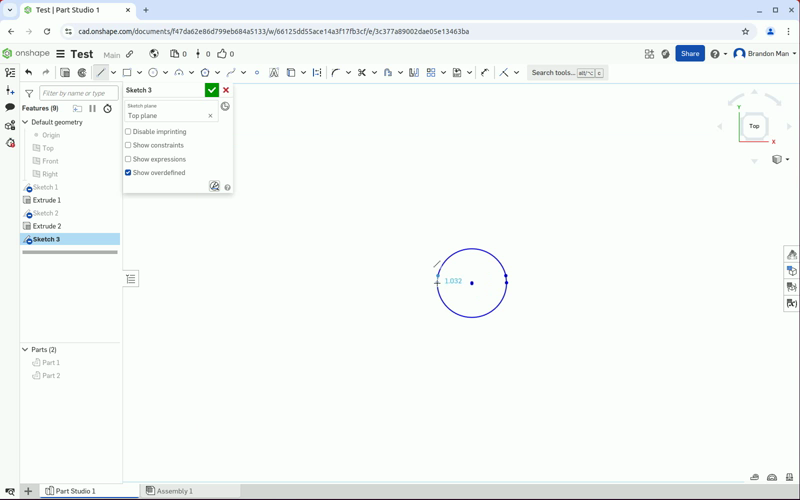
scroll(6)
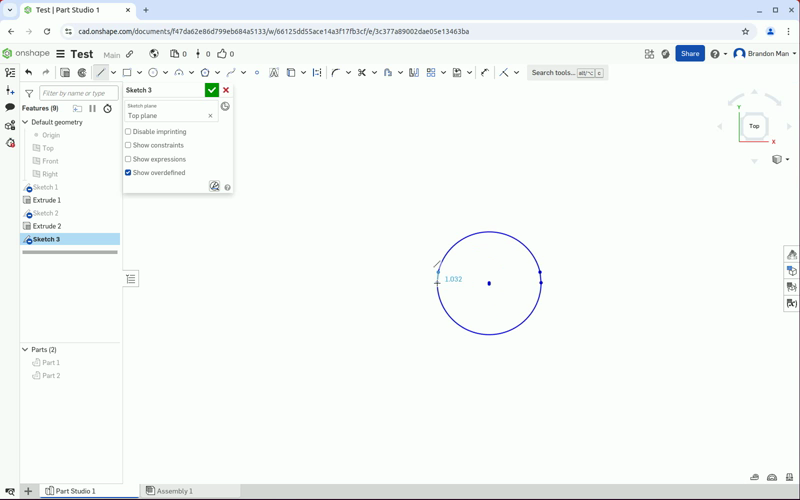
scroll(6)
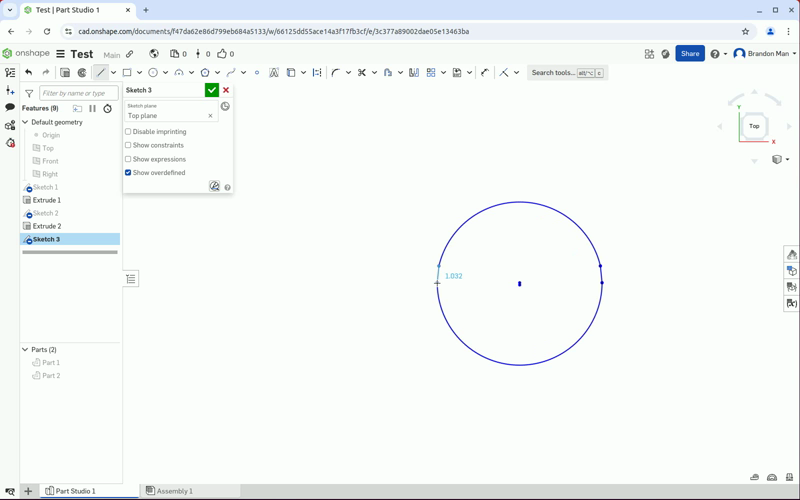
scroll(6)
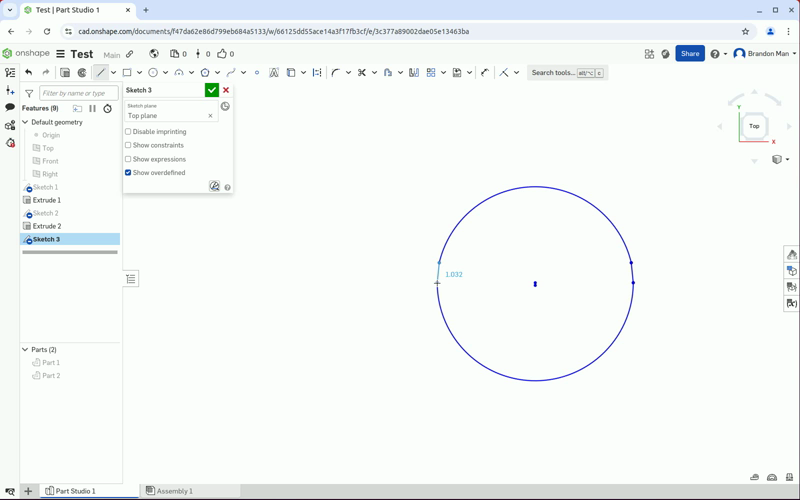
scroll(6)
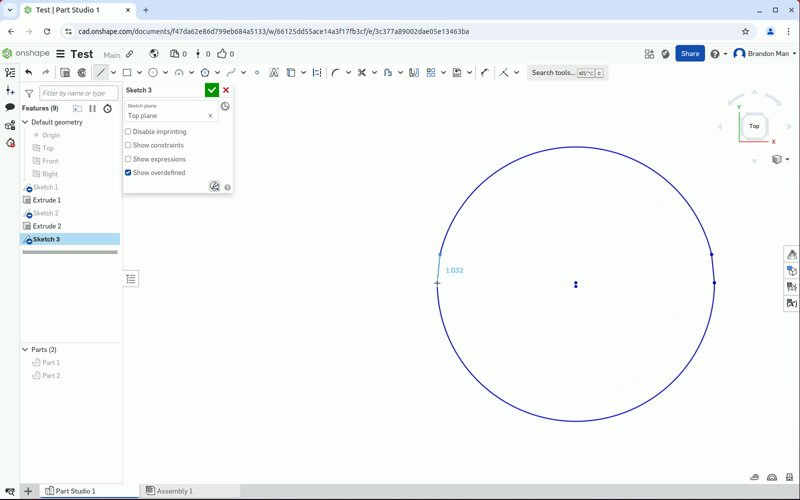
scroll(6)
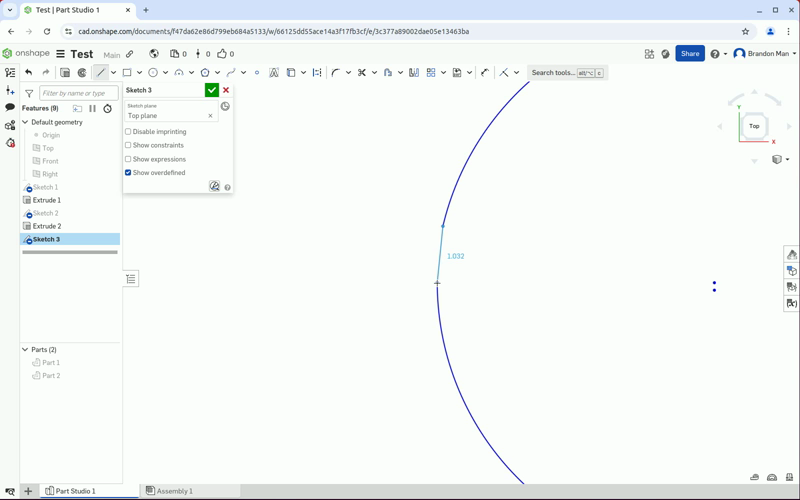
key_up(shift)
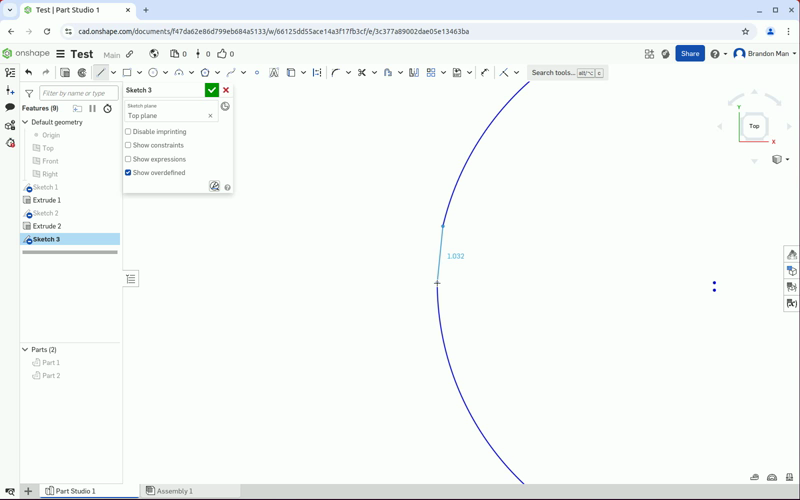
click(437, 282)
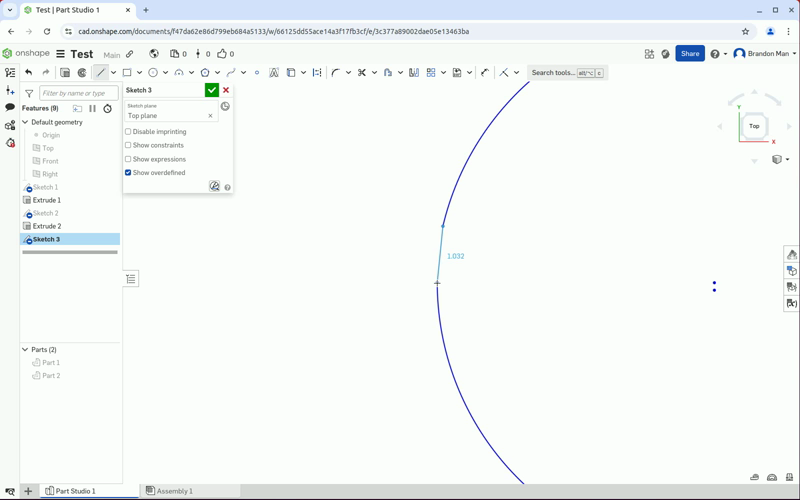
scroll(-6)
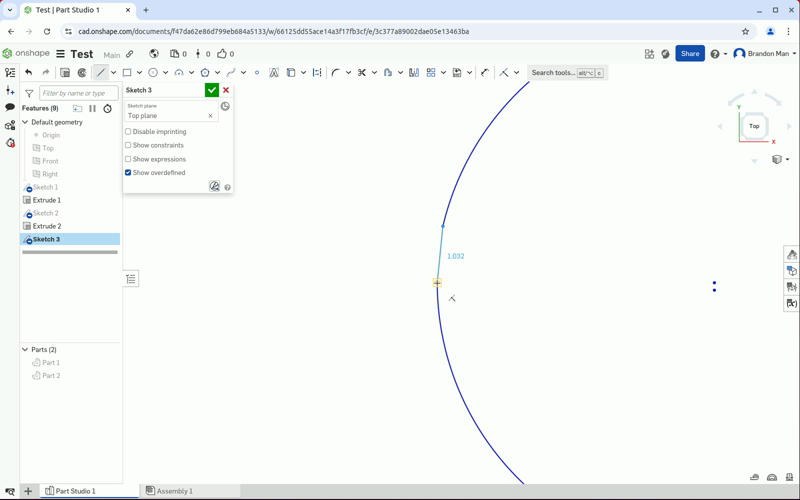
scroll(-6)
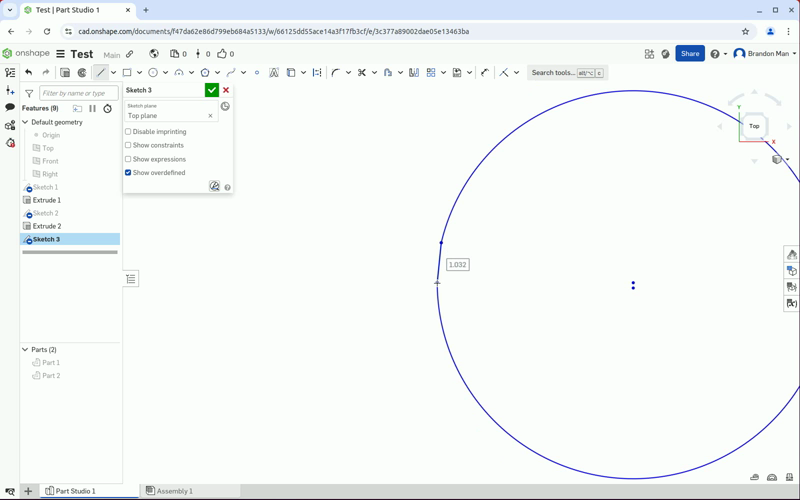
scroll(-6)
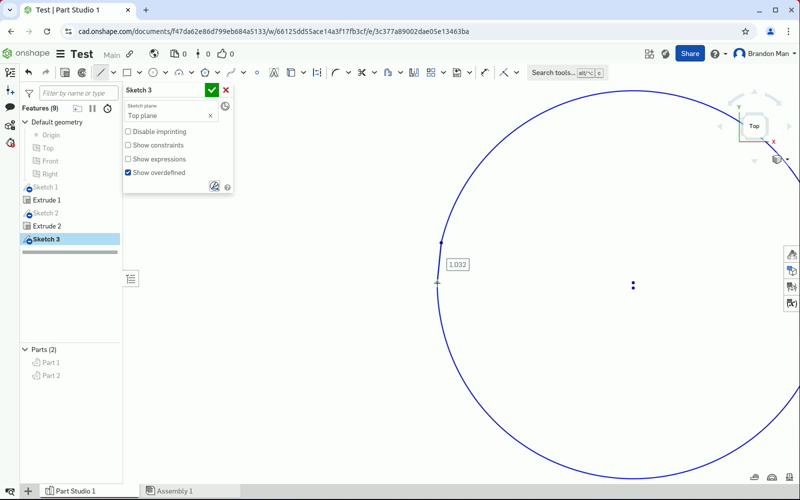
scroll(-6)
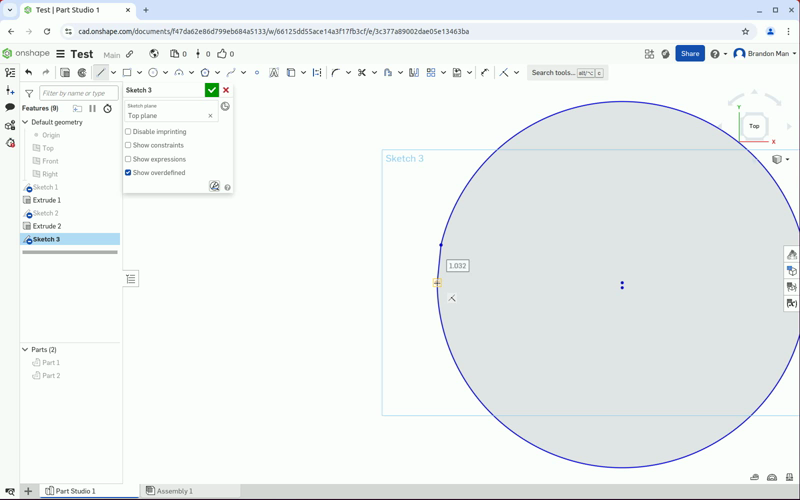
scroll(-6)
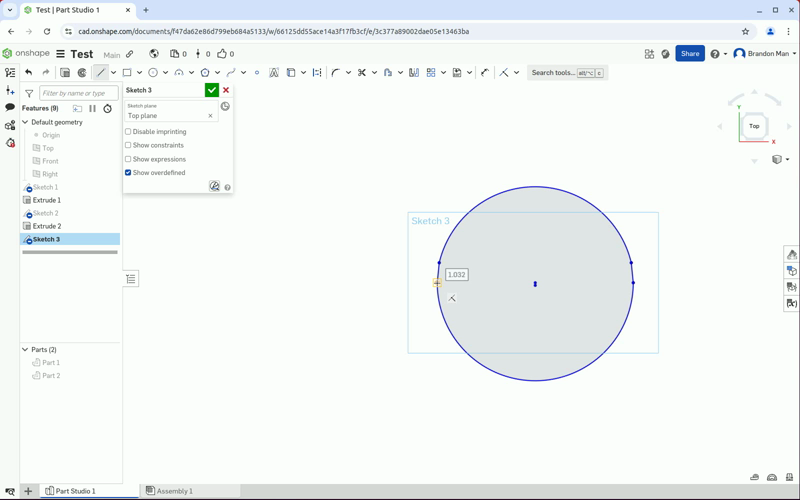
scroll(-6)
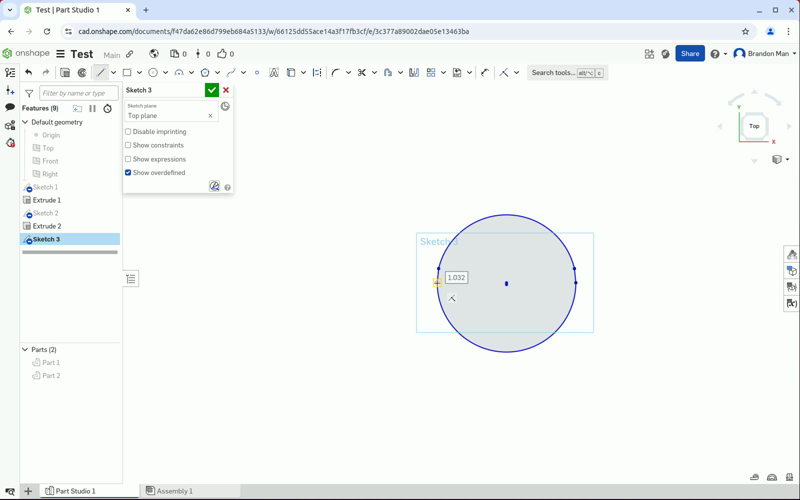
scroll(-6)
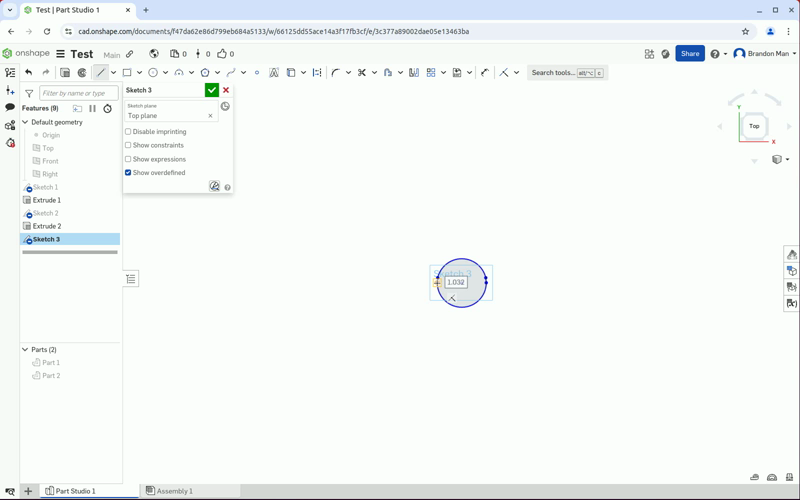
key(esc)
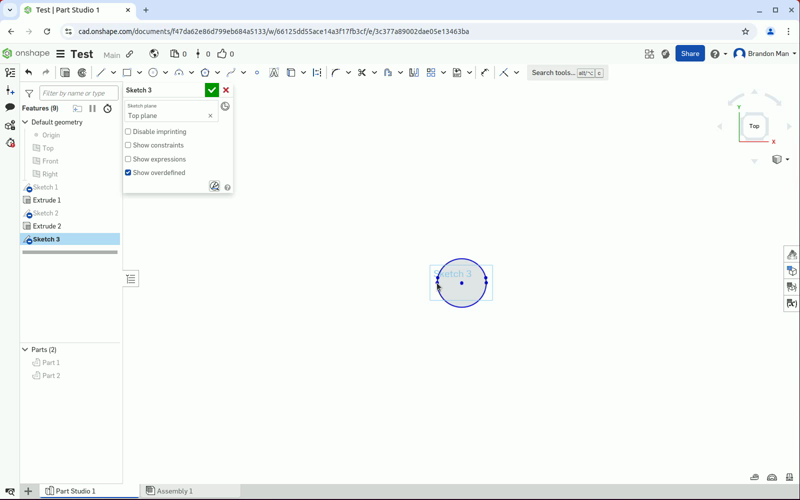
key(c)
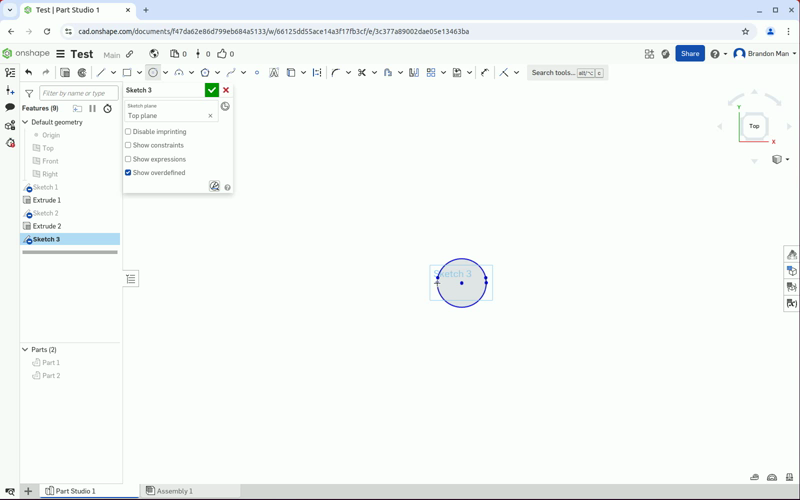
key_down(shift)
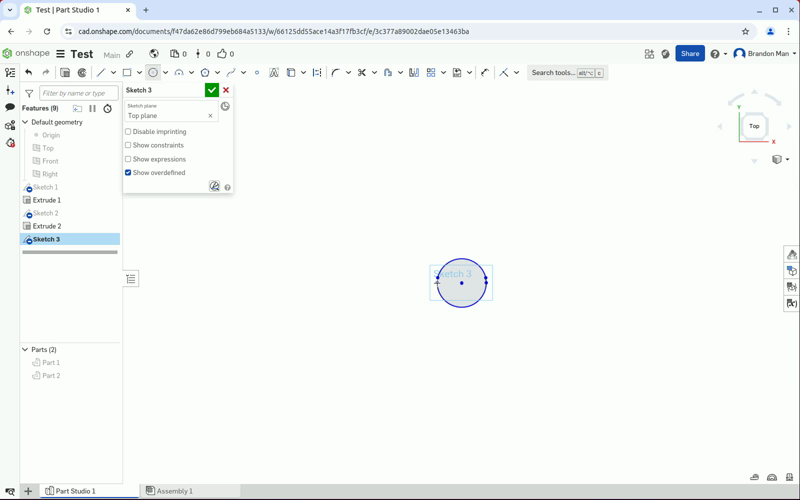
mouse_move(461, 282)
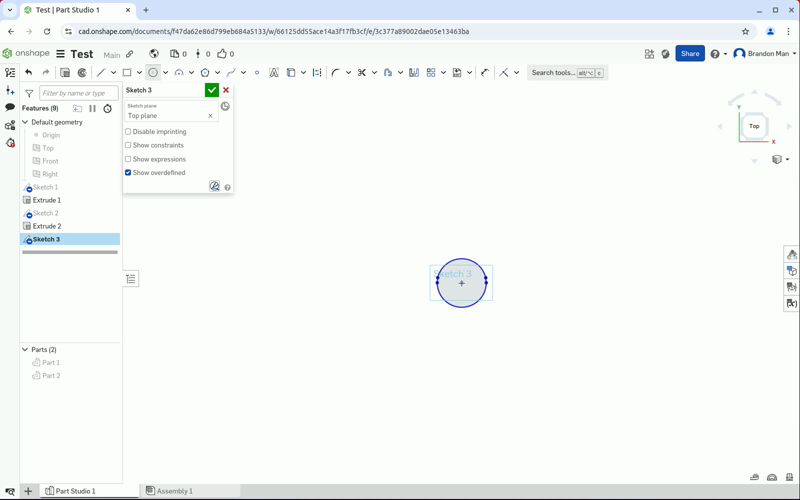
click(461, 282)
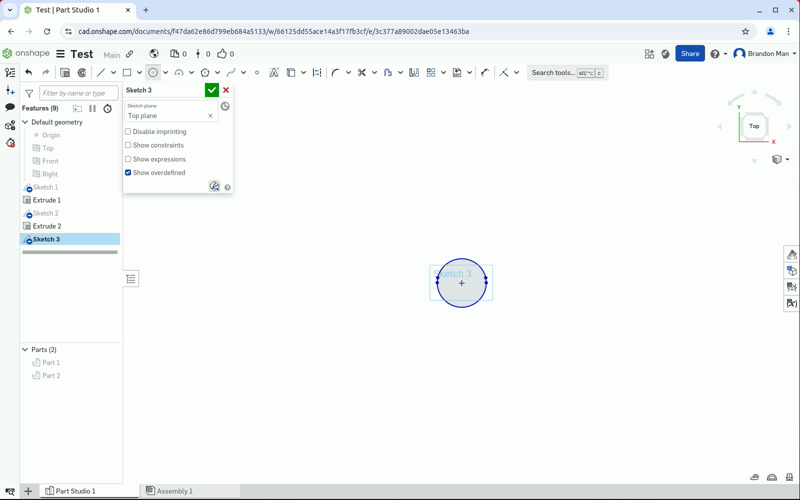
key_up(shift)
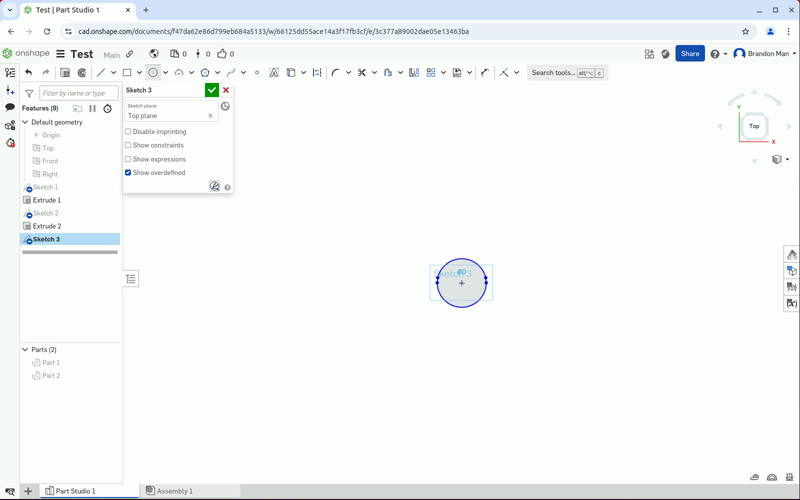
mouse_move(475, 282)
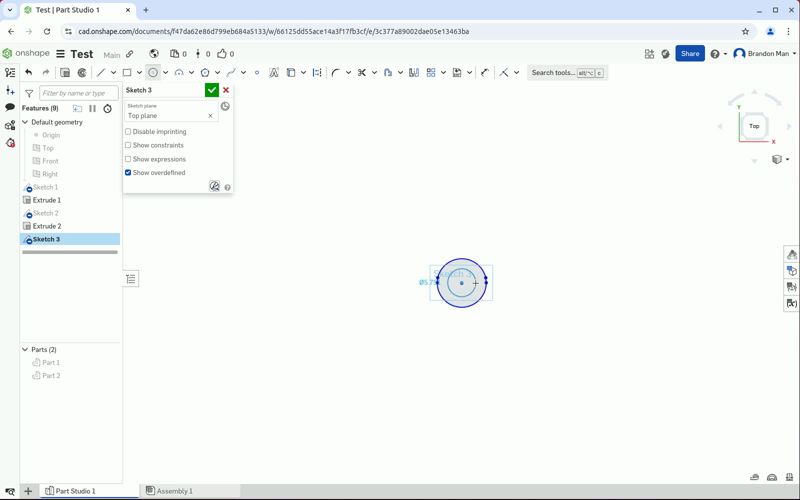
click(475, 282)
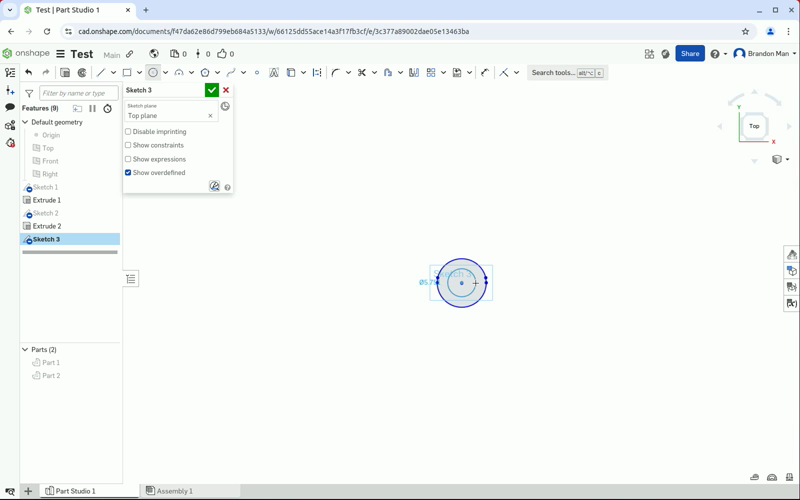
key(esc)
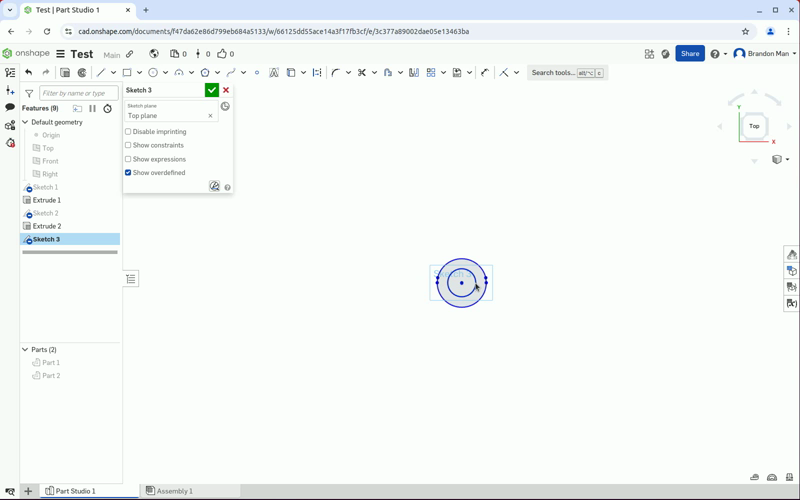
mouse_move(446, 297)
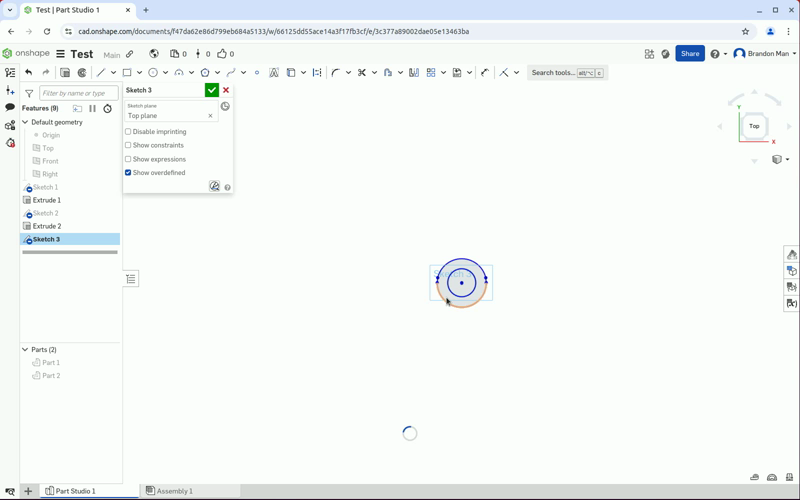
scroll(6)
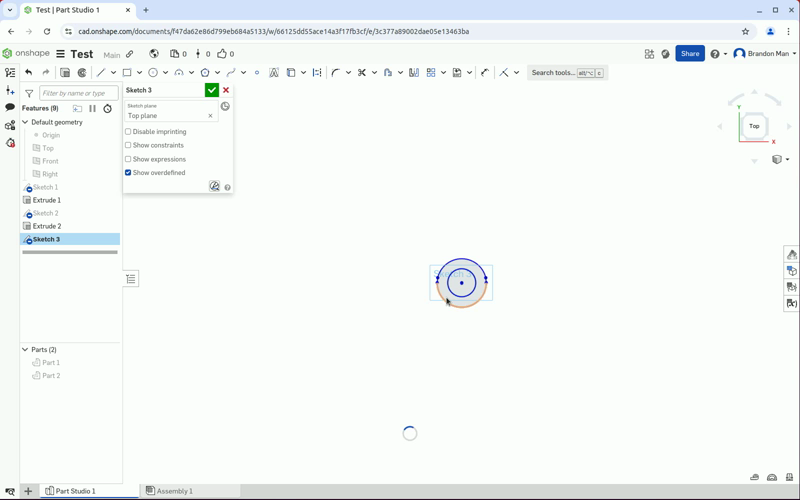
scroll(6)
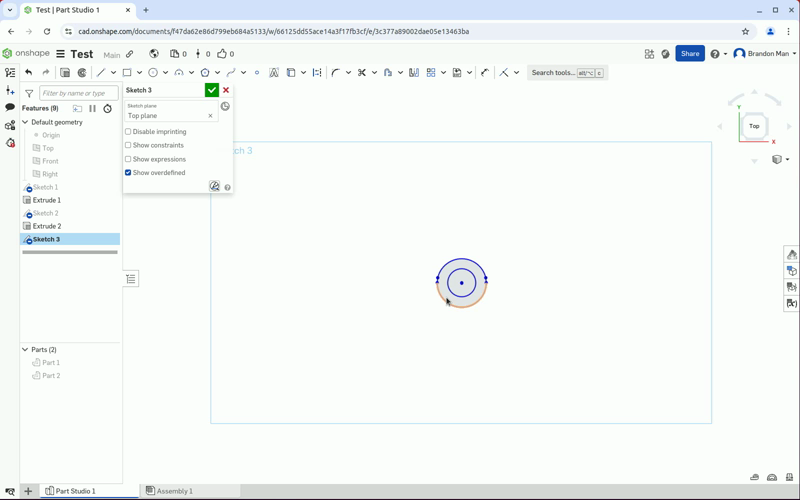
scroll(6)
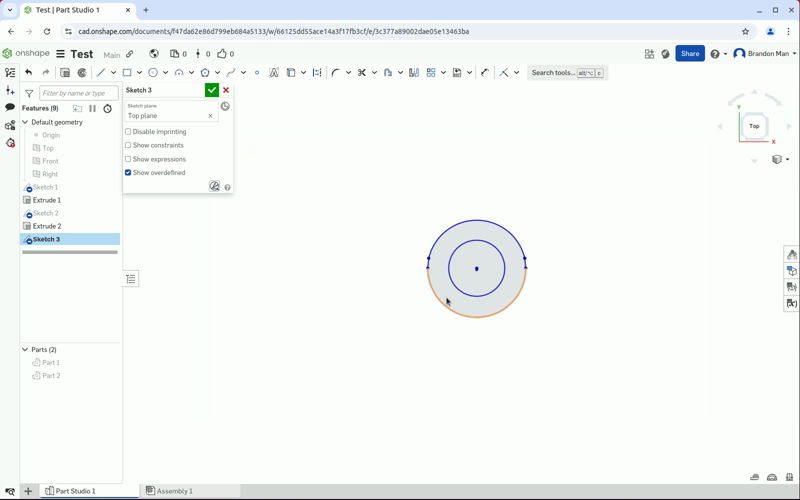
scroll(6)
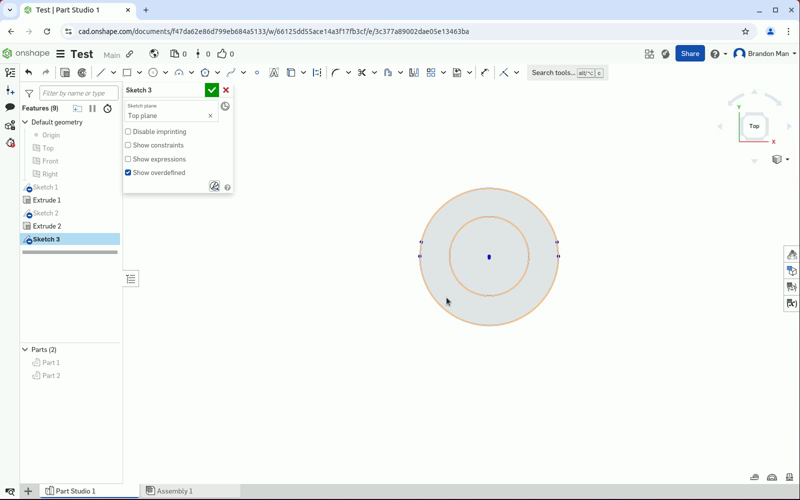
scroll(6)
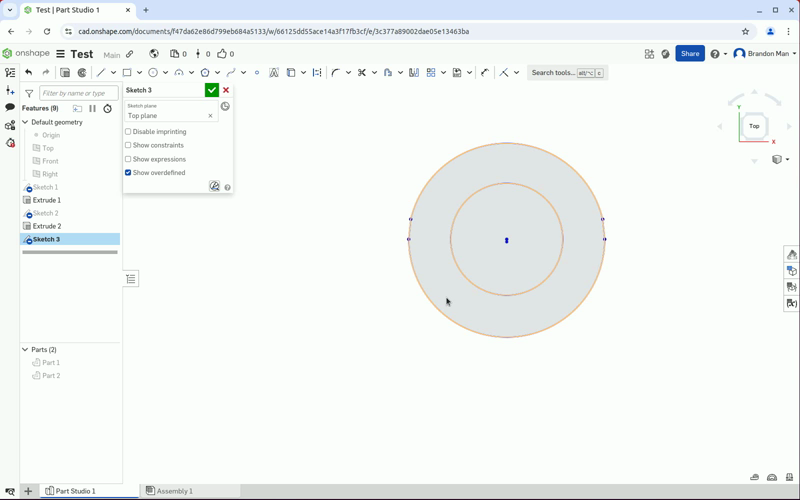
scroll(6)
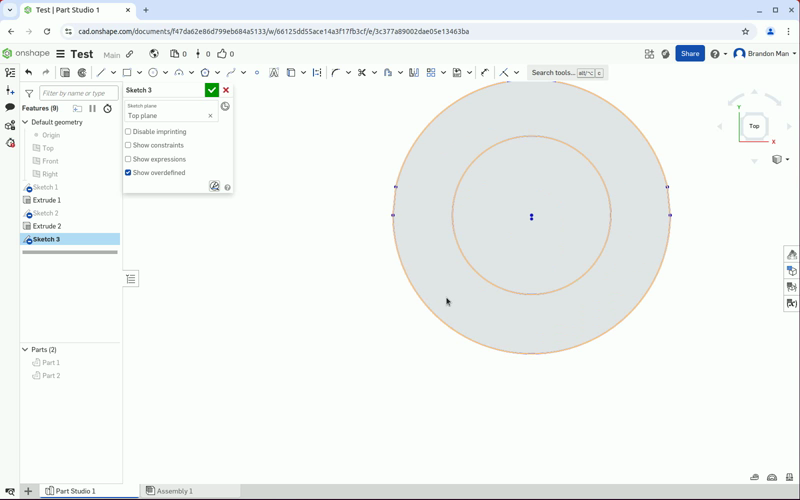
scroll(6)
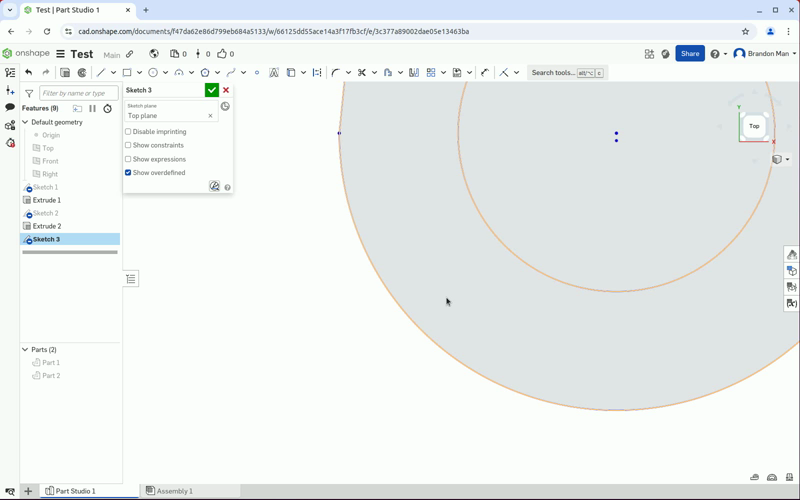
click(446, 297)
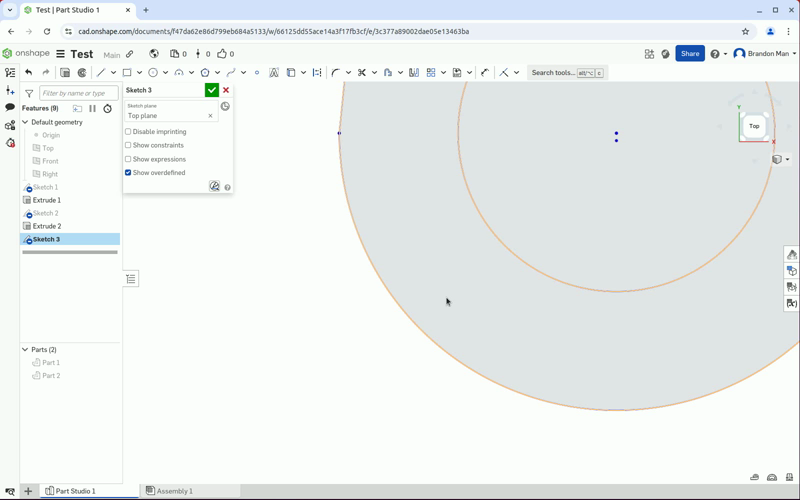
scroll(-6)
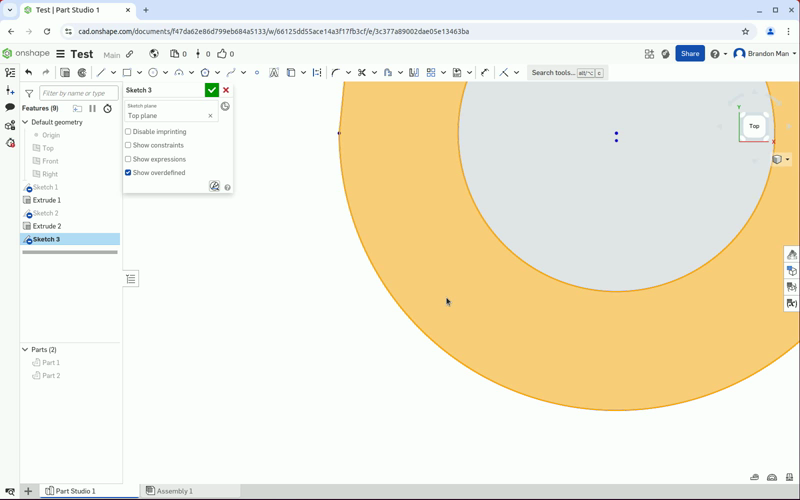
scroll(-6)
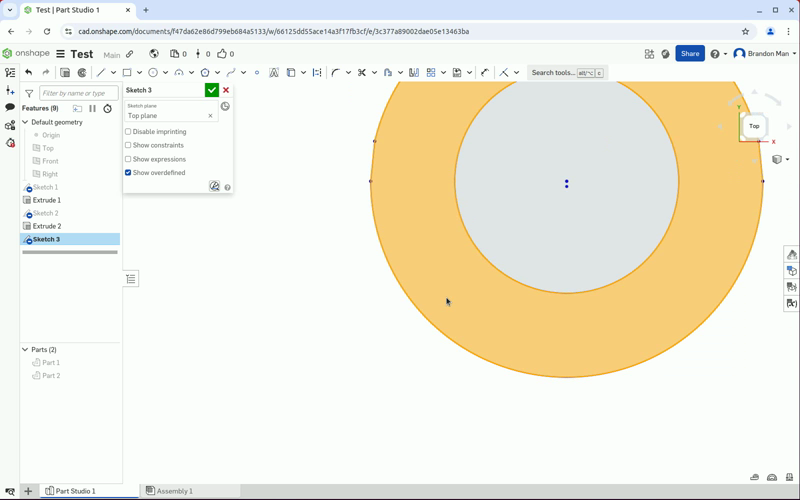
scroll(-6)
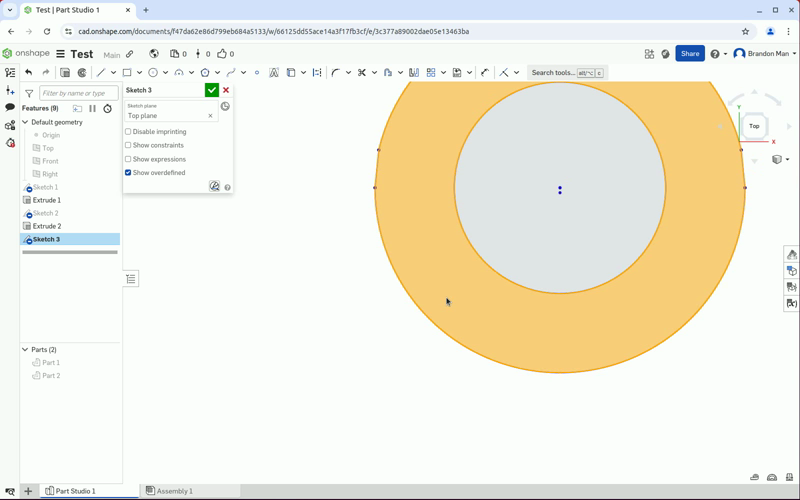
scroll(-6)
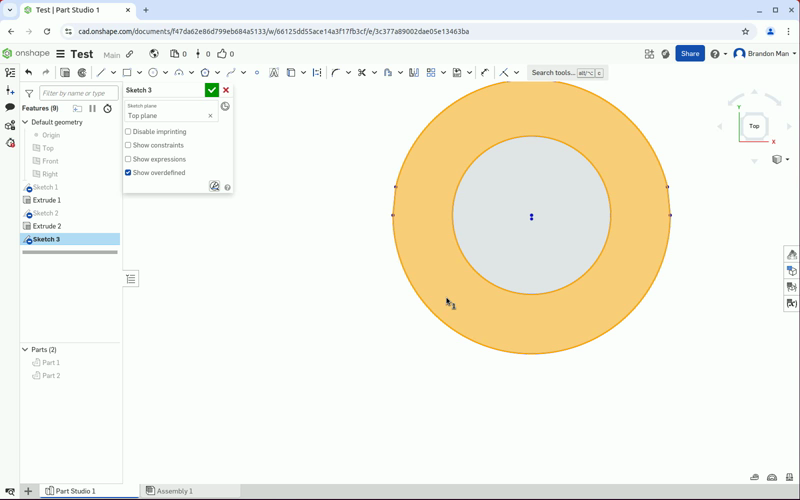
scroll(-6)
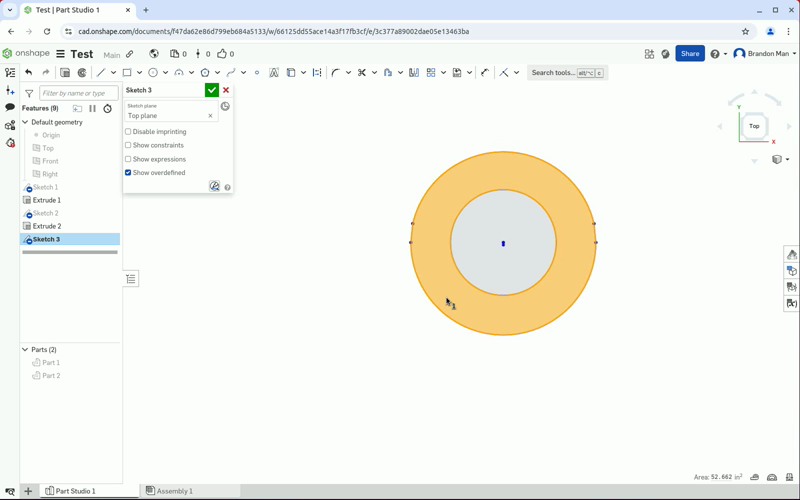
scroll(-6)
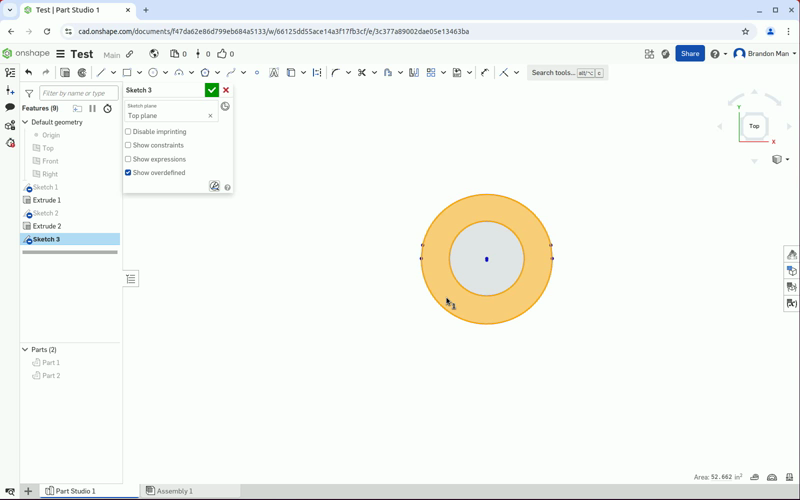
scroll(-6)
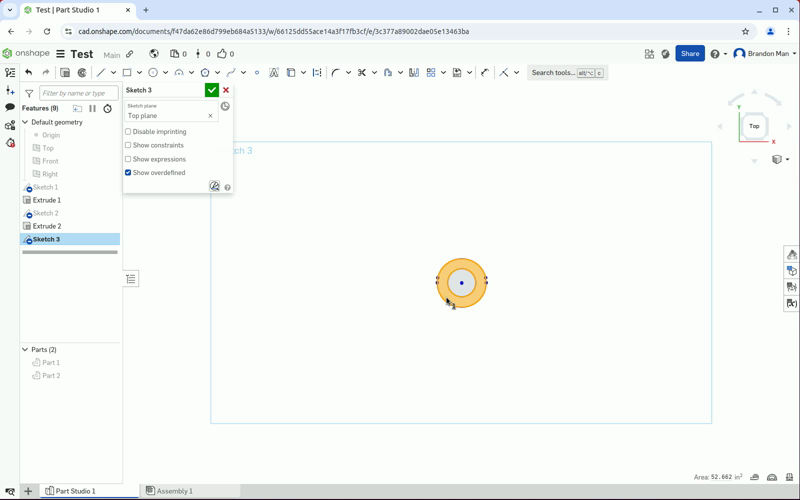
mouse_move(73, 352)
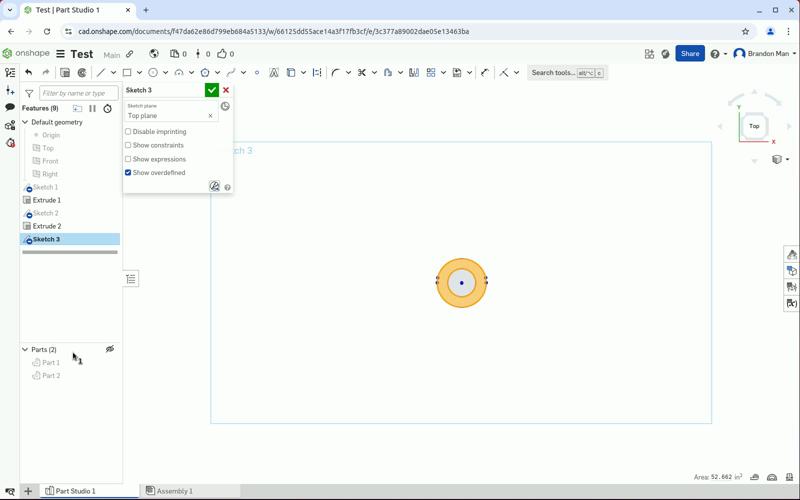
key(shift+y)
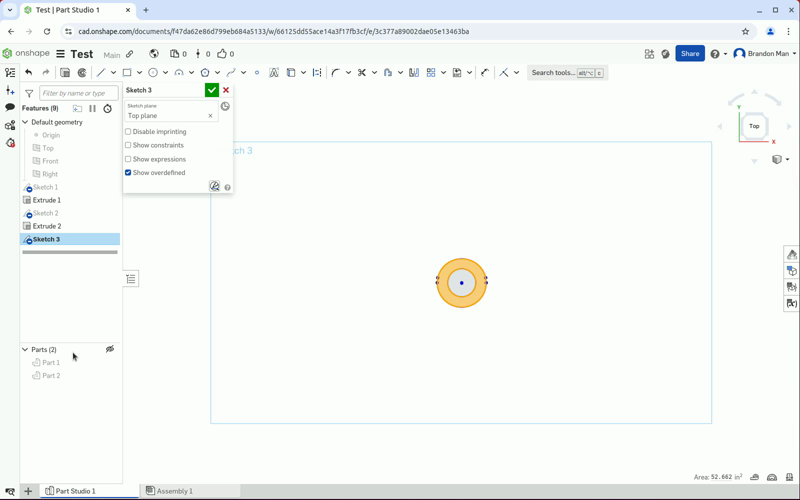
key(shift+e)
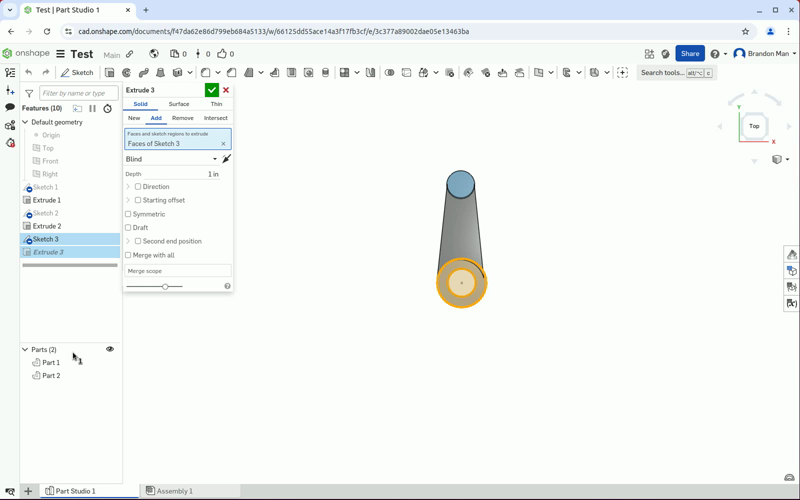
mouse_move(143, 106)
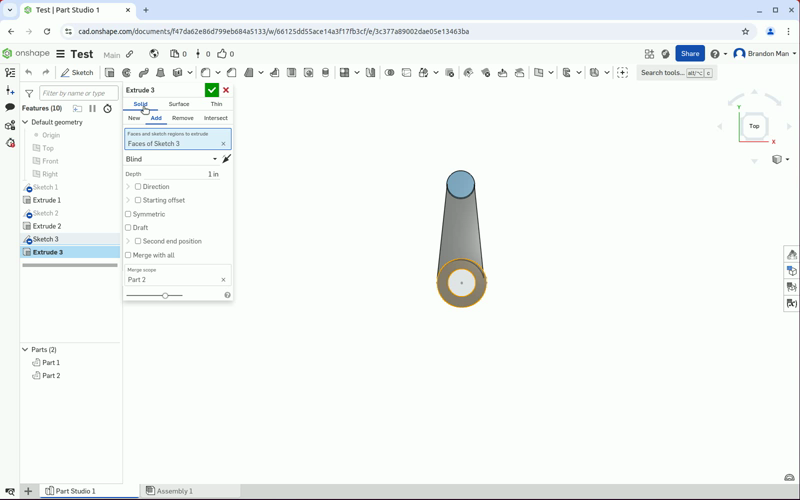
click(143, 106)
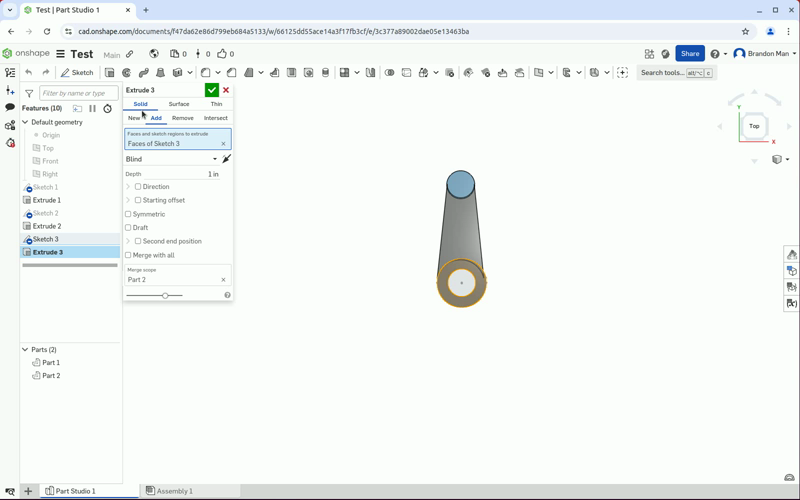
mouse_move(137, 120)
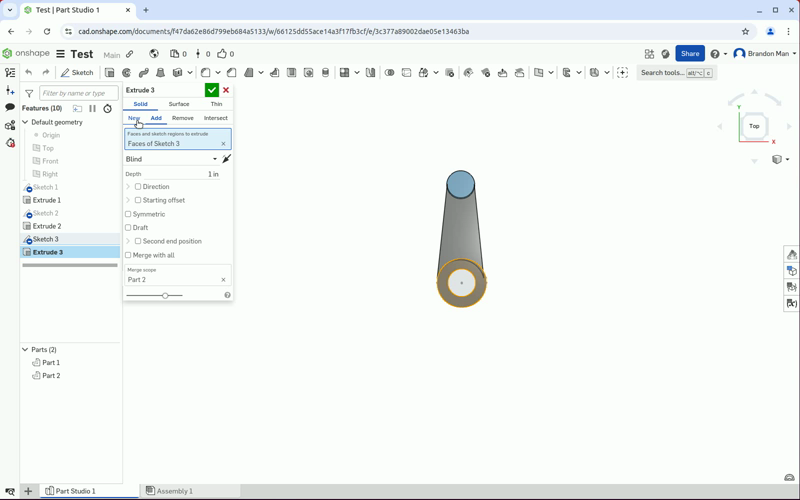
click(137, 120)
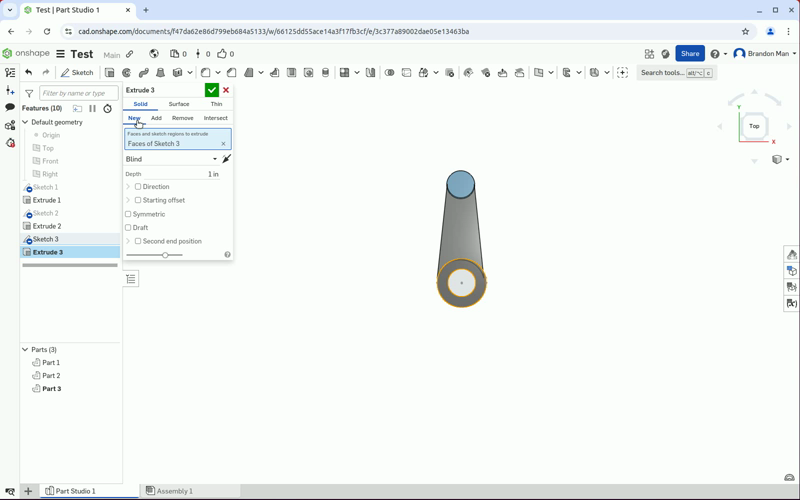
key(tab, 4)
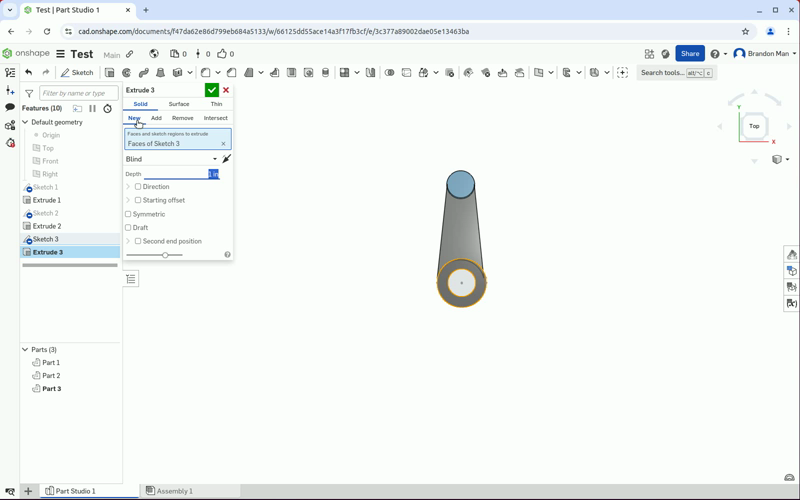
text(5.536)
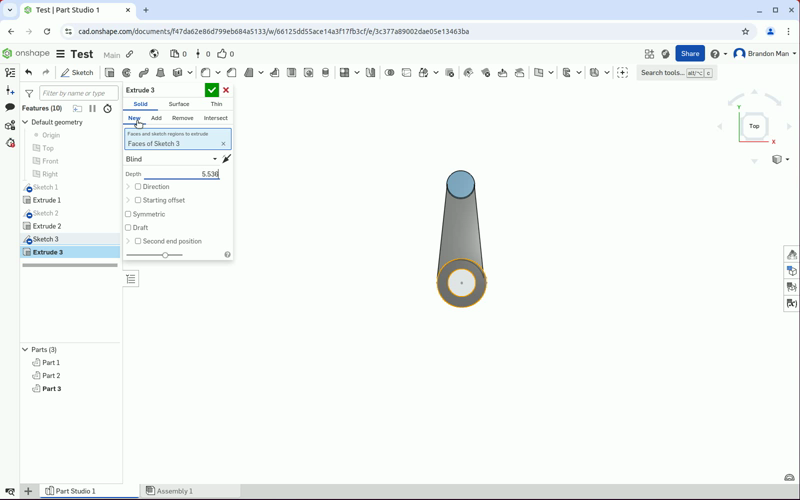
key(enter)
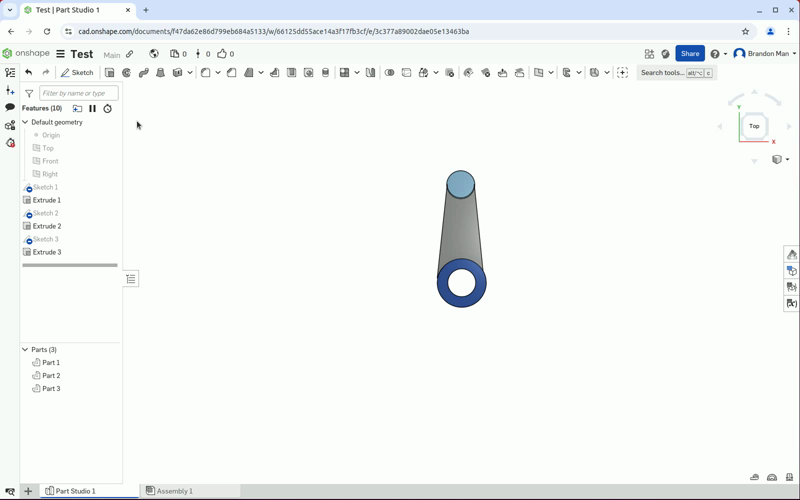
key(shift+h)
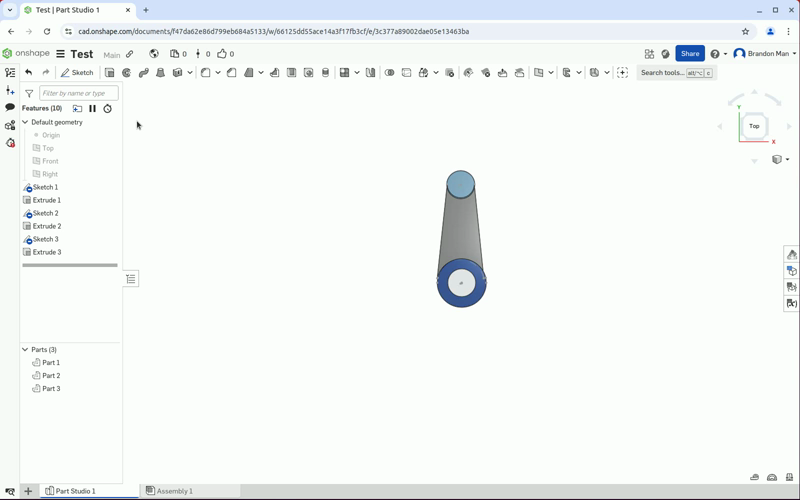
key(shift+h)
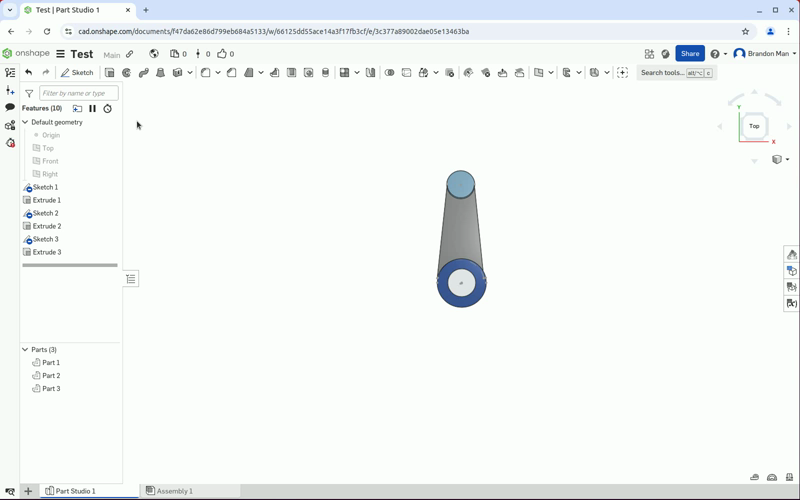
key(shift+7)
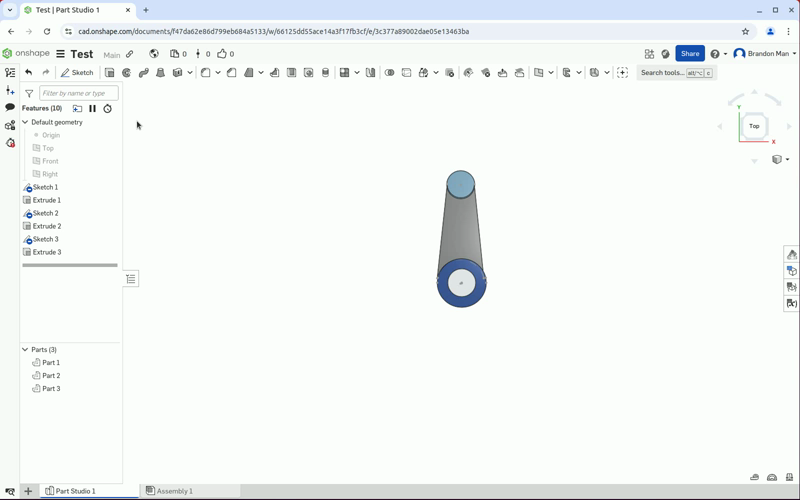
key(up, 3)
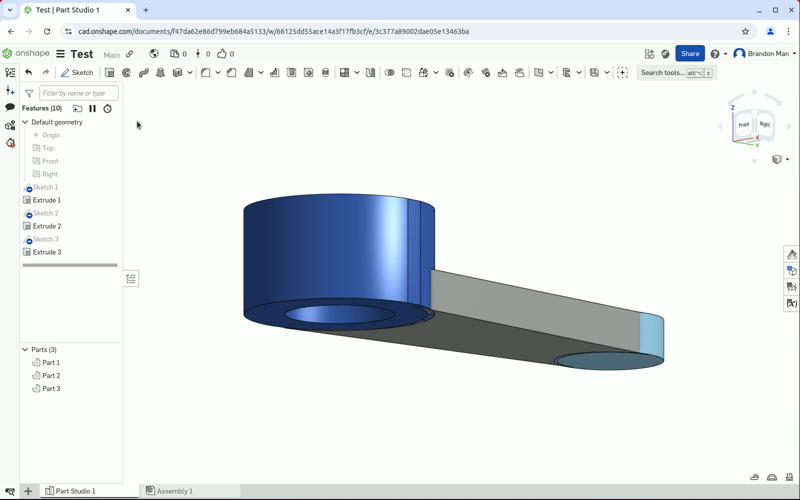
key(left, 3)
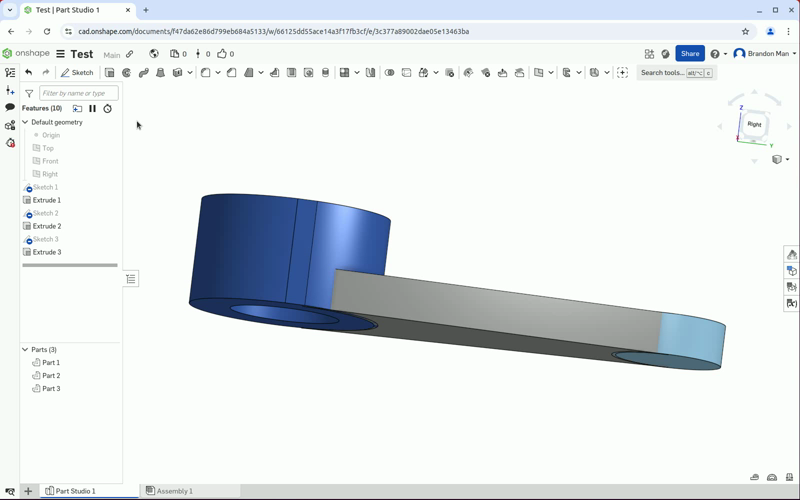
key(right, 3)
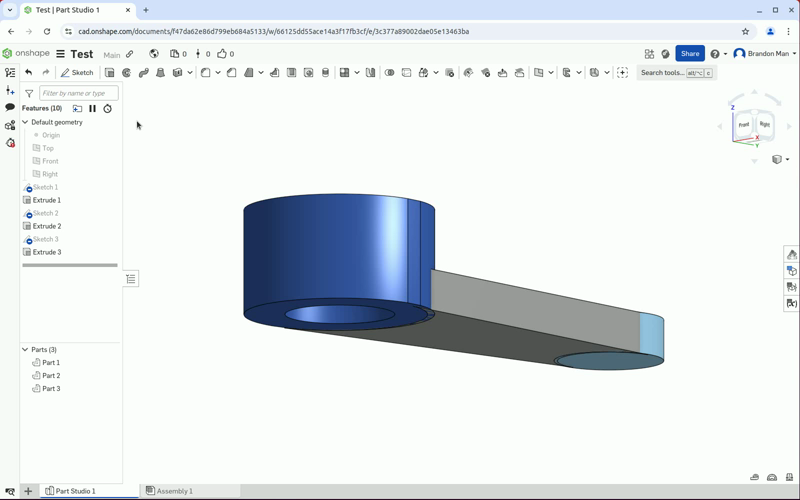
key(down, 3)
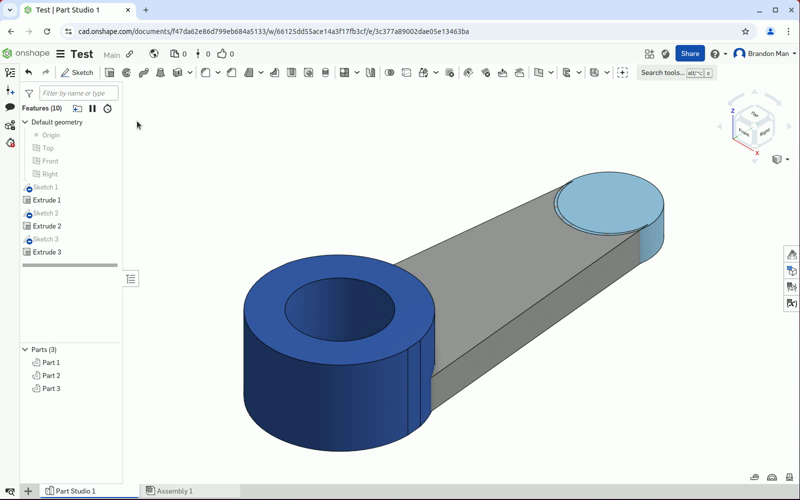
mouse_move(73, 189)
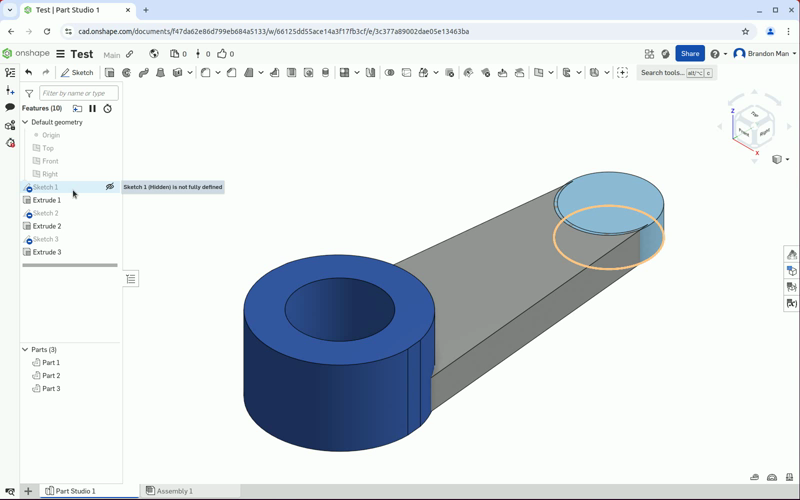
click(73, 189)